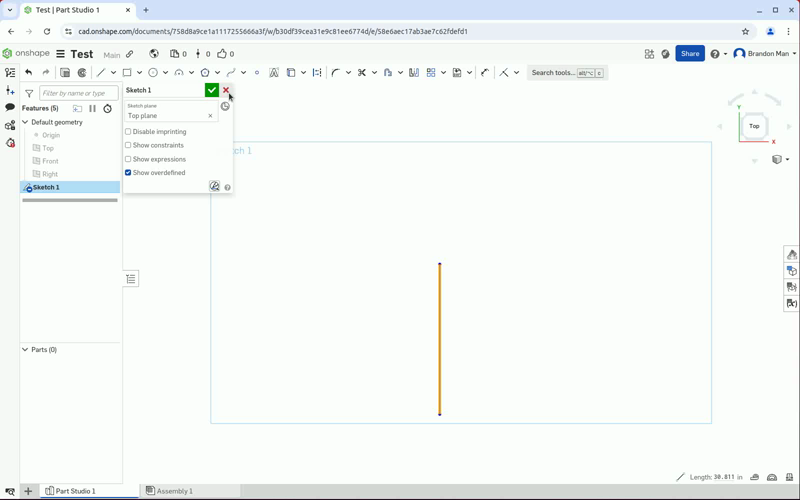
key(shift+h)
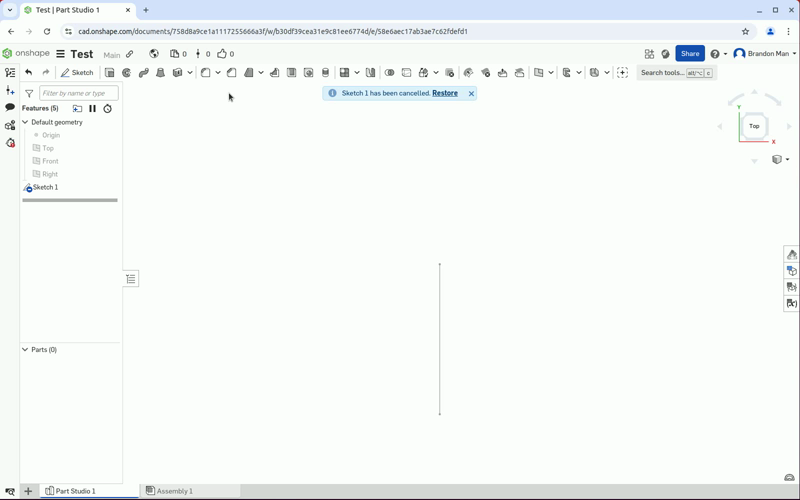
mouse_move(73, 352)
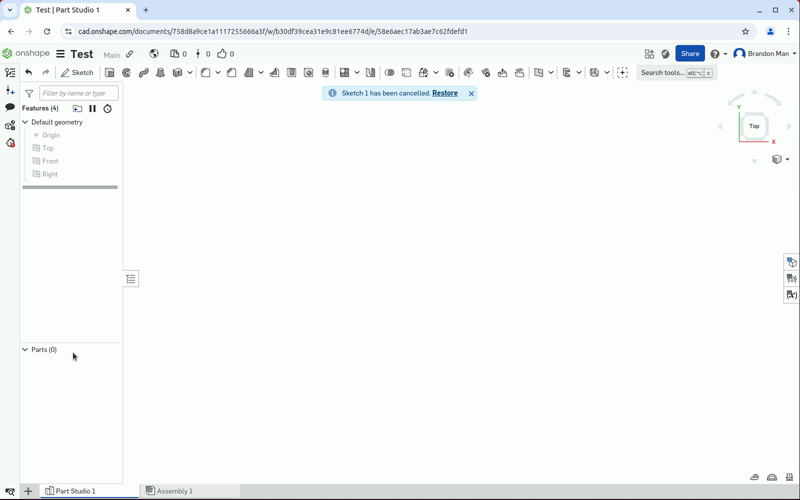
key(y)
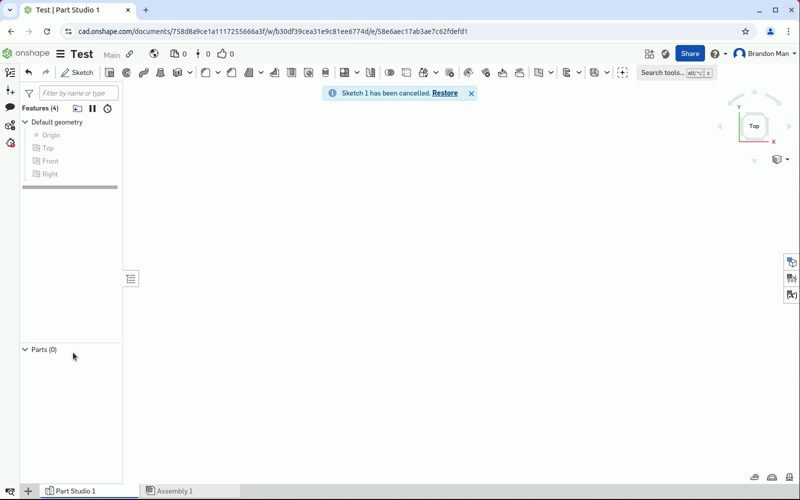
key(shift+p)
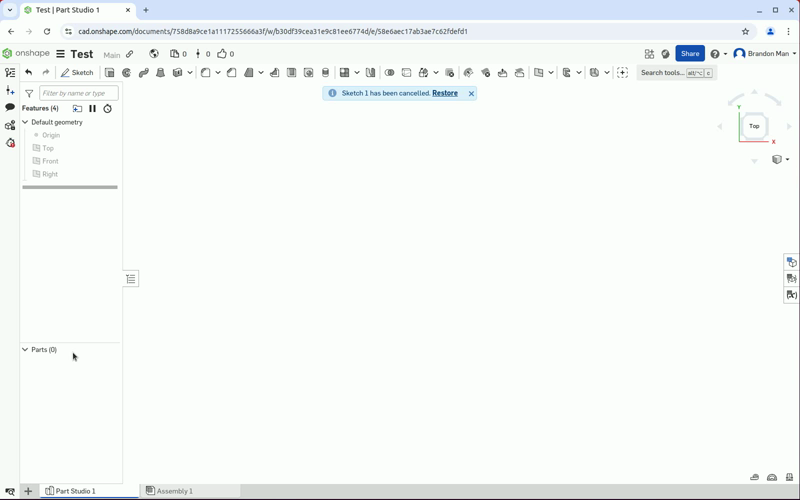
key(space)
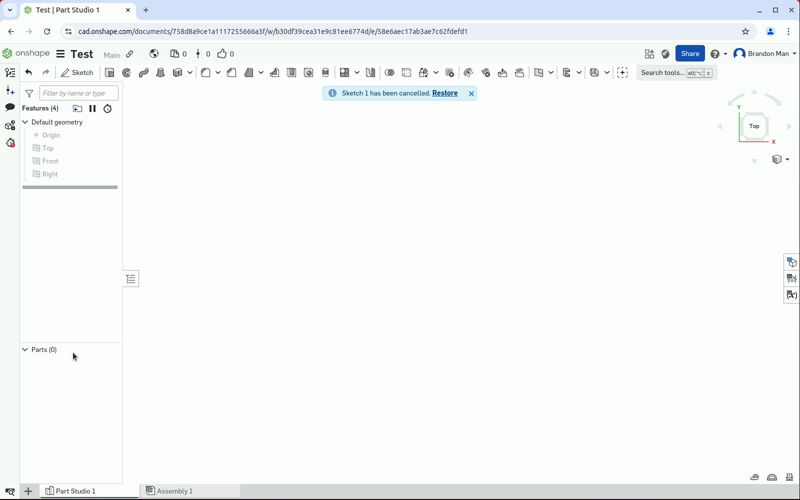
key_down(shift)
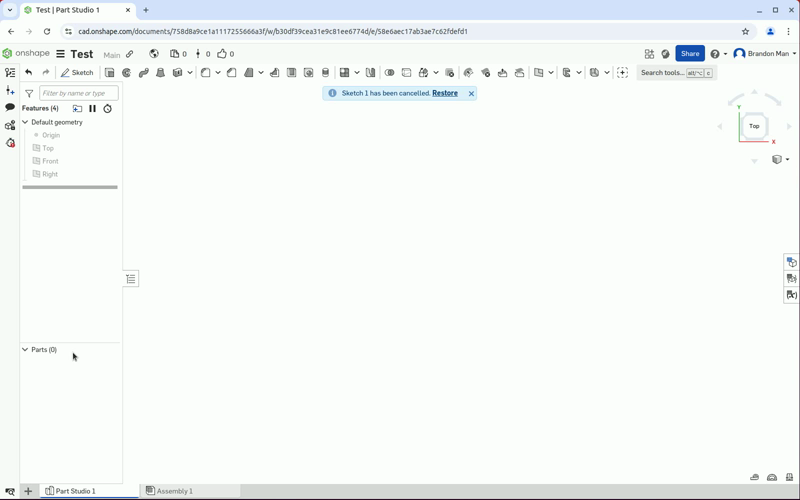
key(up)
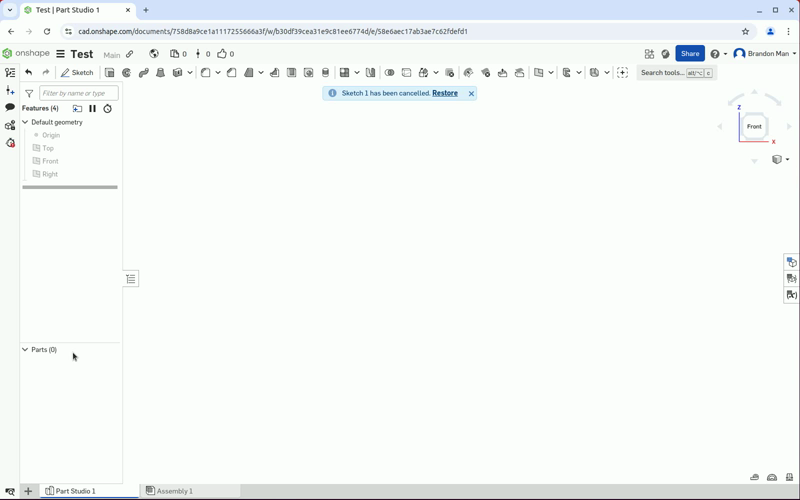
key_up(shift)
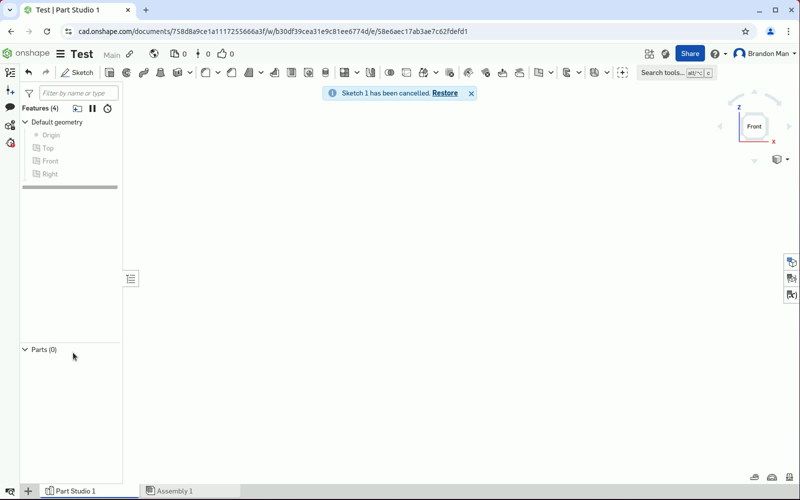
mouse_move(73, 352)
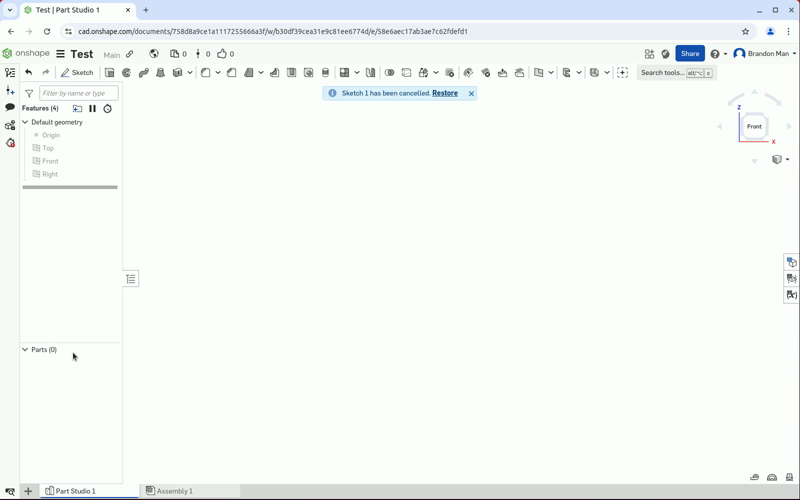
key(shift+y)
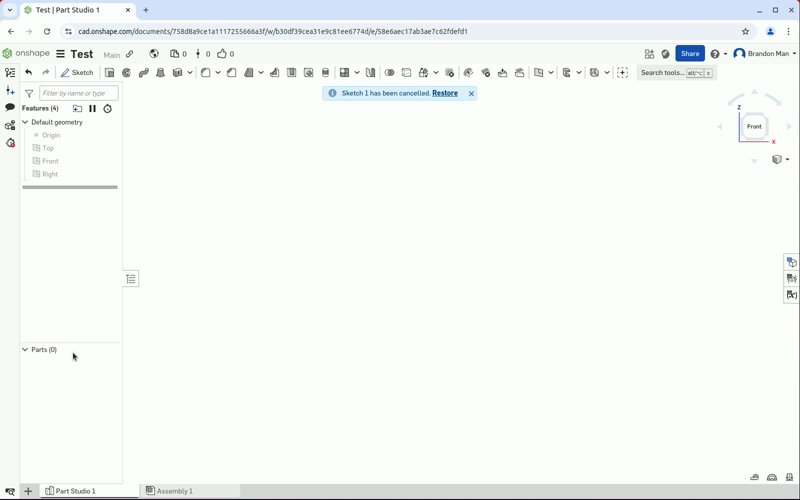
key(shift+s)
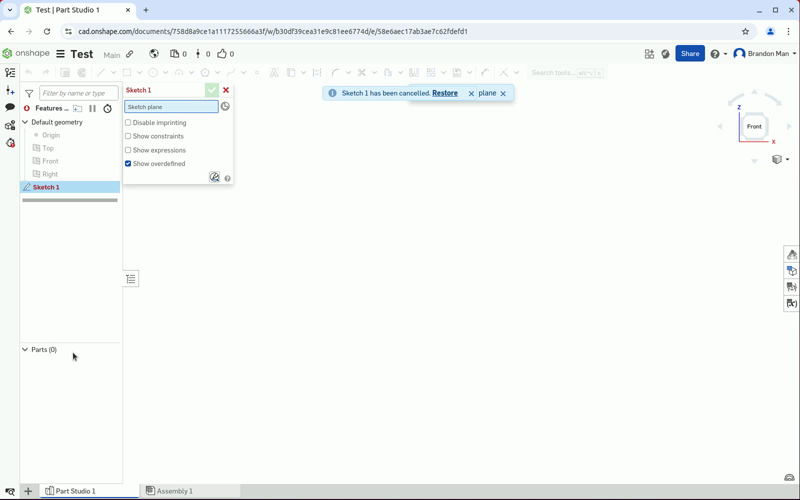
mouse_move(73, 163)
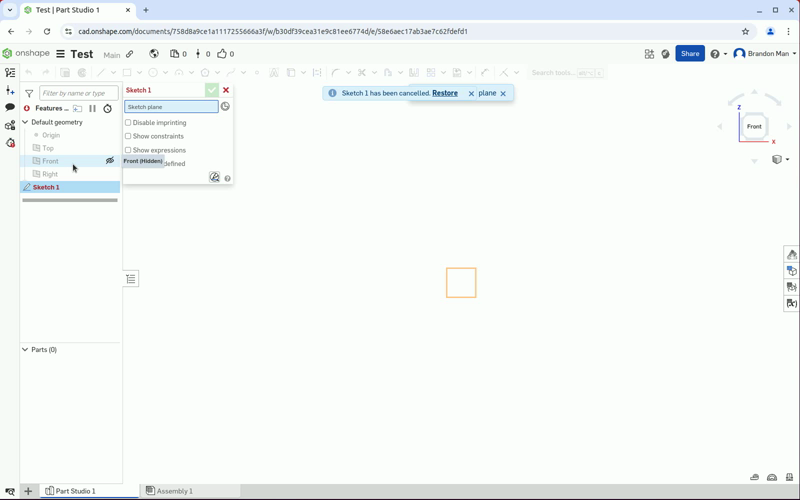
click(73, 163)
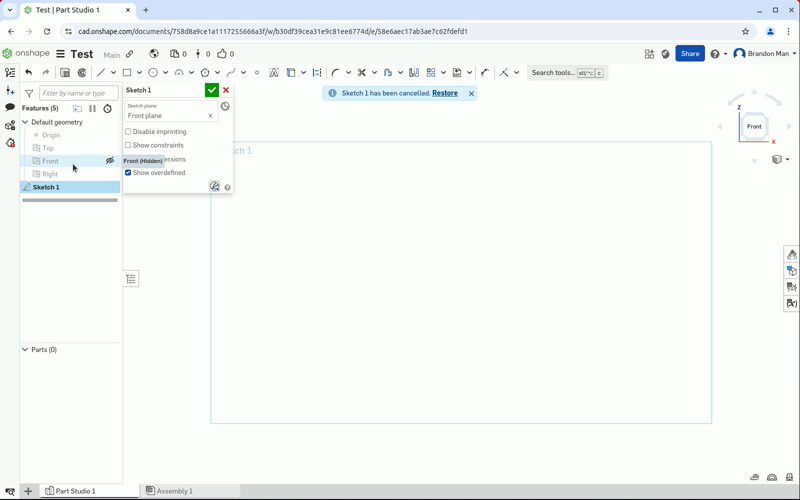
mouse_move(73, 352)
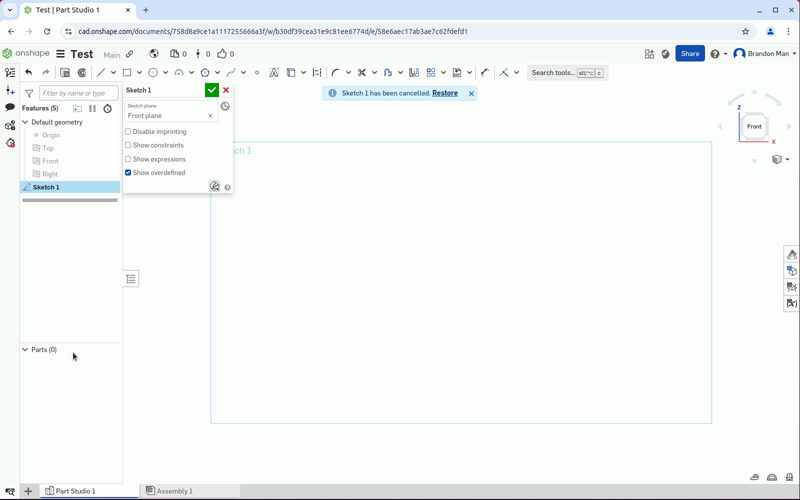
key(y)
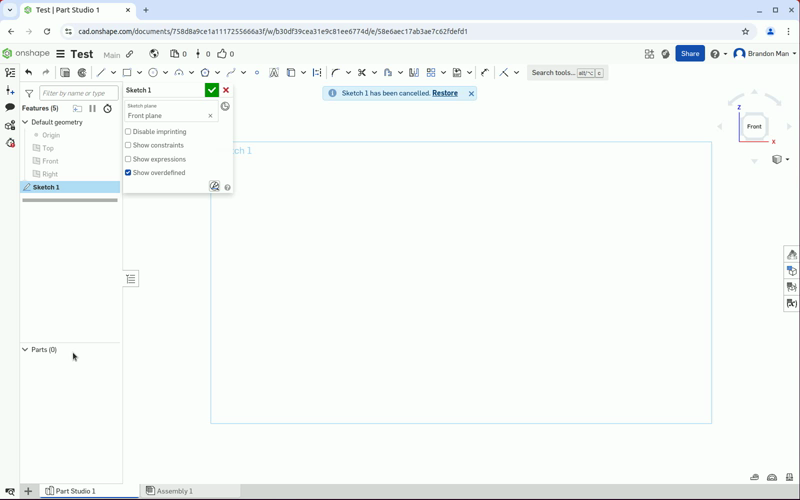
key(l)
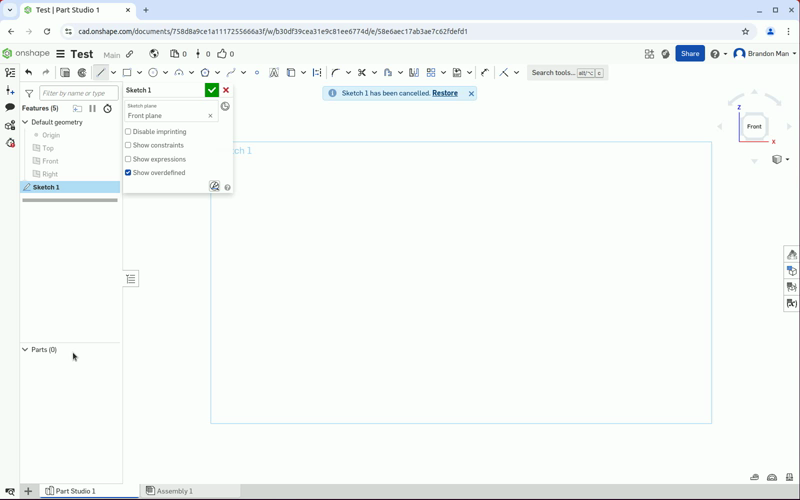
key_down(shift)
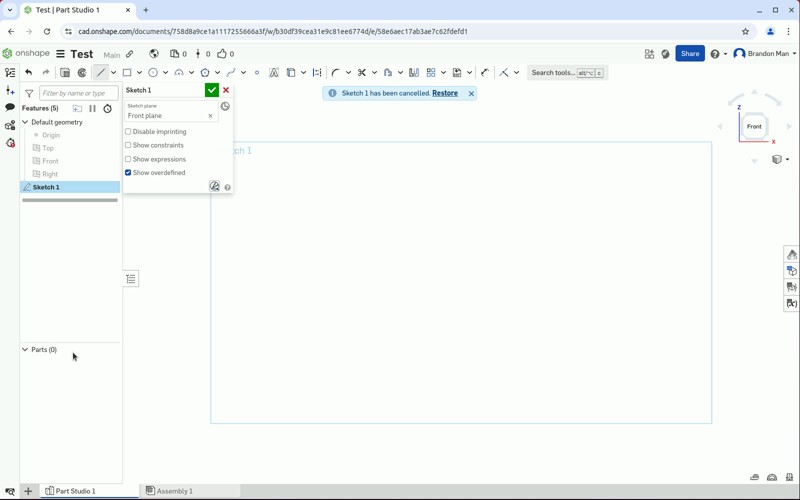
mouse_move(459, 293)
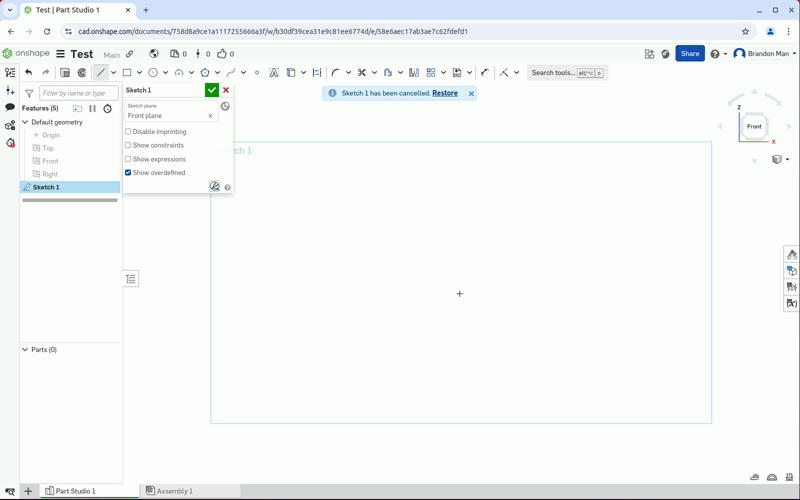
click(459, 293)
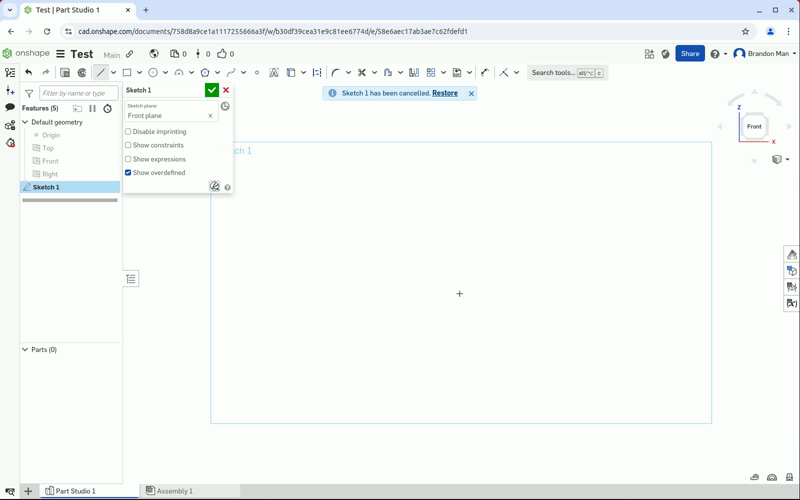
key_up(shift)
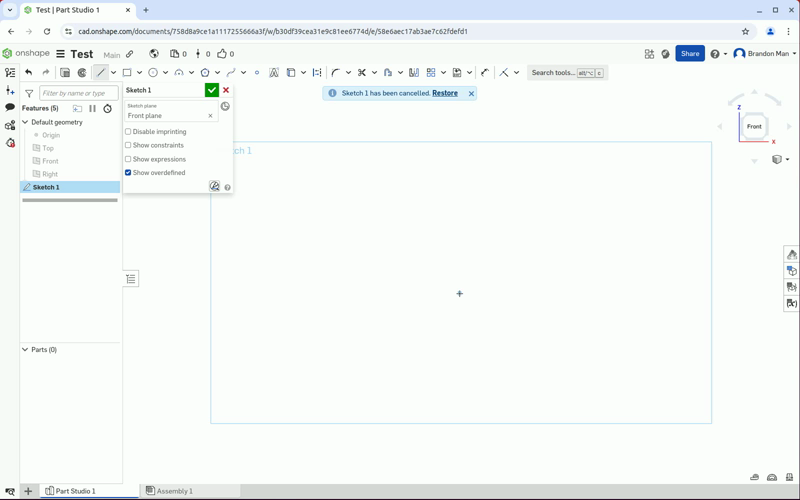
key_down(shift)
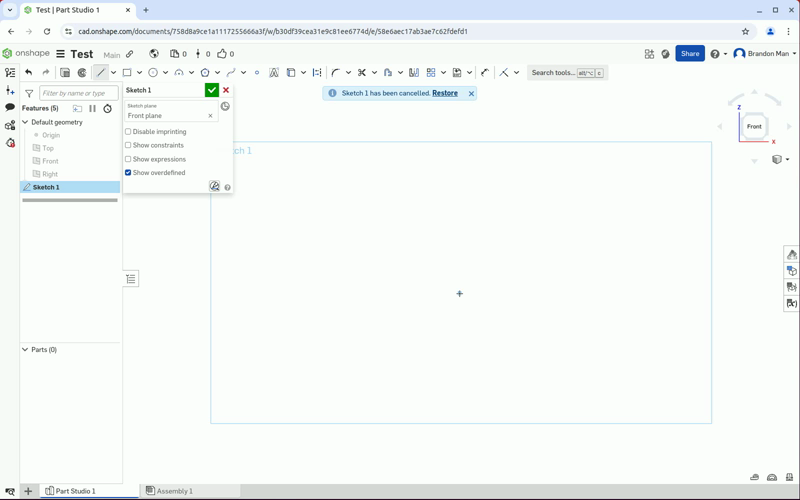
mouse_move(572, 293)
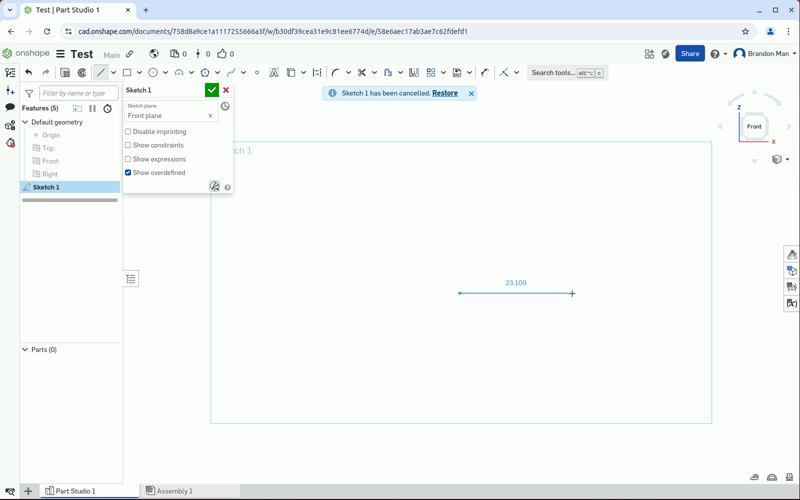
click(572, 293)
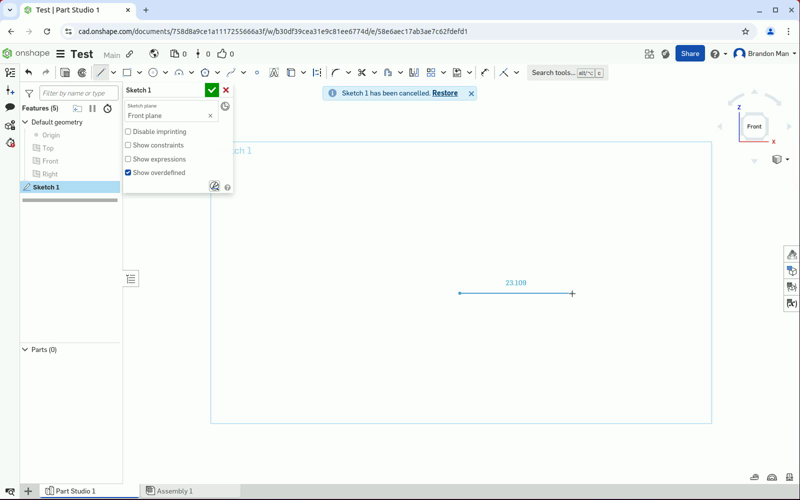
key_up(shift)
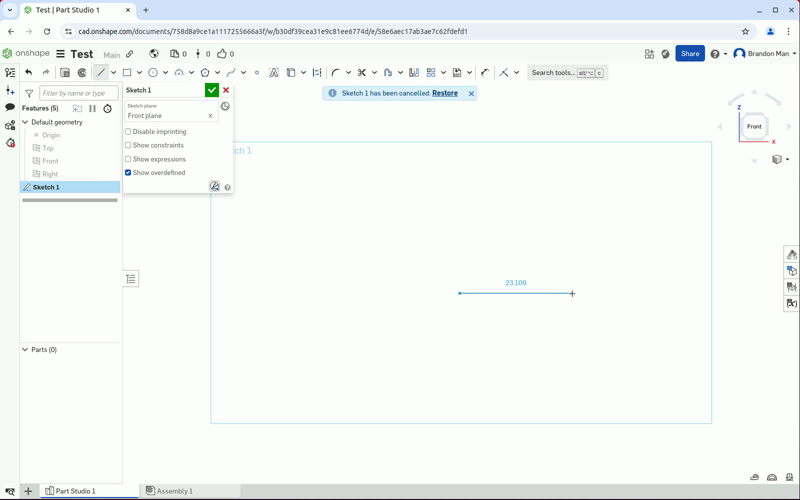
key_down(shift)
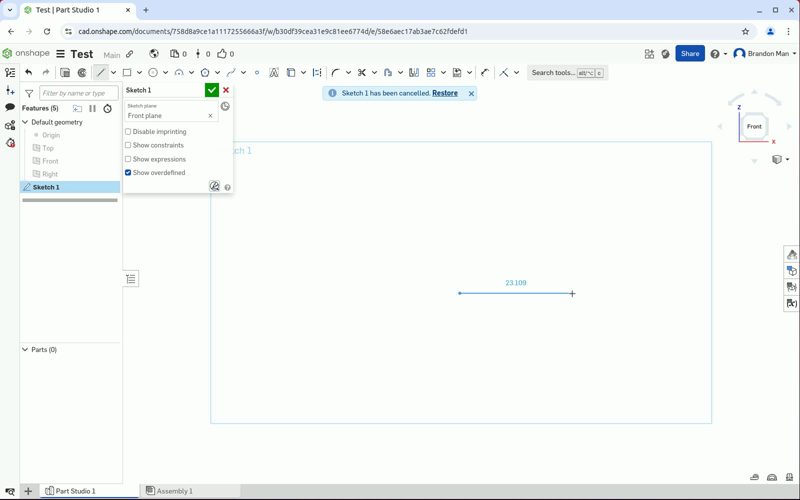
mouse_move(589, 293)
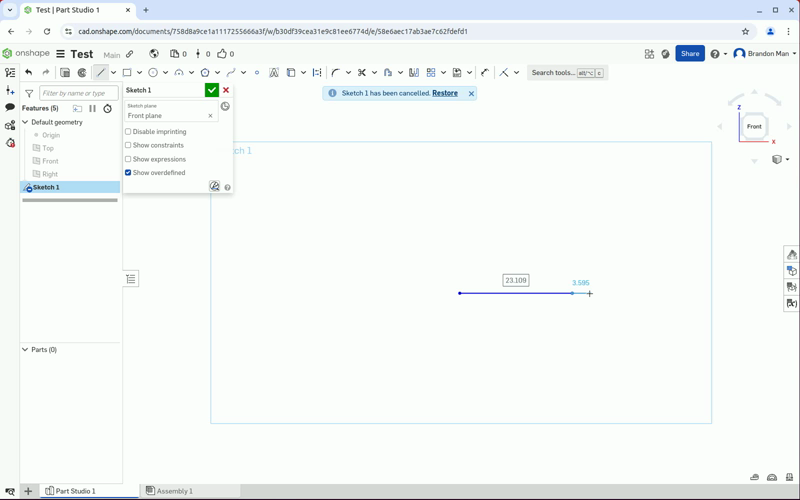
mouse_move(573, 282)
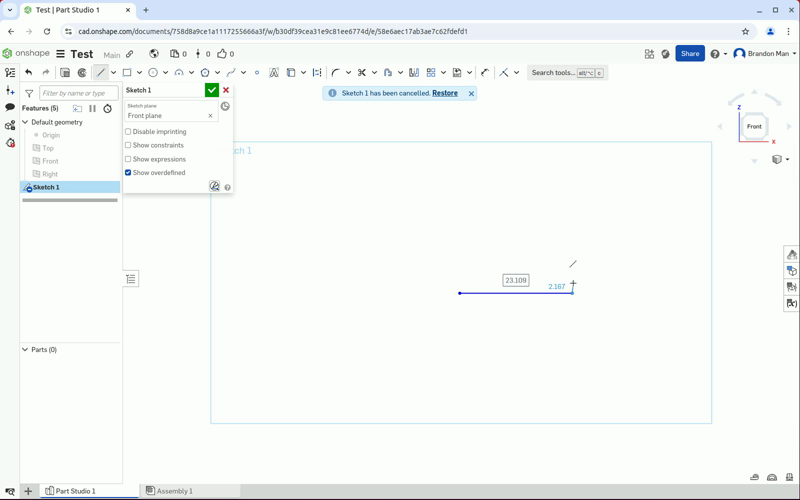
click(573, 282)
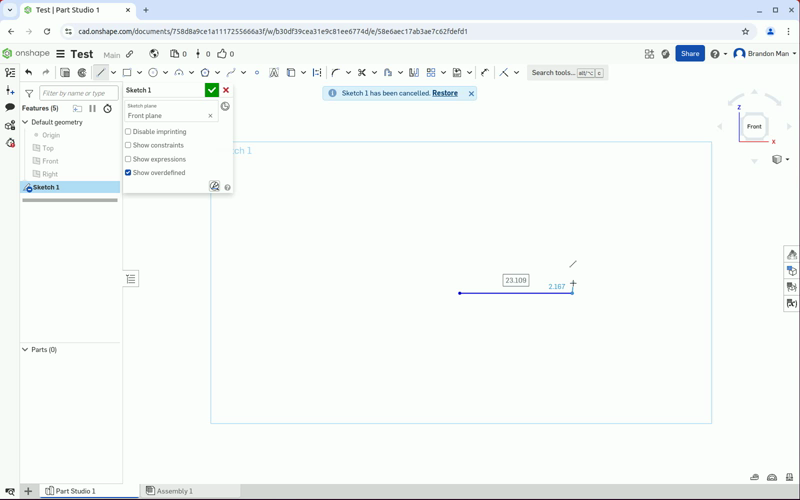
key_up(shift)
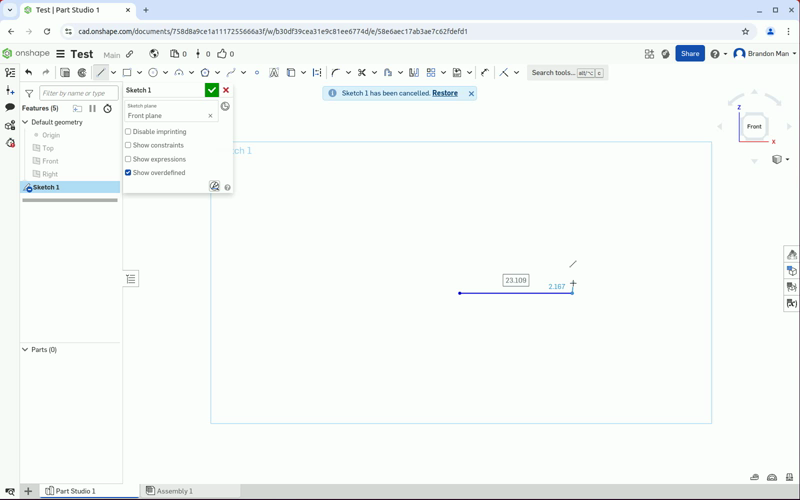
key_down(shift)
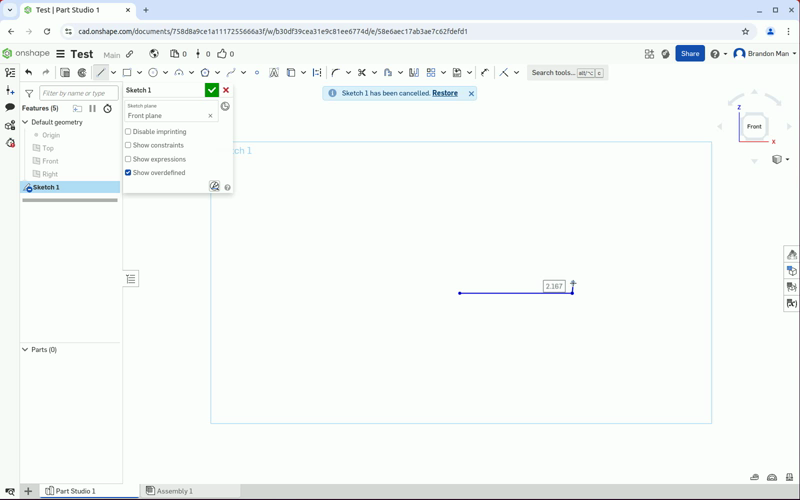
mouse_move(460, 282)
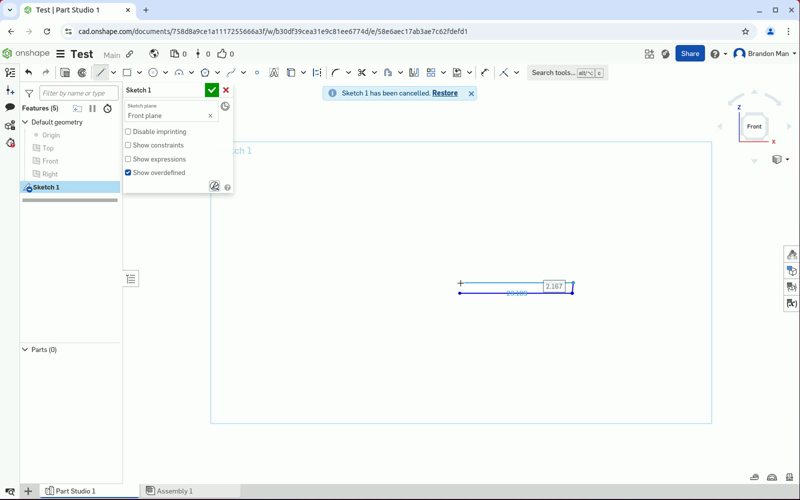
click(460, 282)
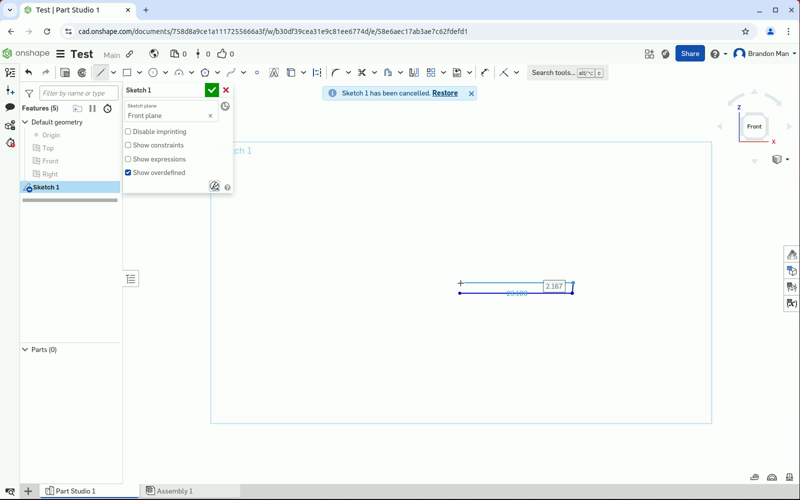
key_up(shift)
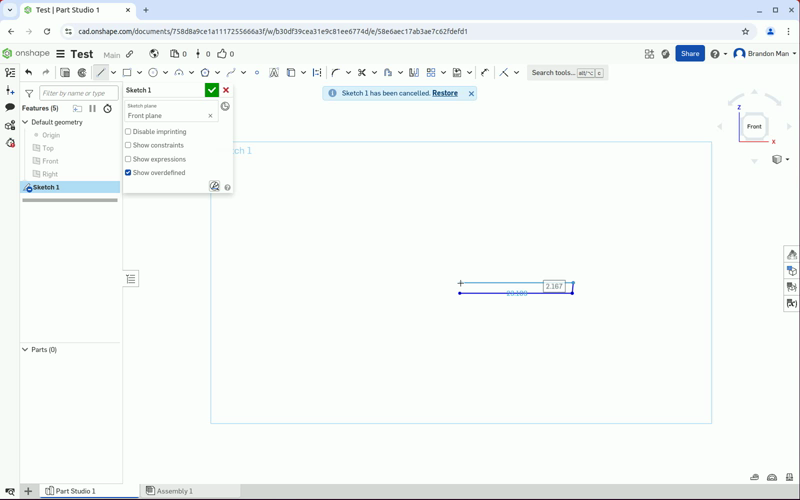
mouse_move(490, 282)
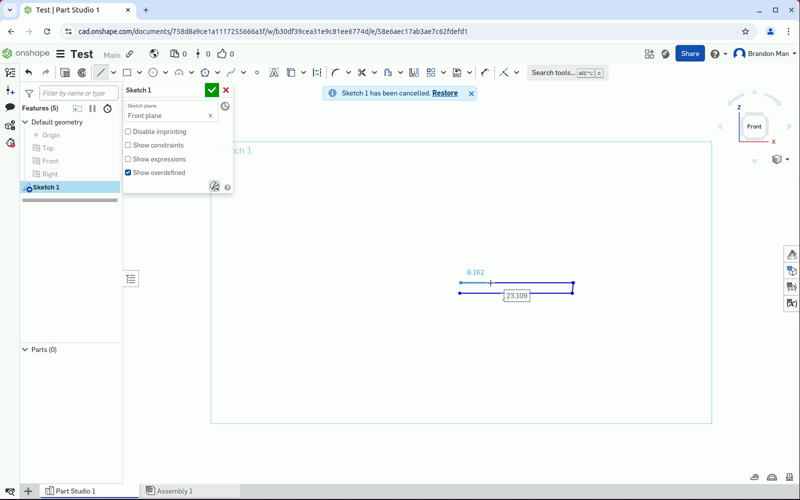
key_down(shift)
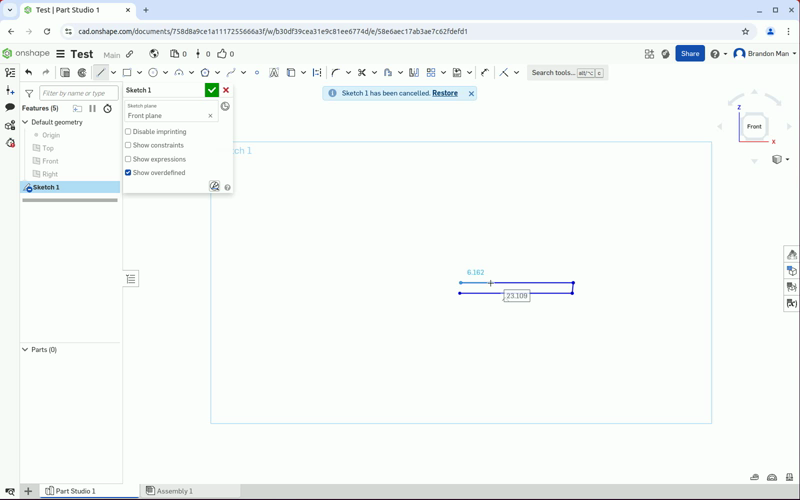
mouse_move(459, 293)
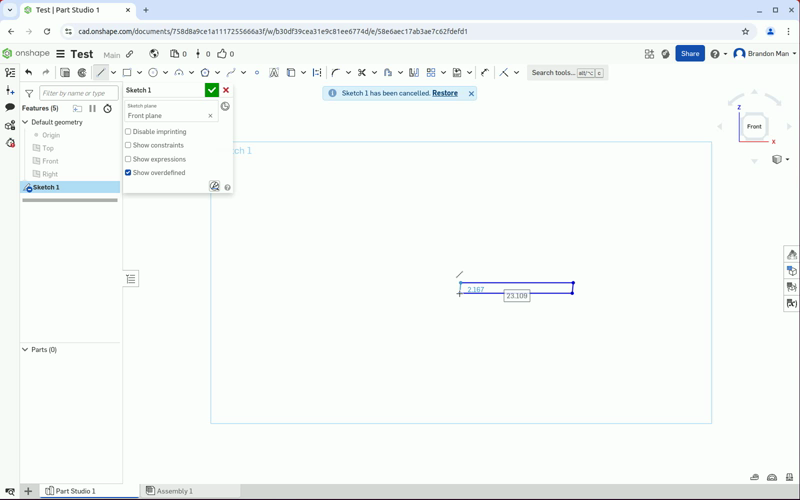
key_up(shift)
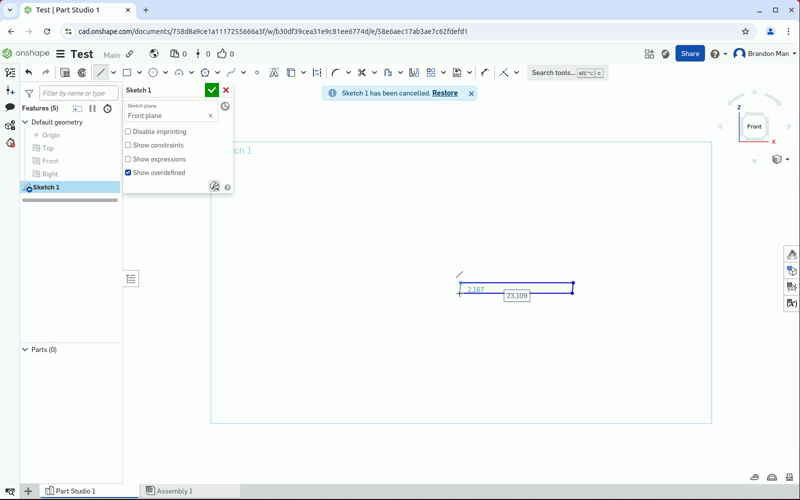
click(459, 293)
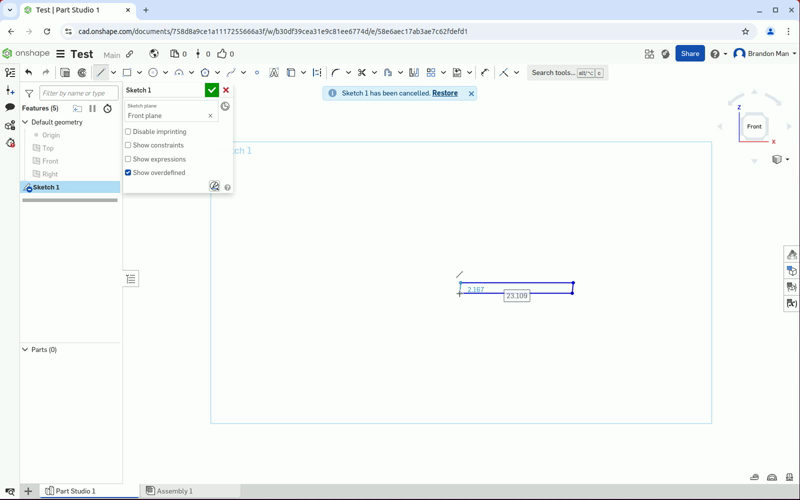
key(esc)
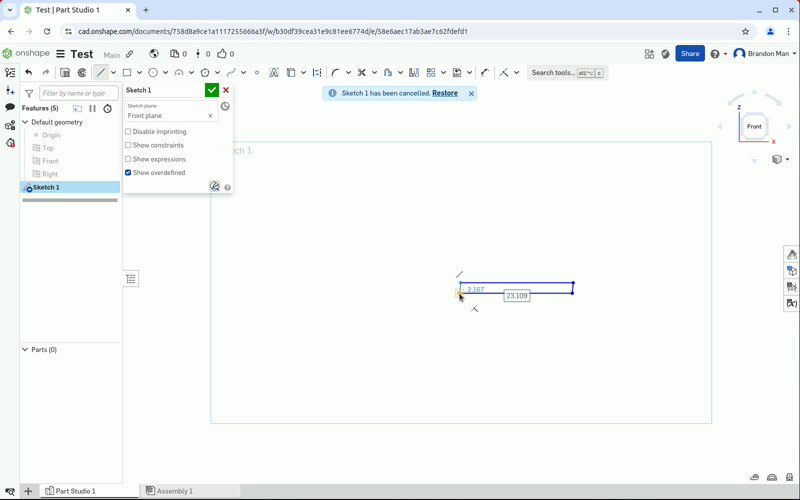
mouse_move(473, 284)
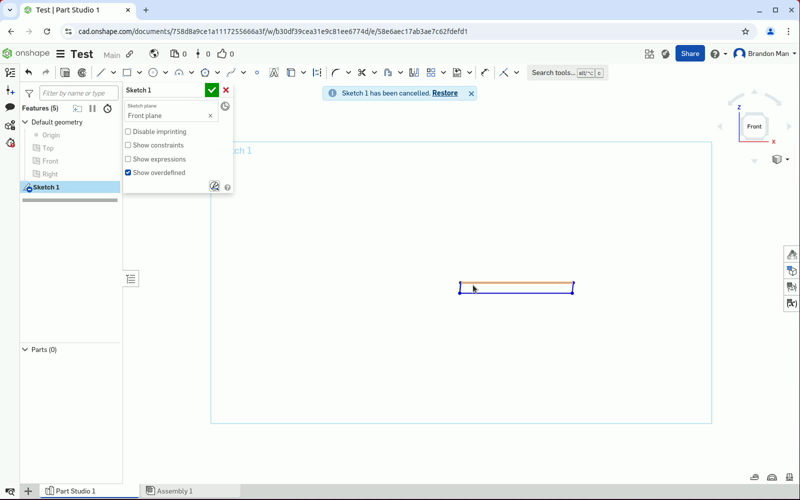
scroll(6)
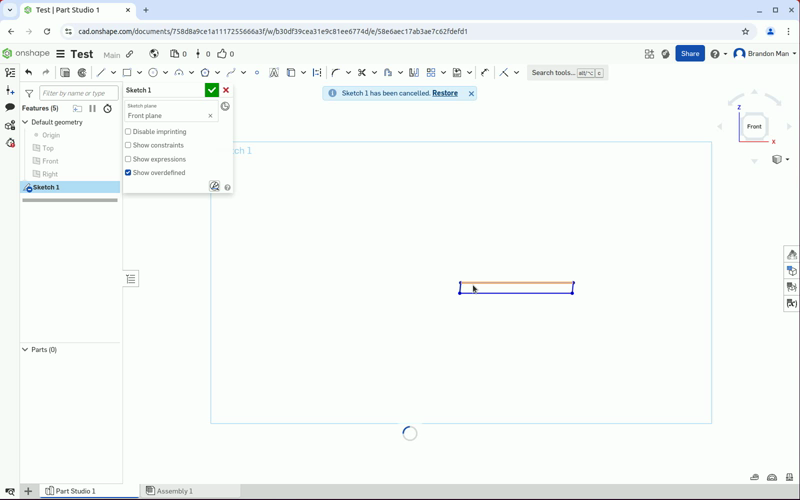
scroll(6)
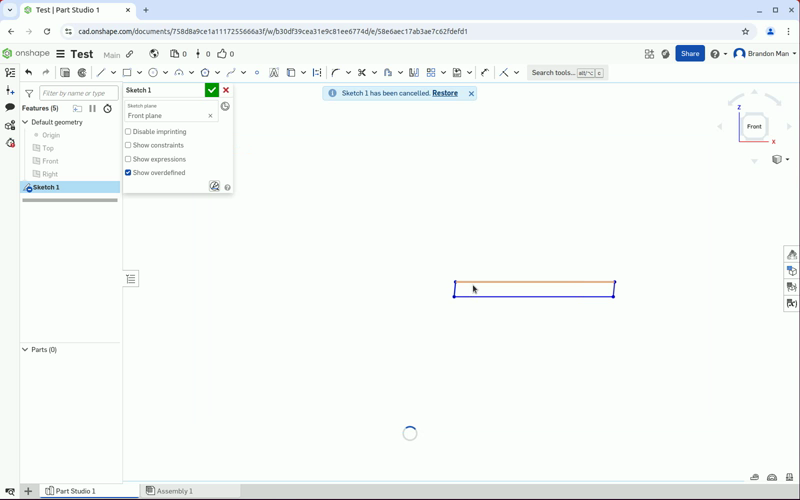
scroll(6)
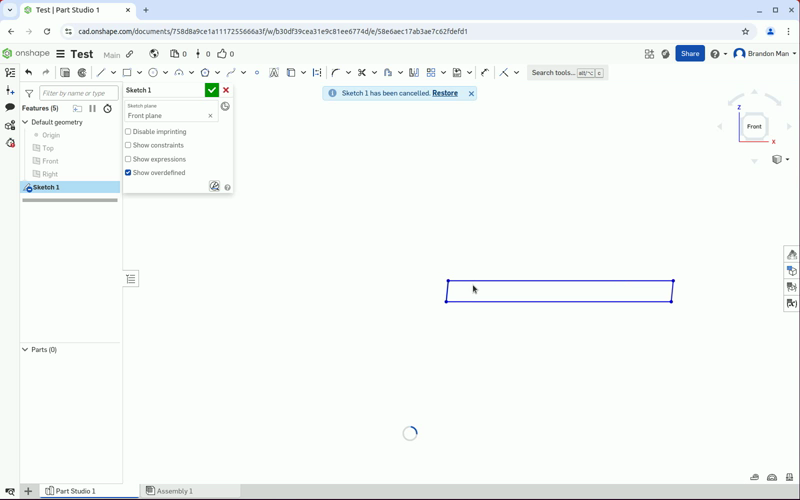
scroll(6)
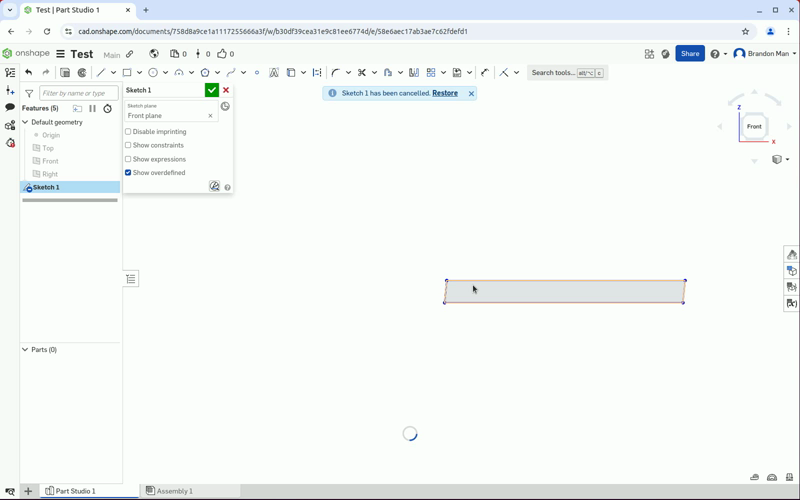
scroll(6)
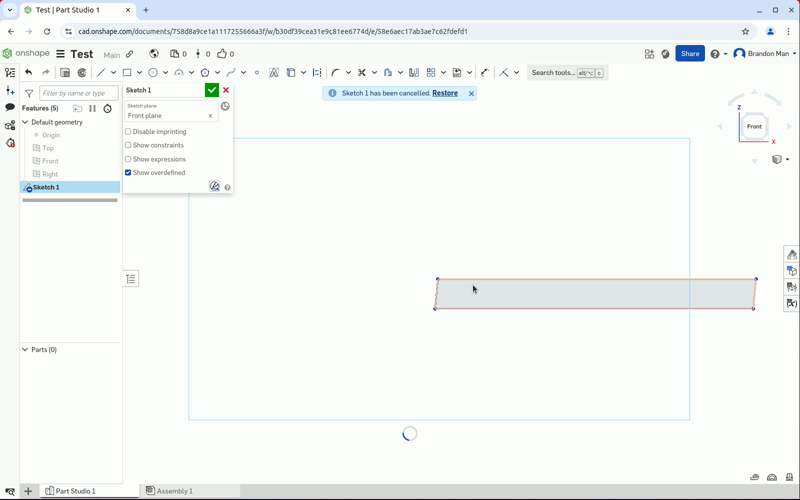
scroll(6)
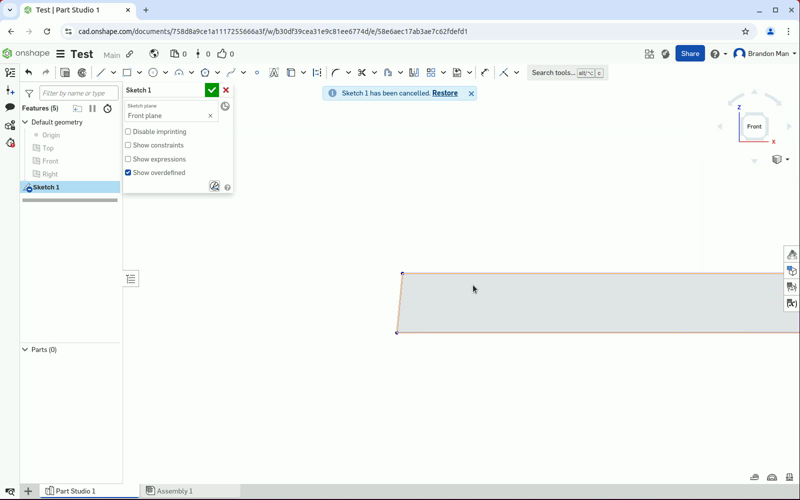
scroll(6)
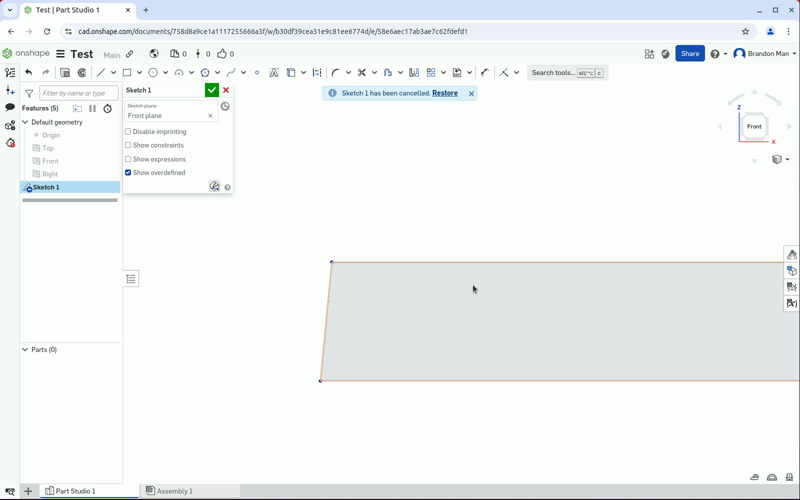
click(473, 284)
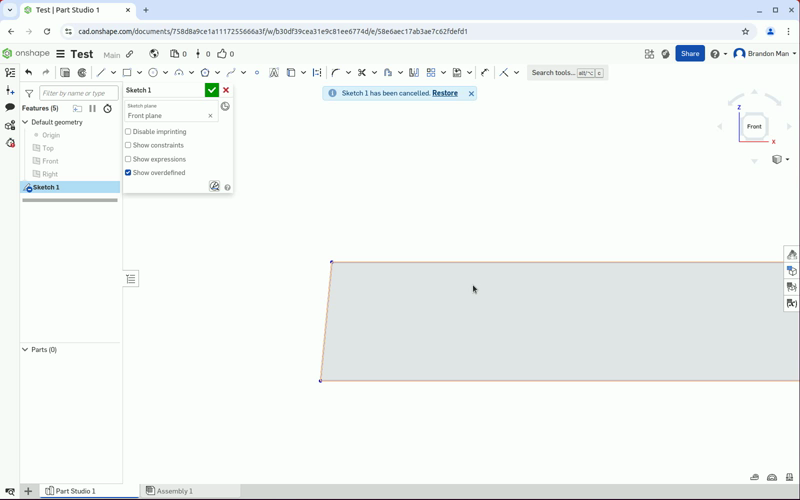
scroll(-6)
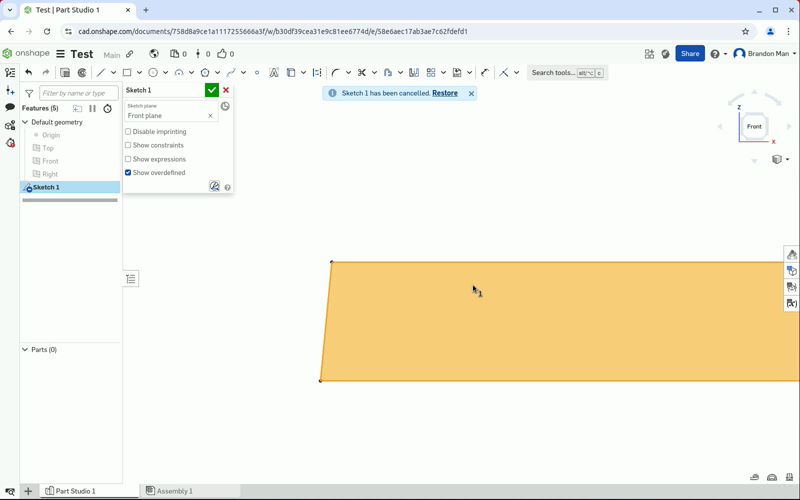
scroll(-6)
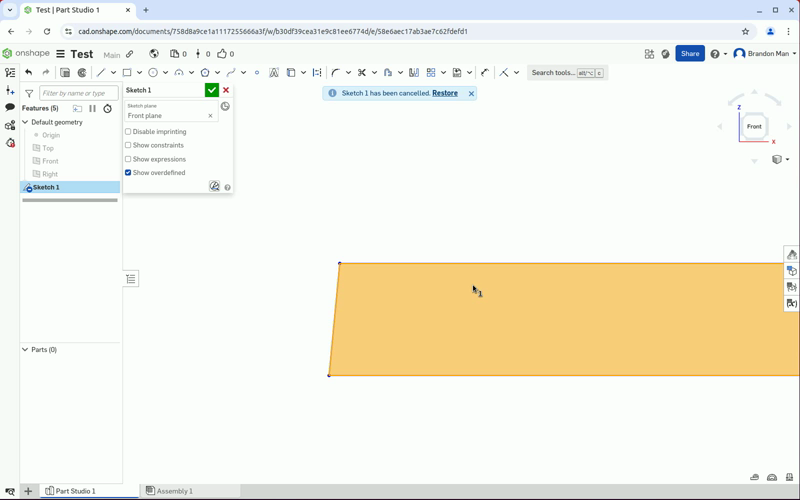
scroll(-6)
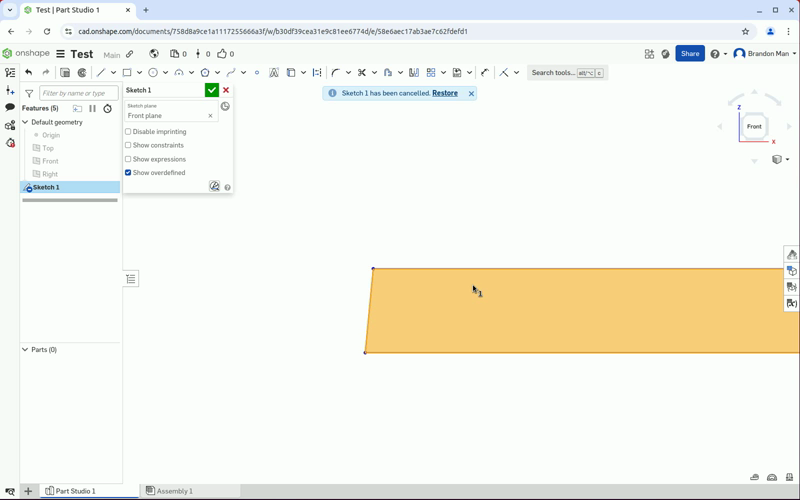
scroll(-6)
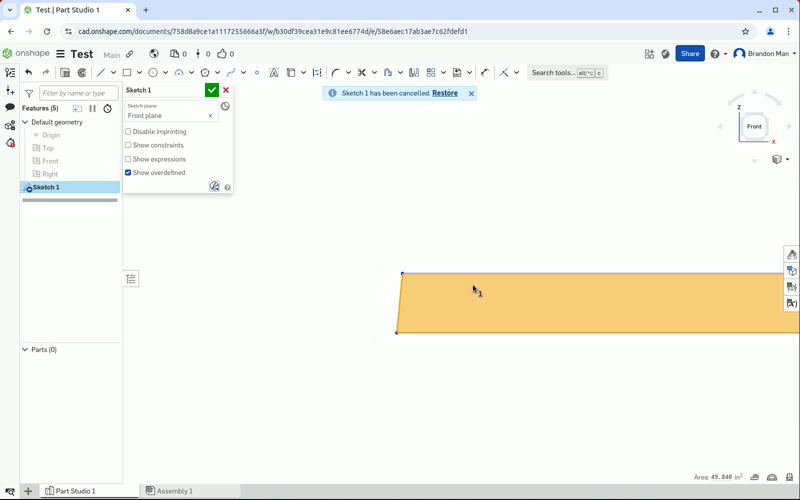
scroll(-6)
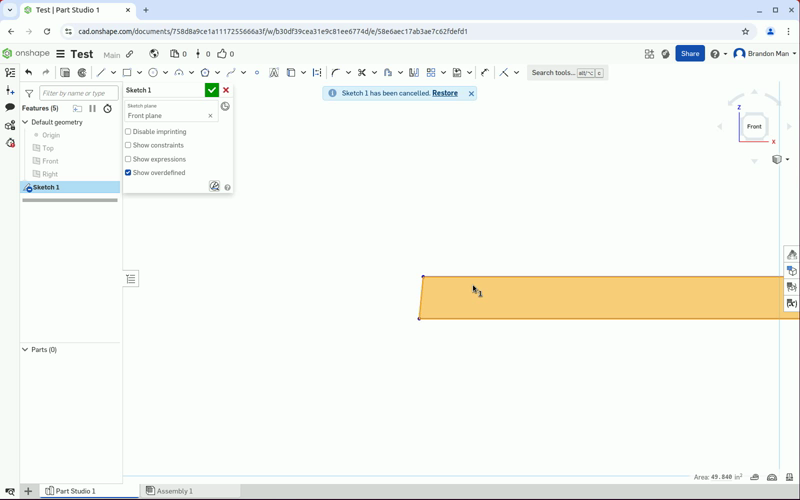
scroll(-6)
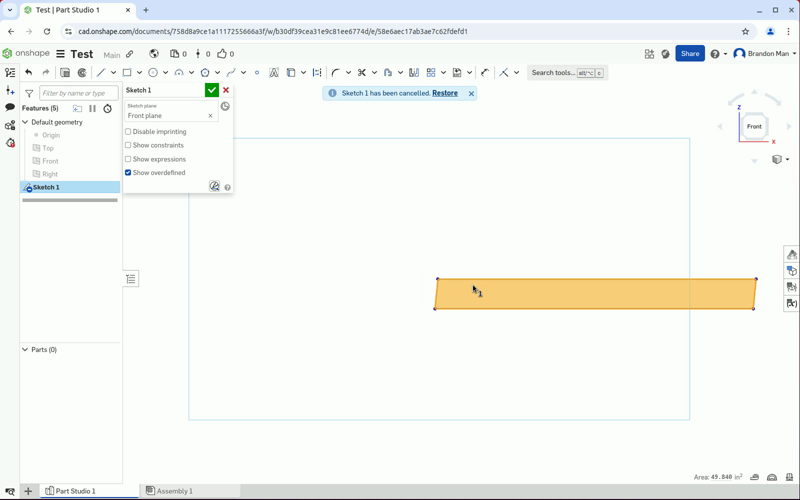
scroll(-6)
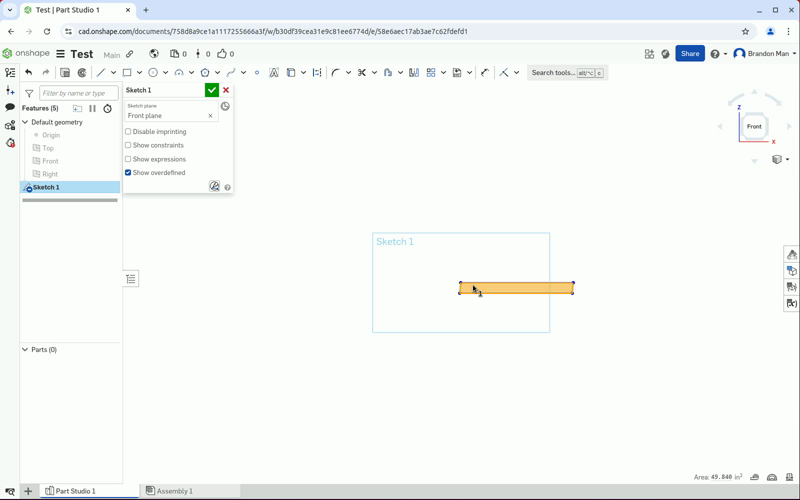
mouse_move(73, 352)
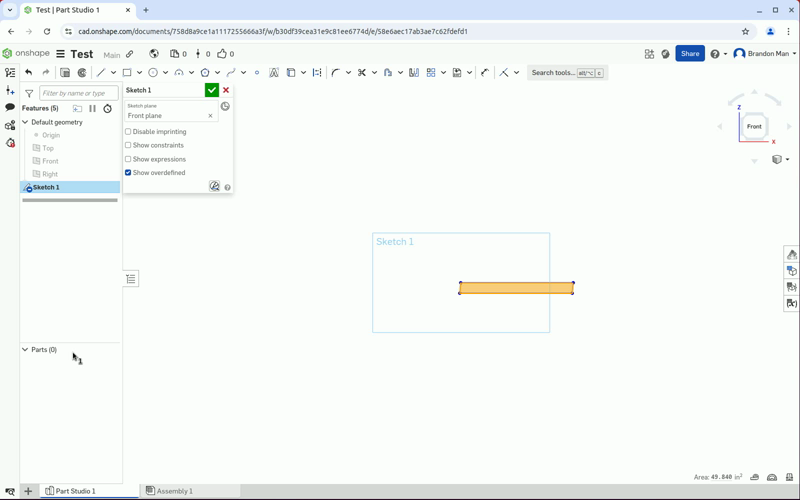
key(shift+y)
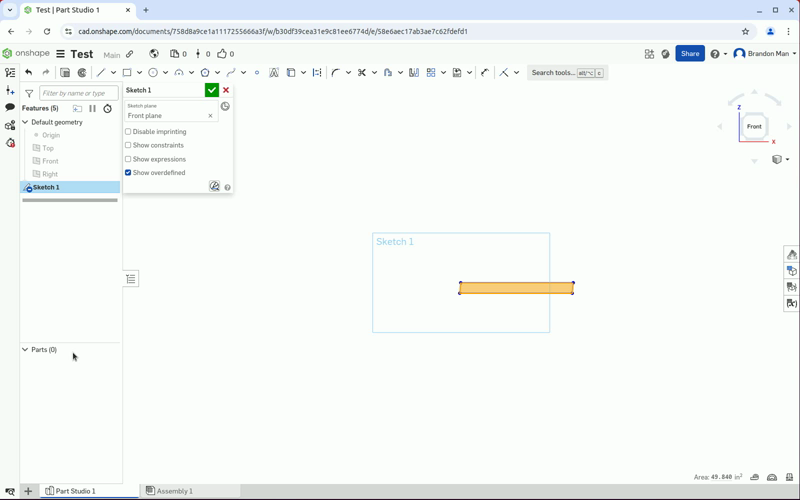
key(shift+e)
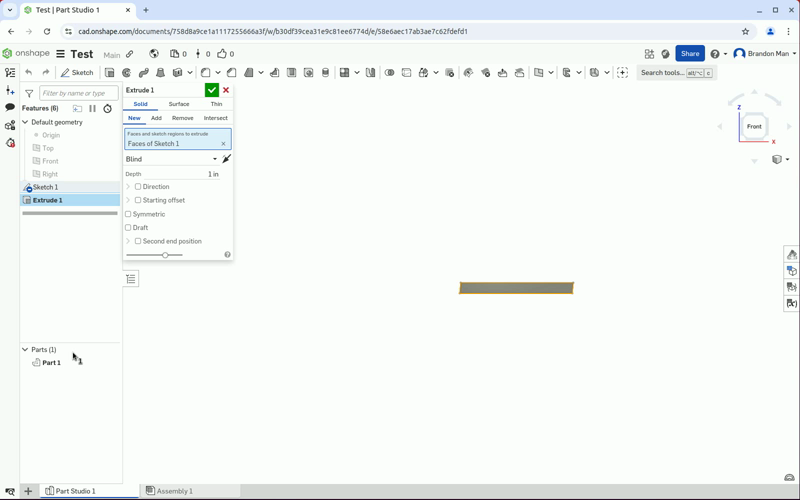
mouse_move(143, 106)
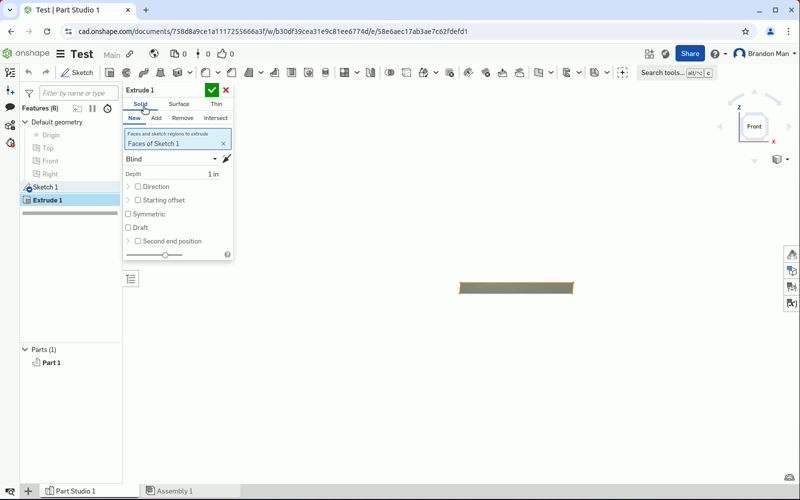
click(143, 106)
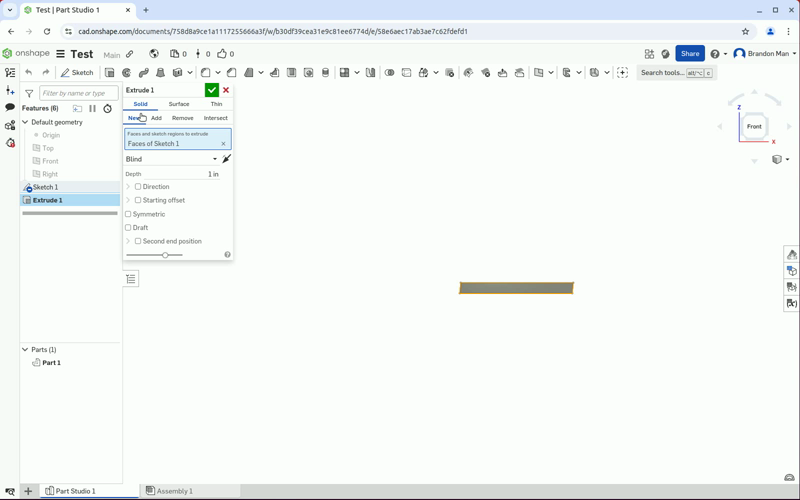
mouse_move(137, 120)
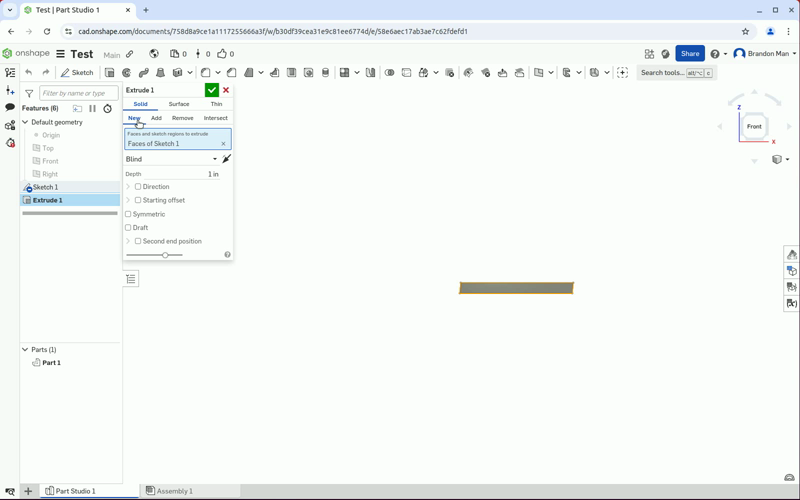
click(137, 120)
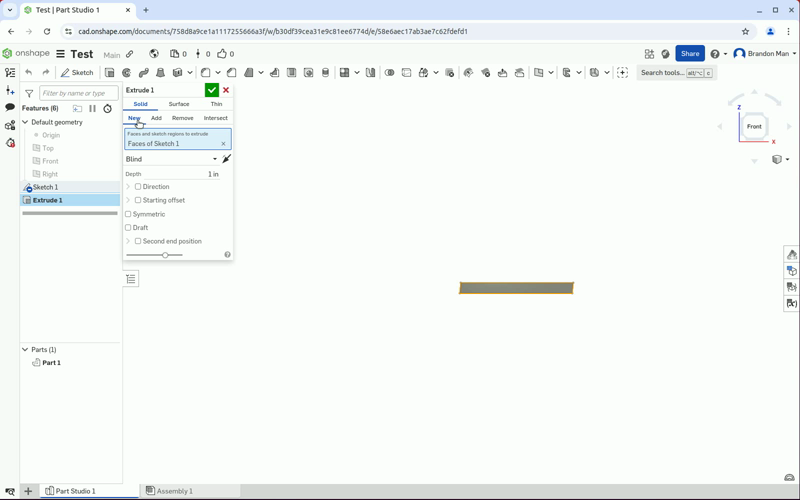
key(tab, 4)
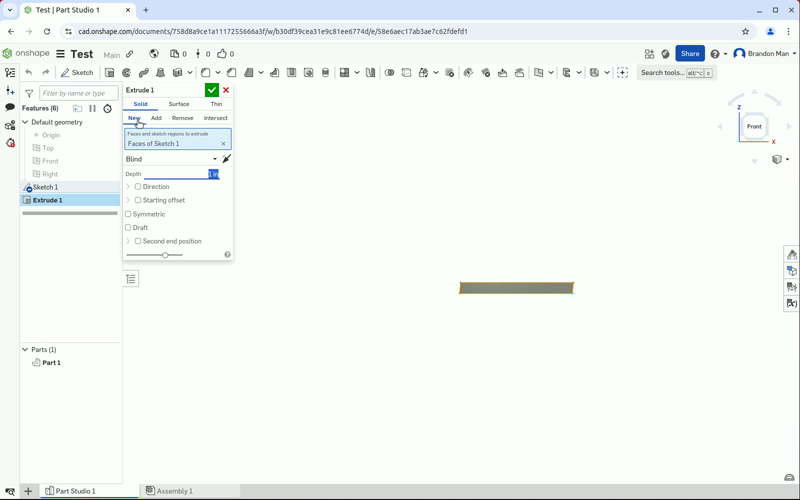
text(2.166)
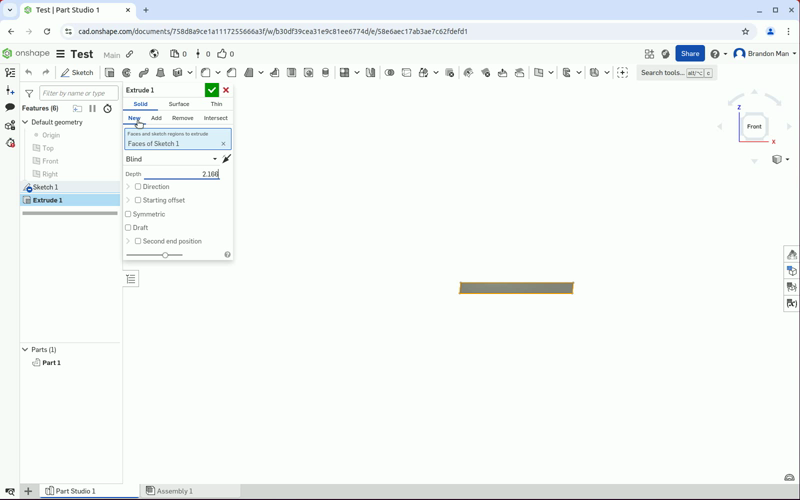
key(enter)
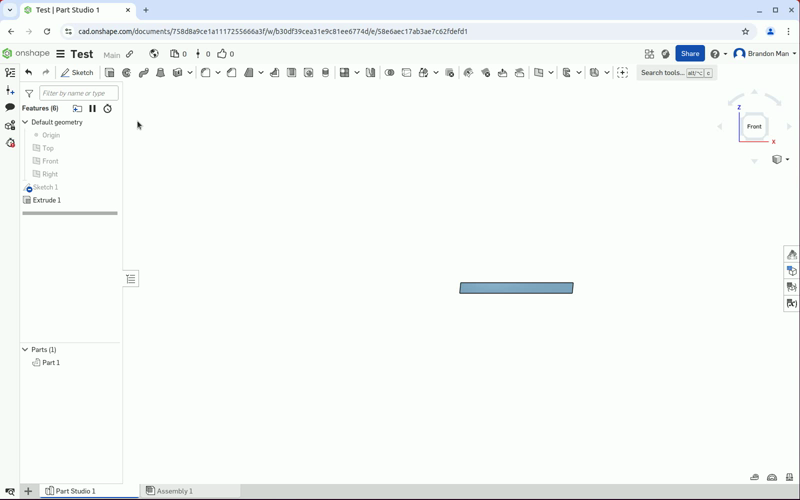
key(shift+h)
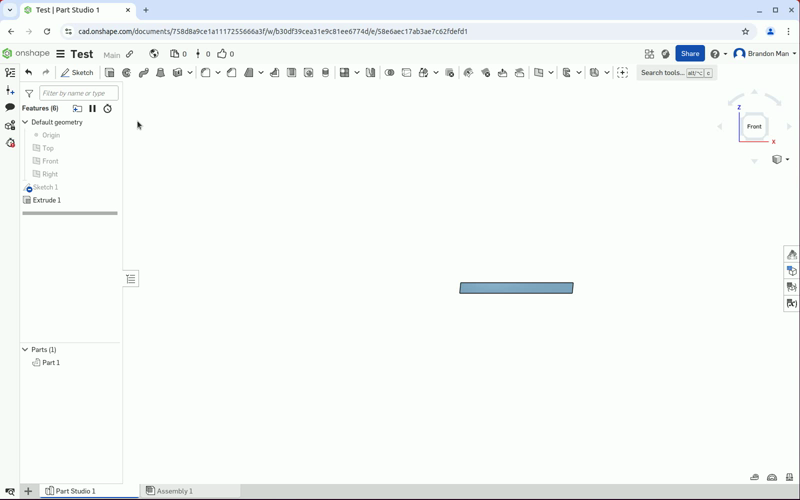
key(shift+h)
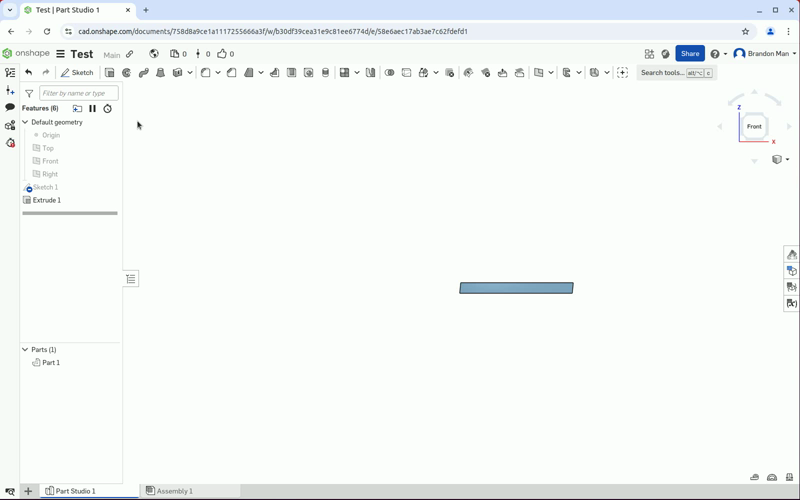
mouse_move(73, 189)
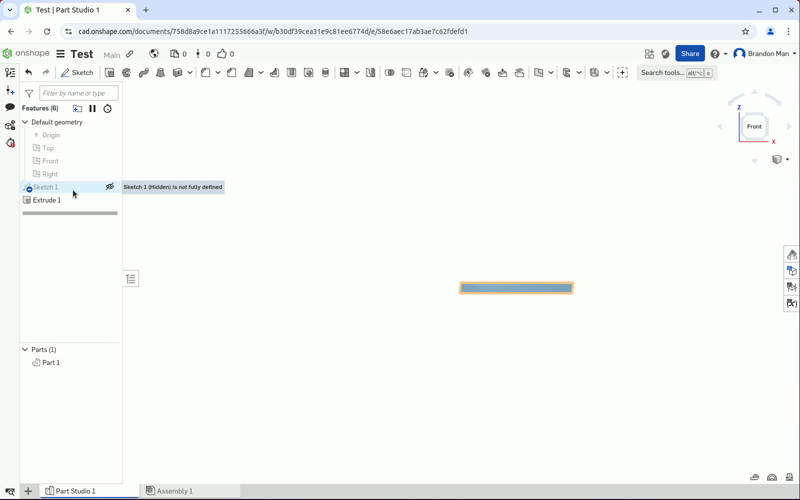
click(73, 189)
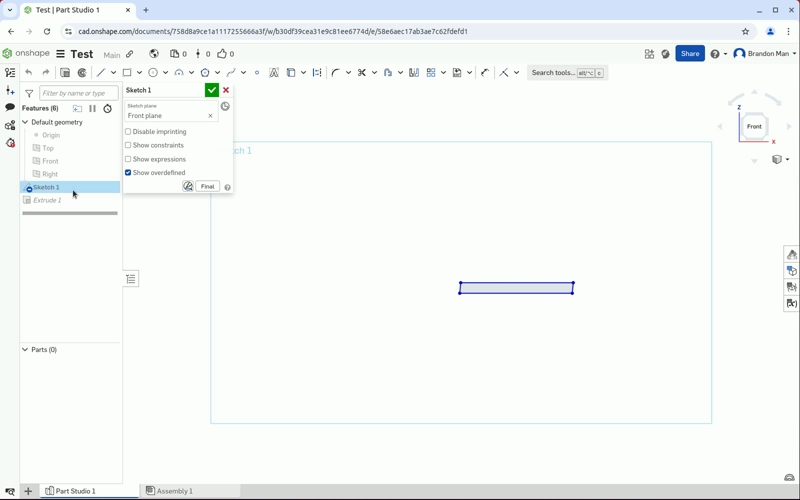
mouse_move(229, 92)
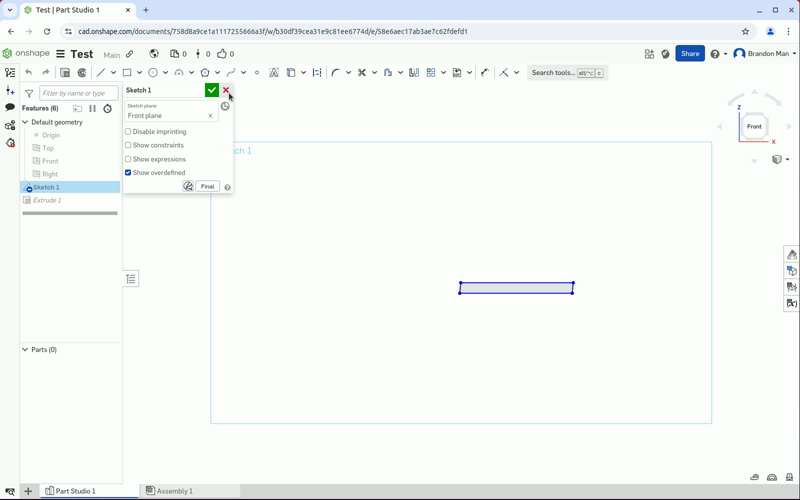
click(229, 92)
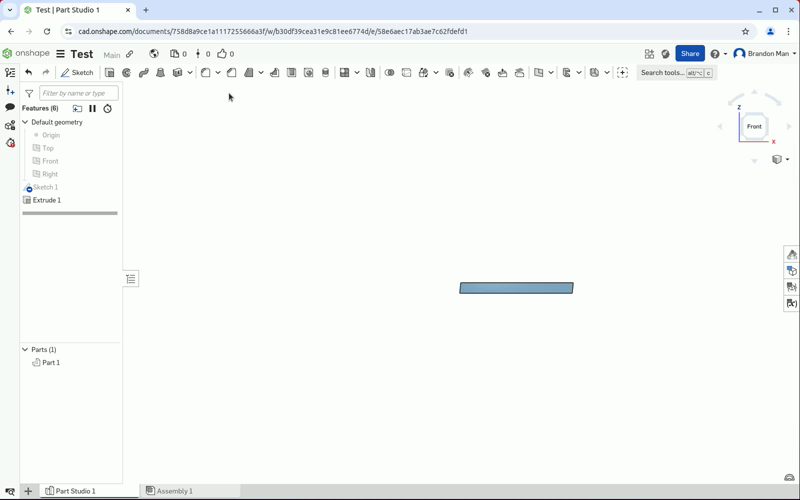
mouse_move(541, 75)
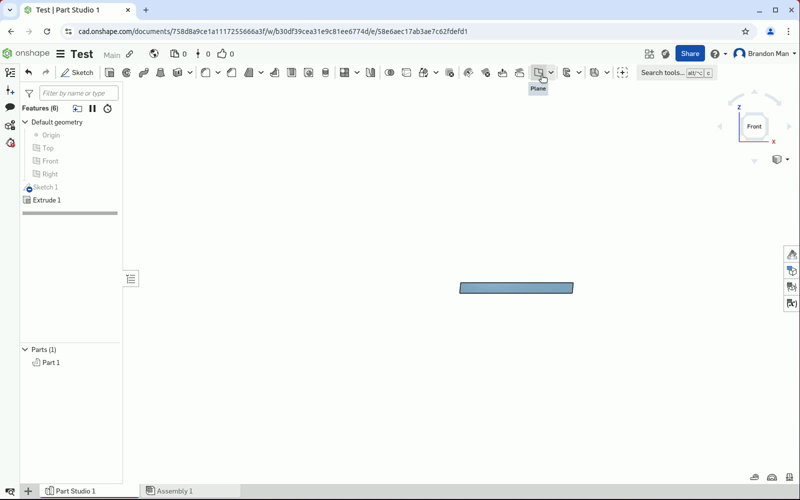
click(541, 75)
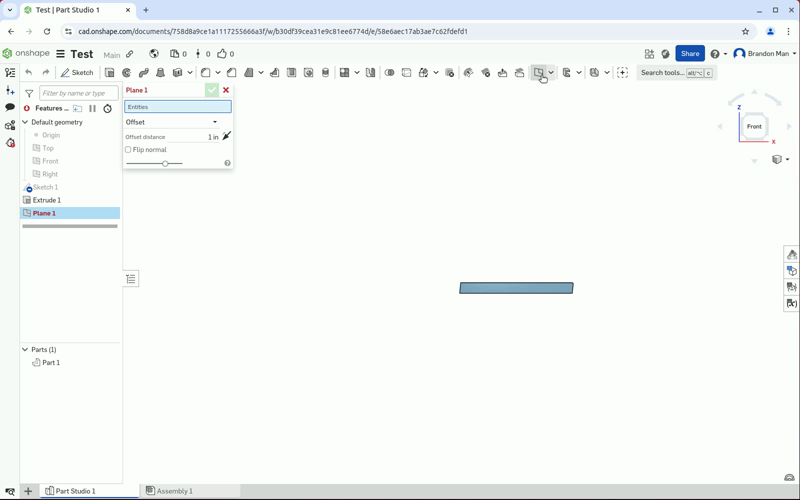
mouse_move(73, 163)
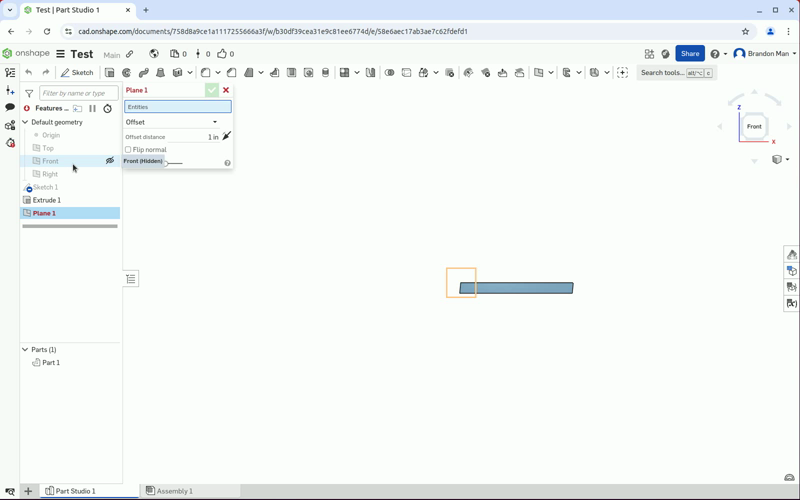
click(73, 163)
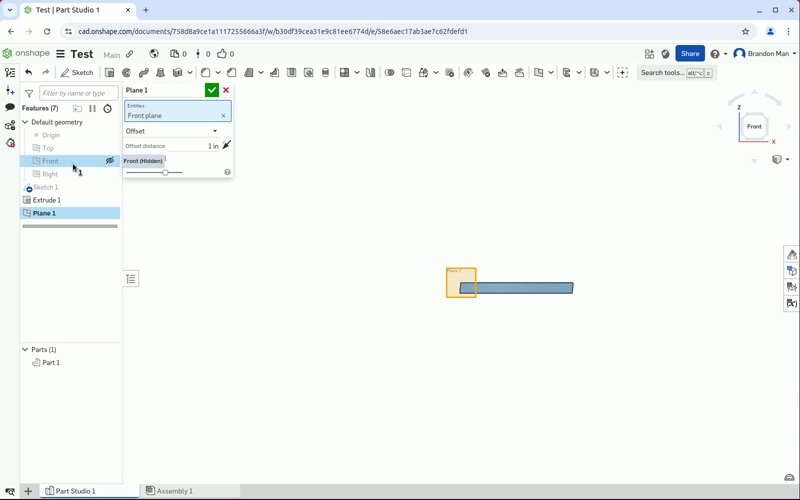
key(tab, 2)
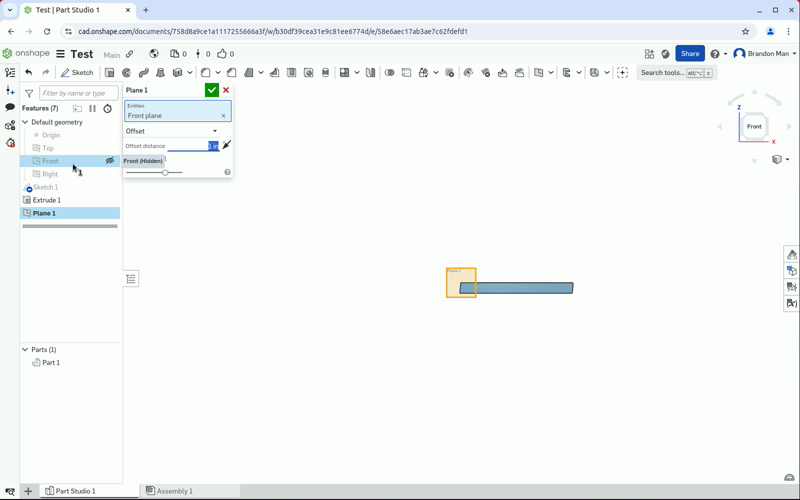
text(2.157)
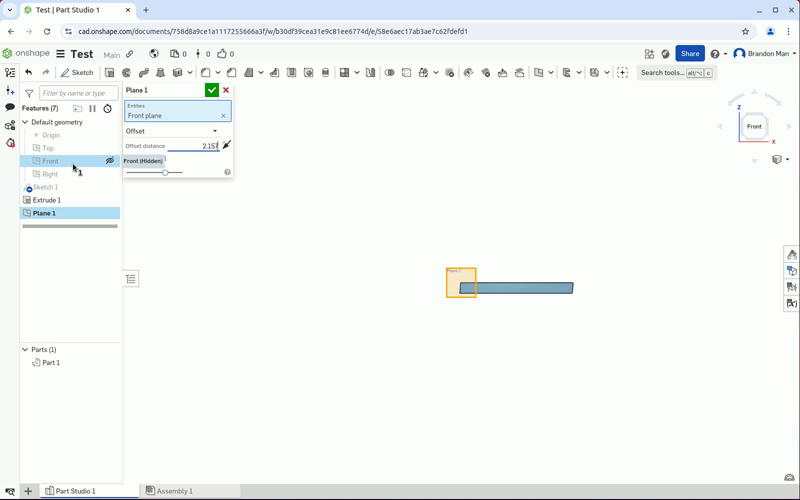
key(enter, 2)
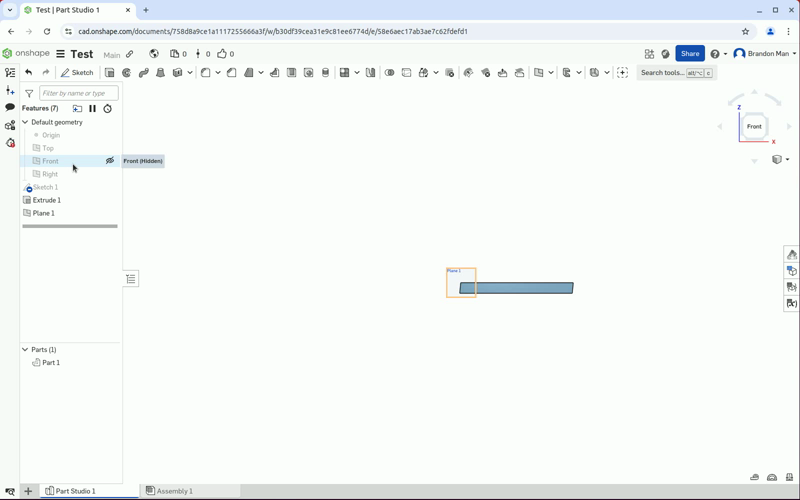
key(shift+s)
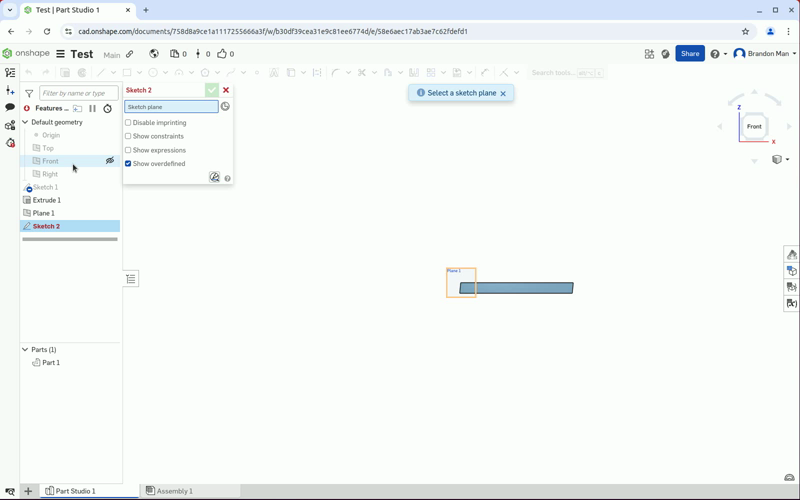
mouse_move(73, 215)
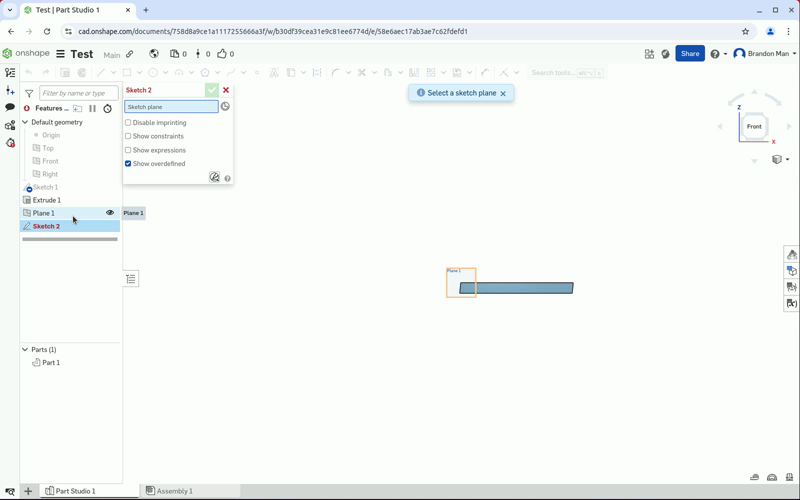
click(73, 215)
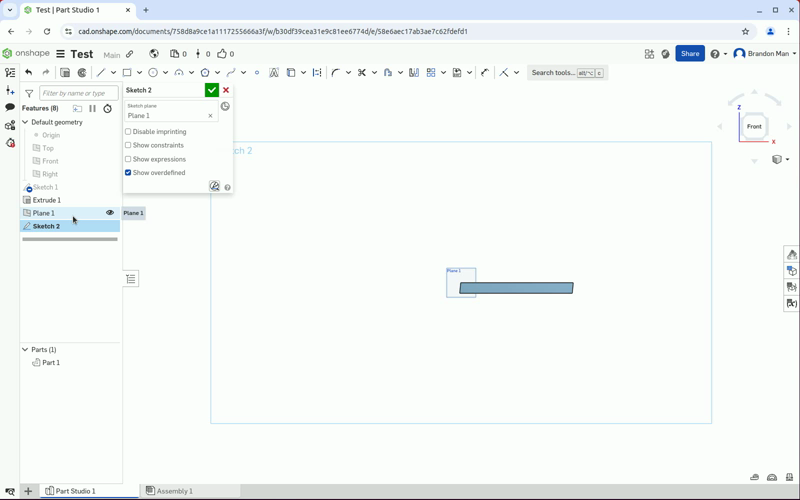
mouse_move(73, 352)
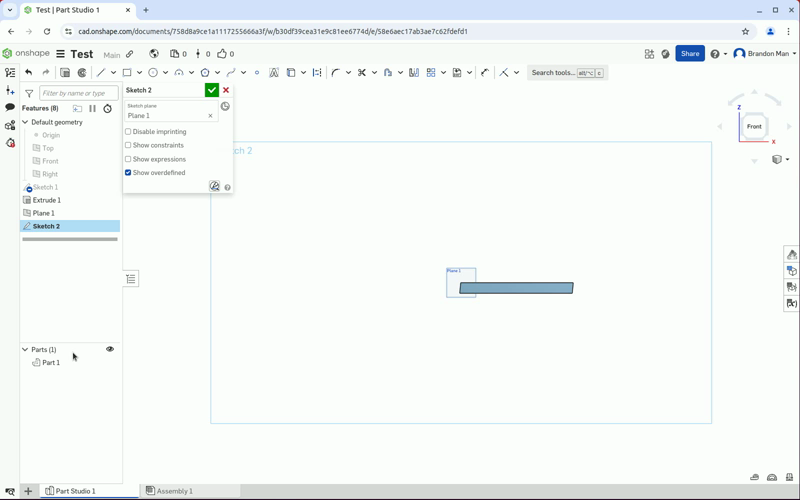
key(y)
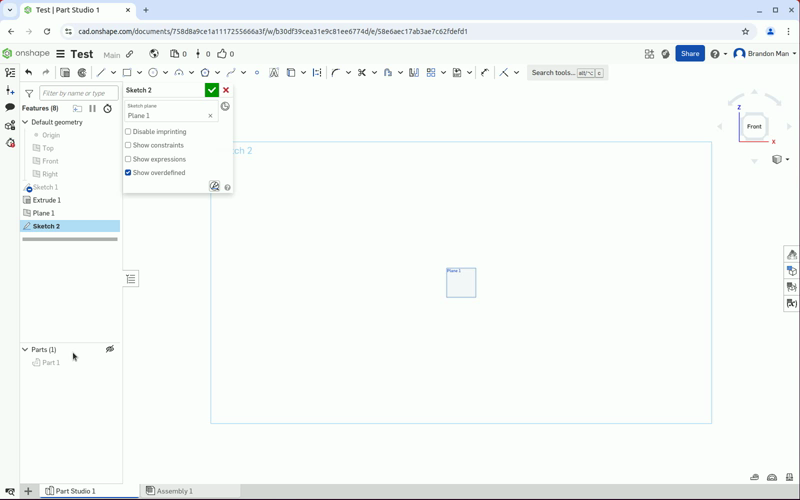
key(l)
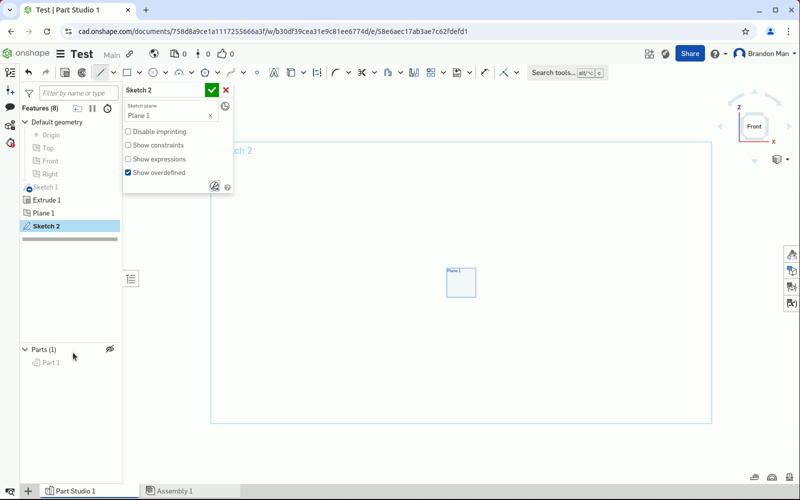
key_down(shift)
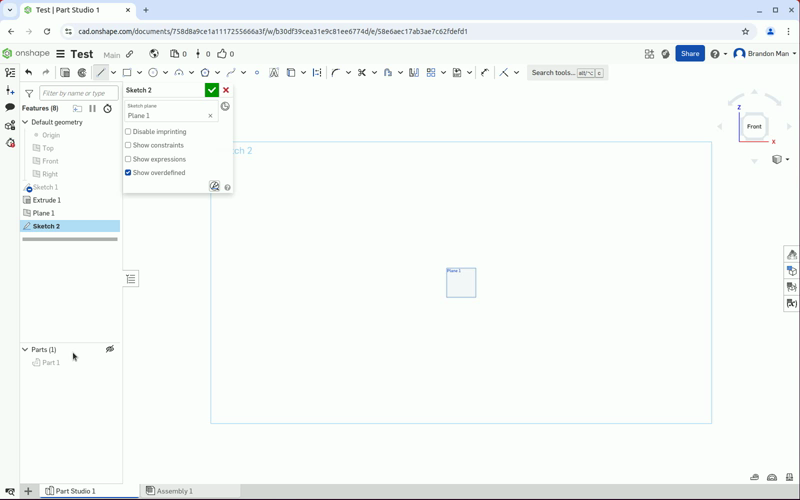
mouse_move(561, 293)
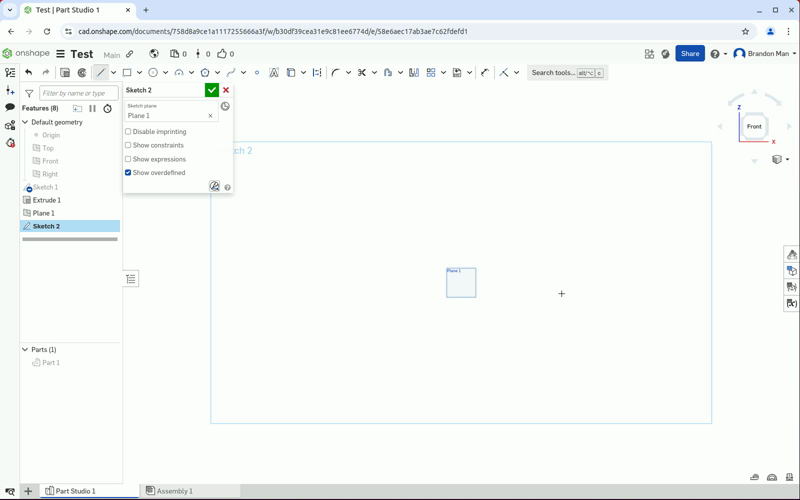
click(561, 293)
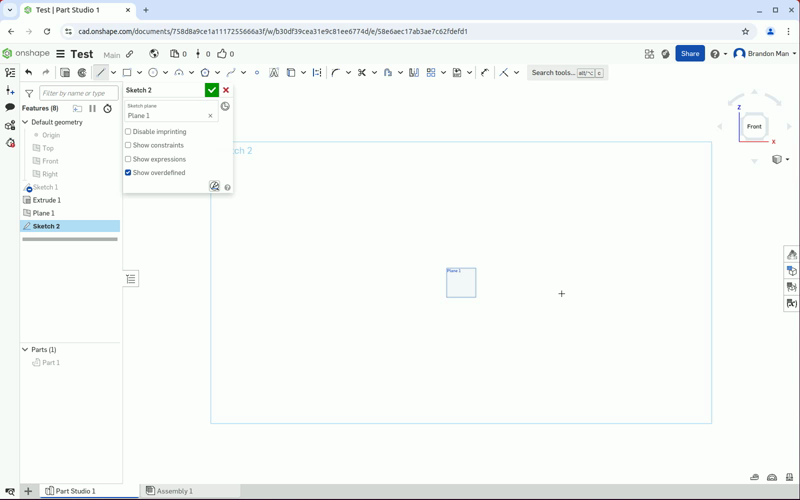
key_up(shift)
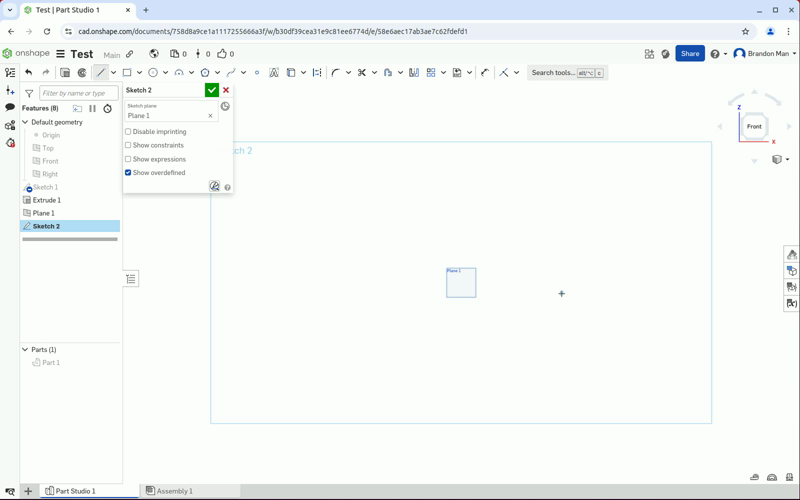
key_down(shift)
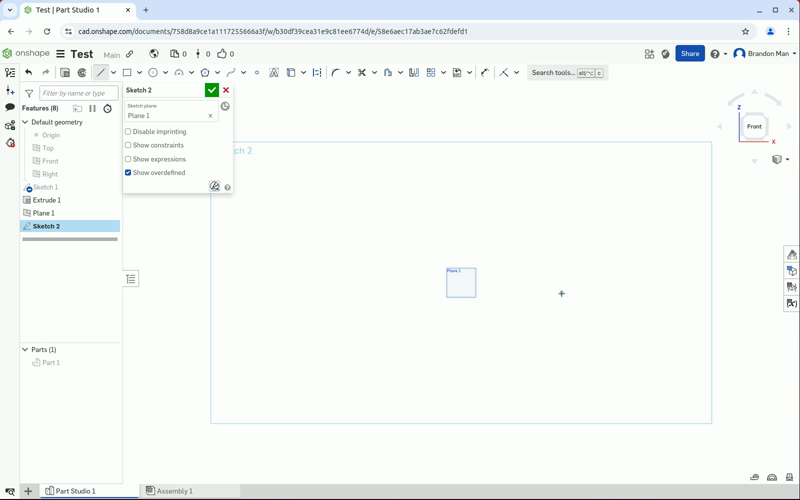
mouse_move(589, 293)
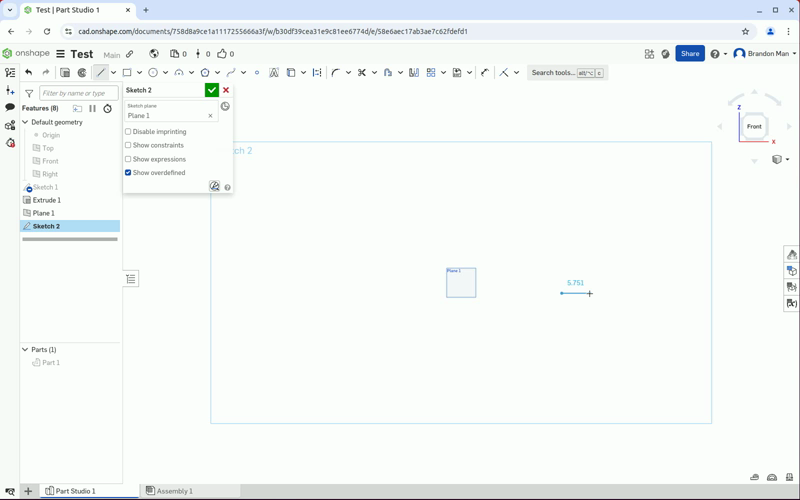
mouse_move(573, 293)
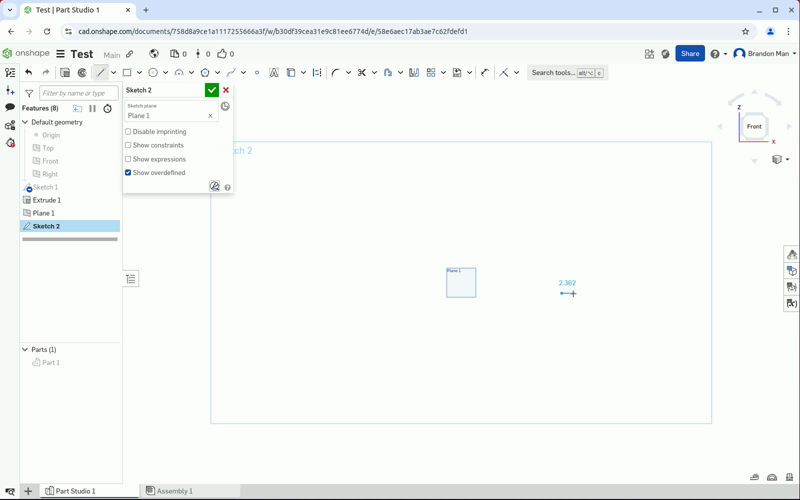
click(573, 293)
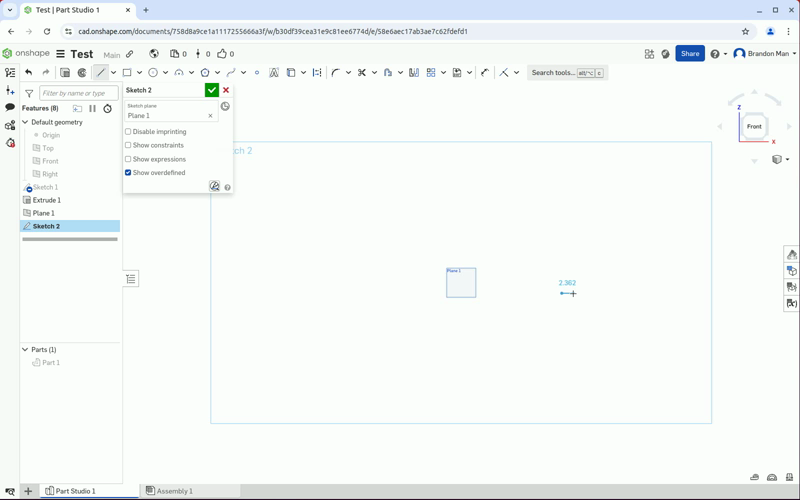
key_up(shift)
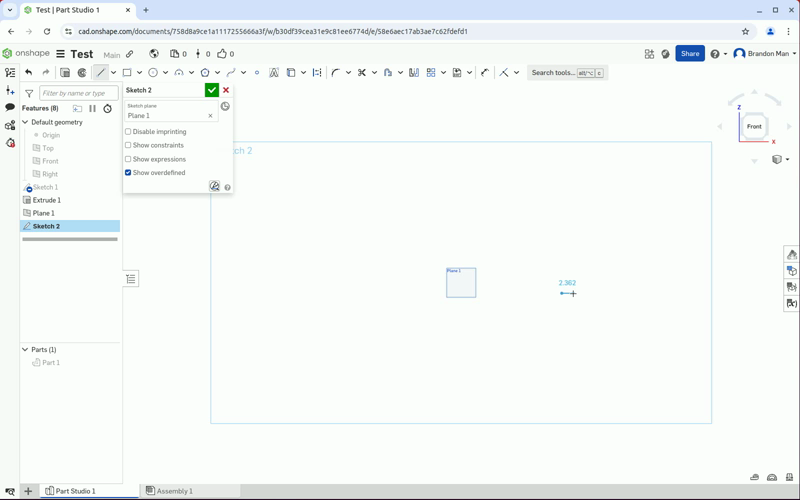
key_down(shift)
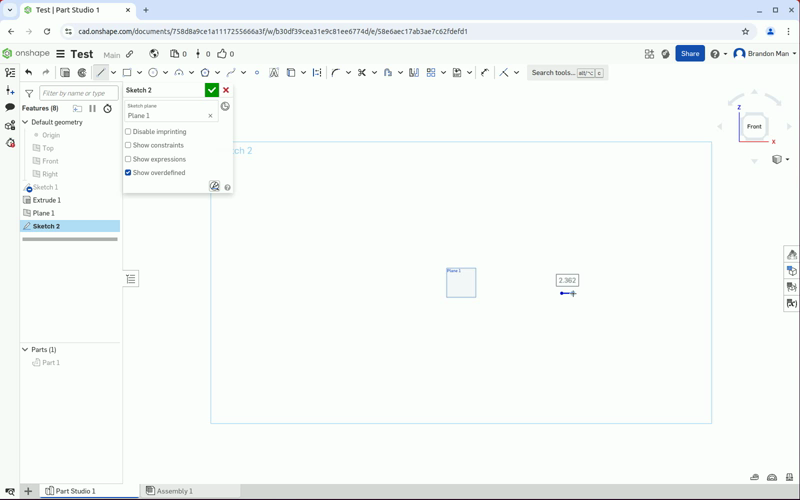
mouse_move(589, 293)
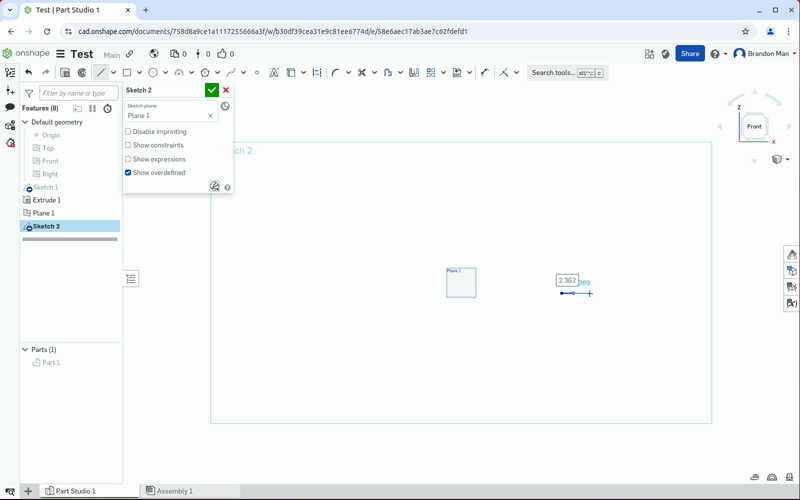
mouse_move(574, 281)
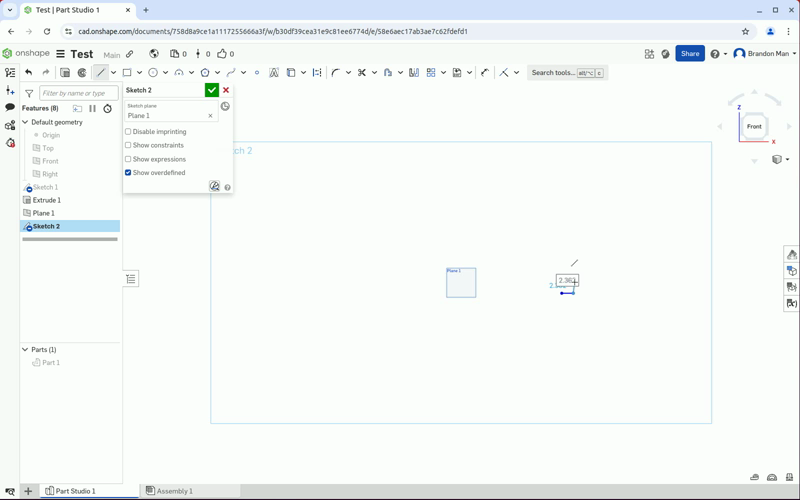
click(574, 281)
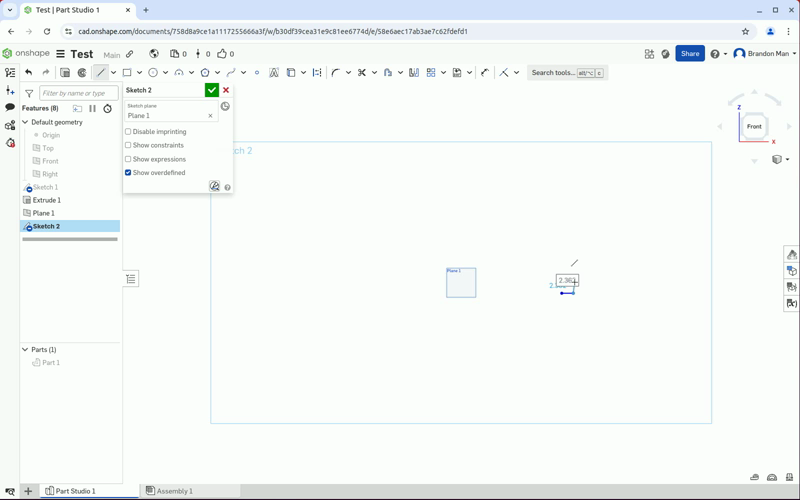
key_up(shift)
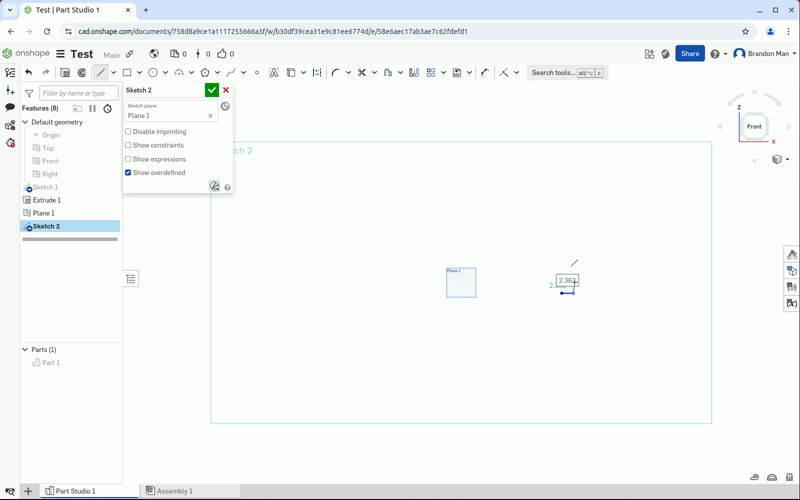
key_down(shift)
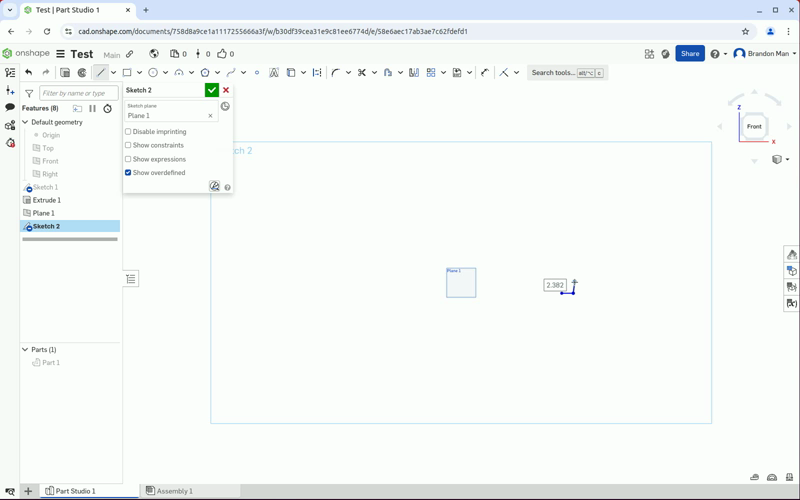
mouse_move(589, 281)
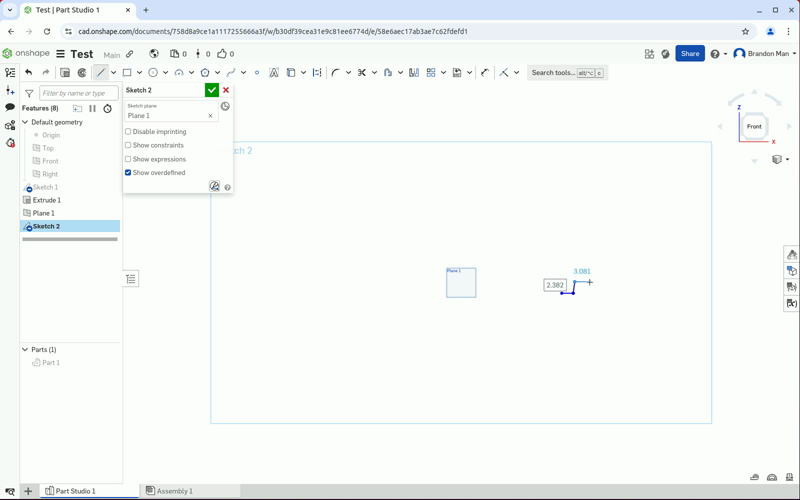
mouse_move(562, 281)
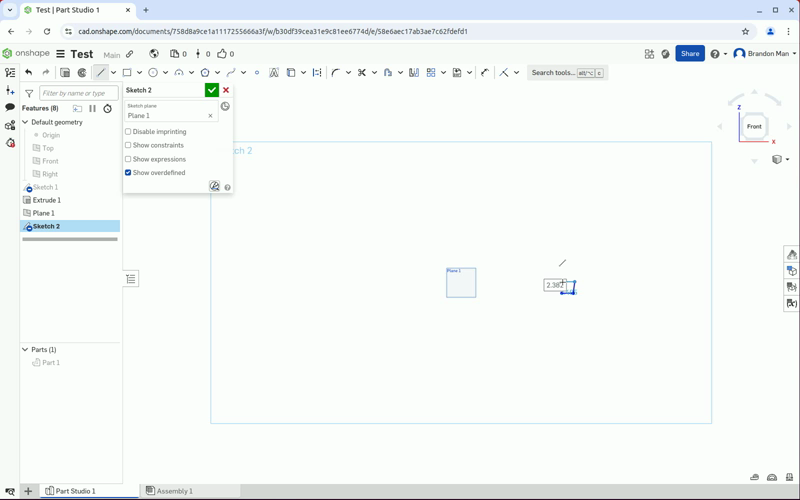
click(562, 281)
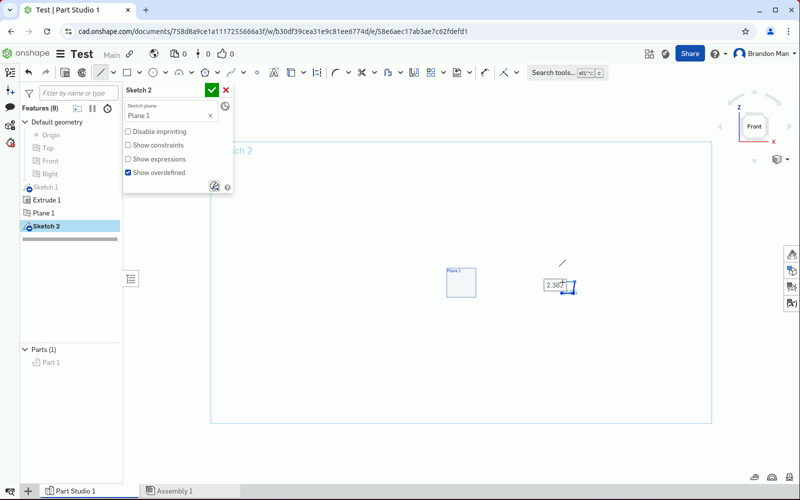
key_up(shift)
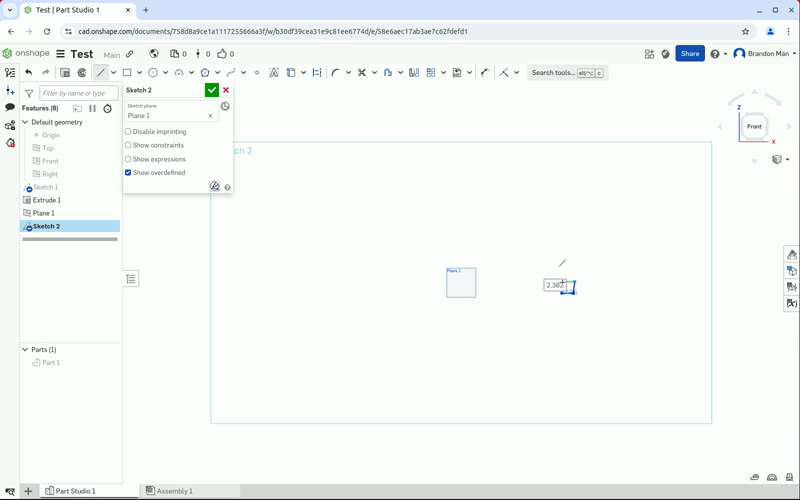
mouse_move(589, 281)
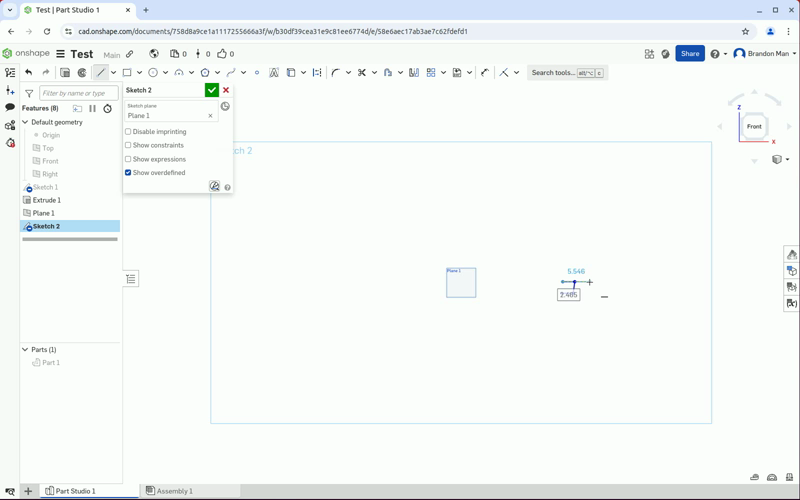
key_down(shift)
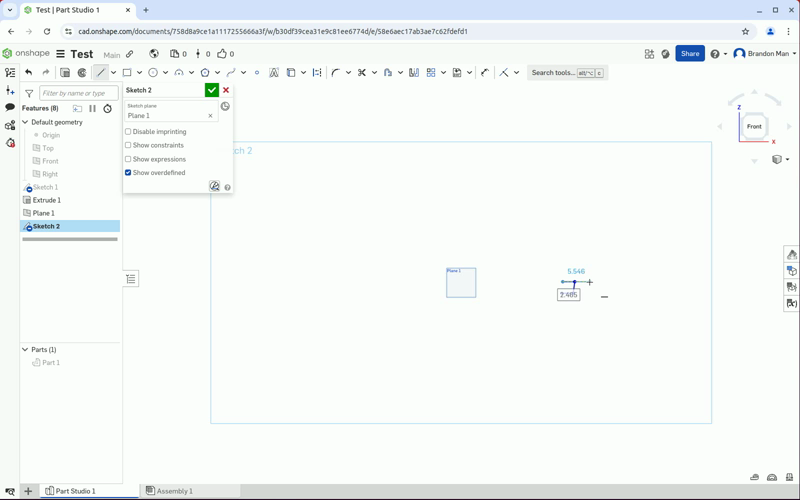
mouse_move(561, 293)
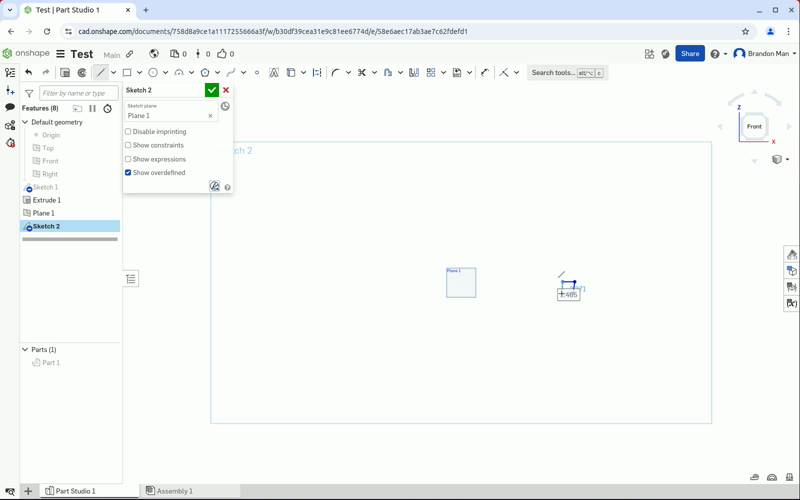
key_up(shift)
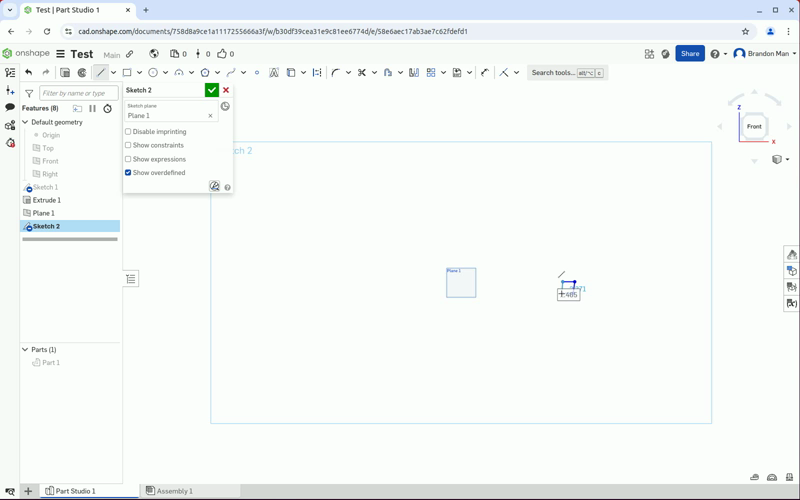
click(561, 293)
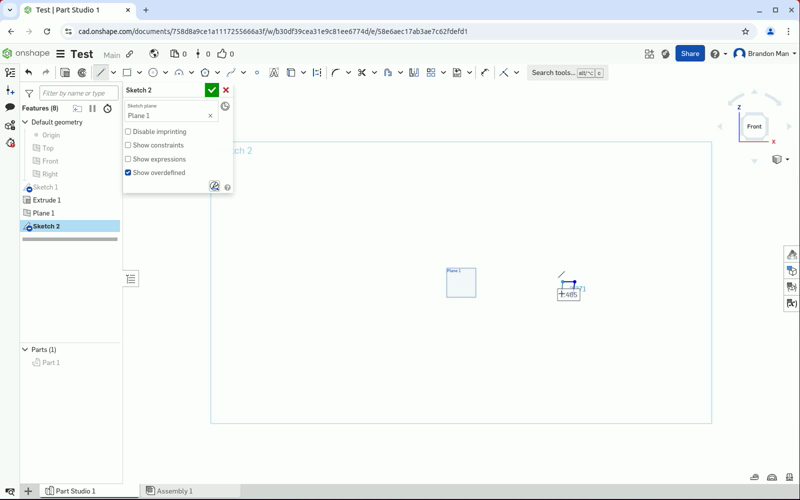
key(esc)
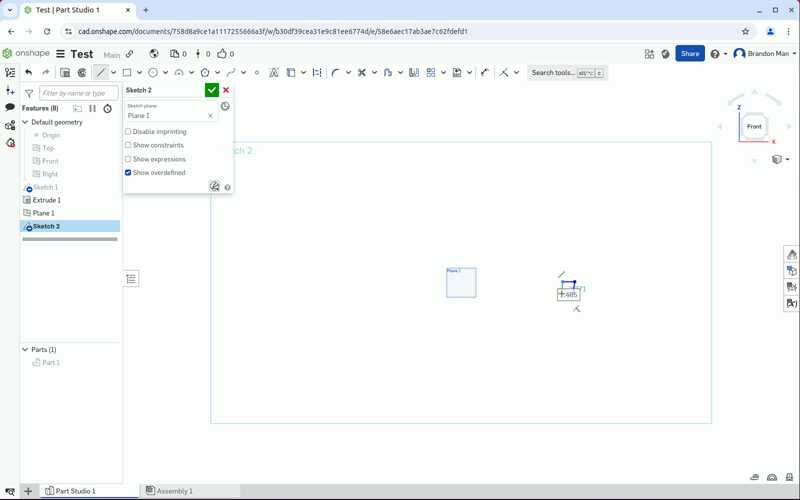
mouse_move(570, 284)
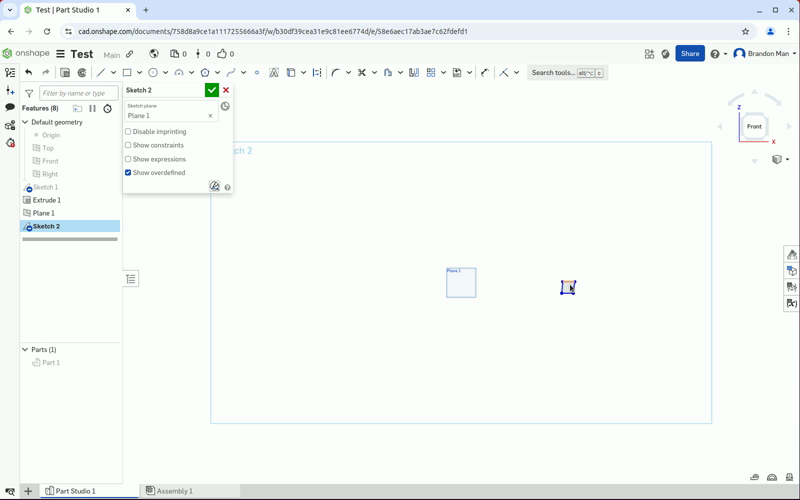
scroll(6)
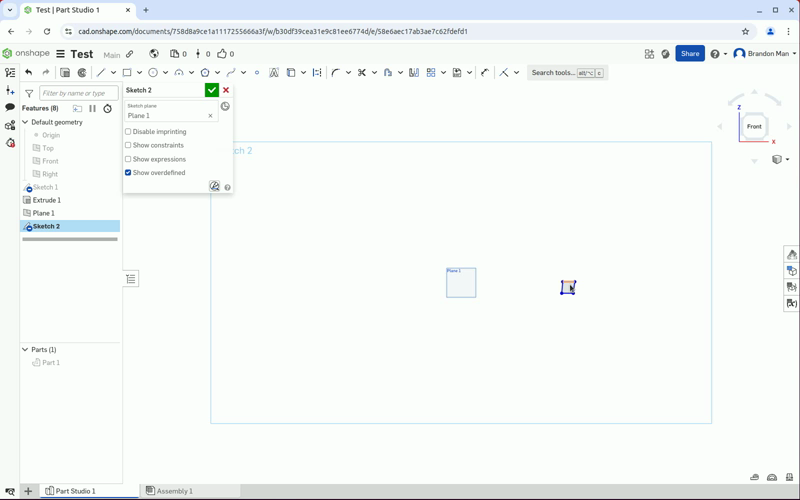
scroll(6)
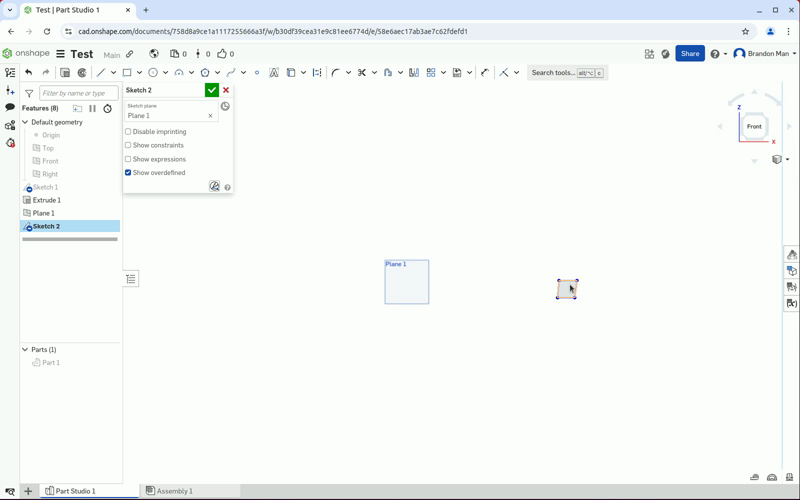
scroll(6)
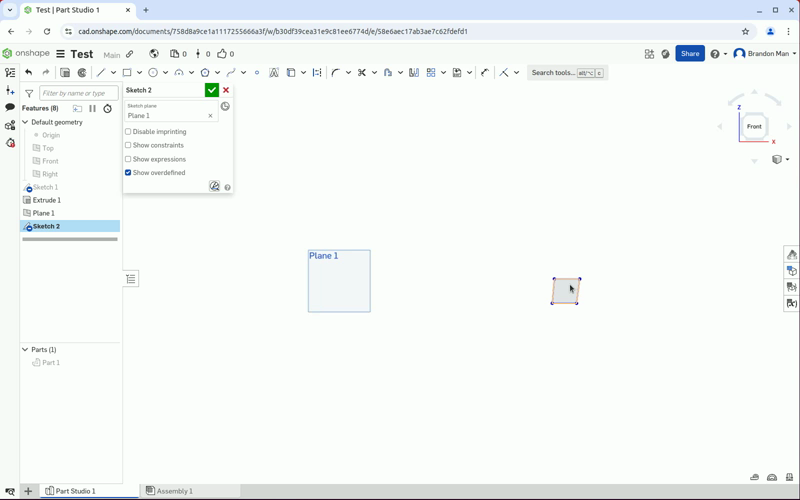
scroll(6)
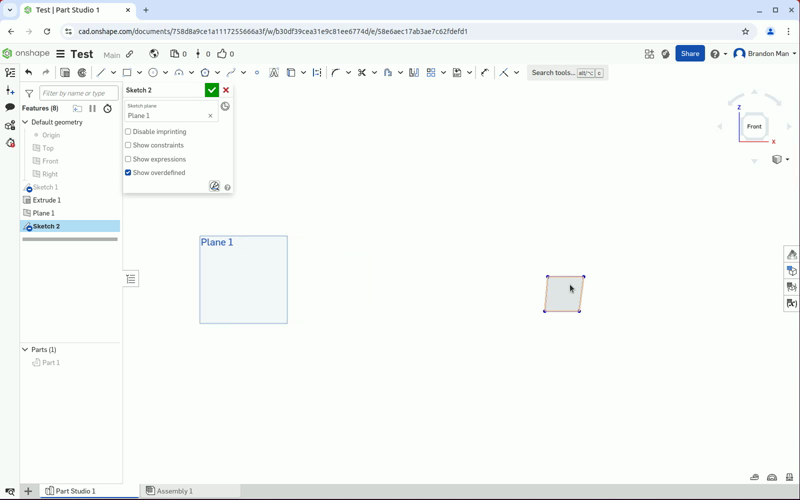
scroll(6)
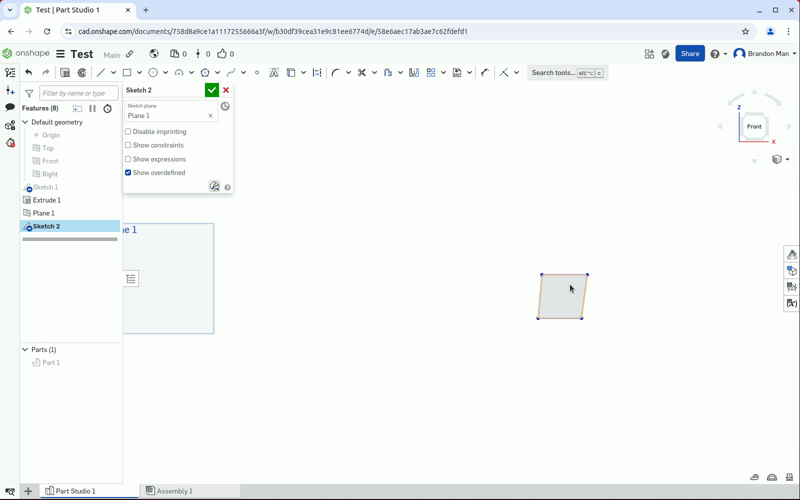
scroll(6)
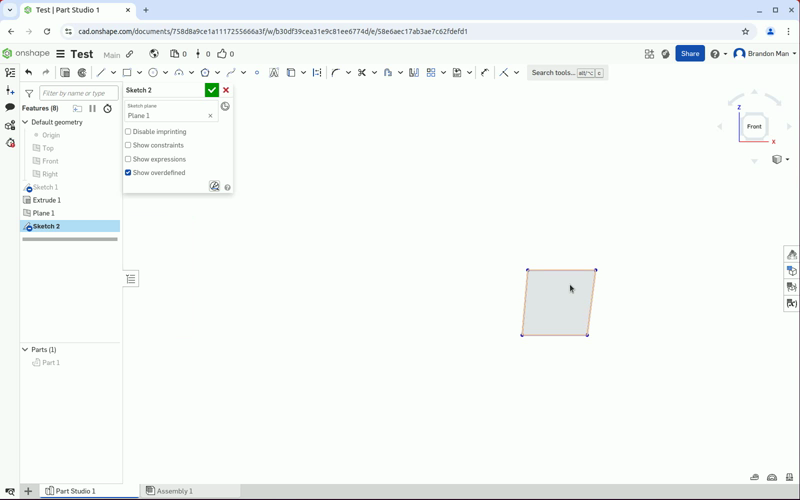
scroll(6)
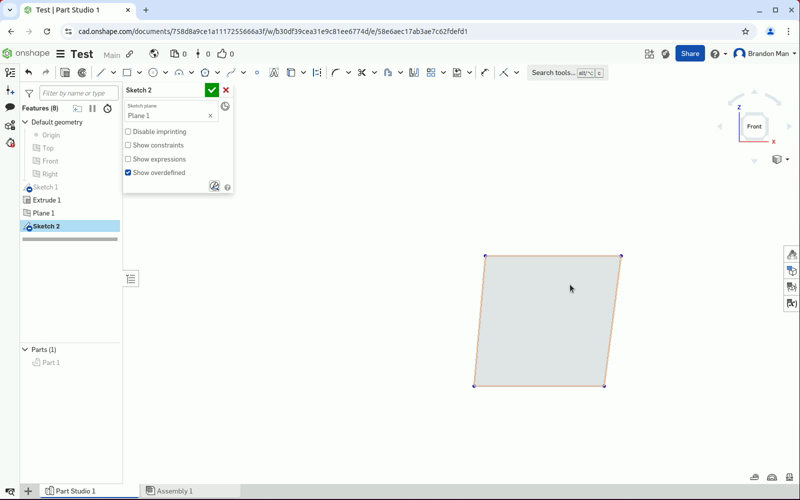
click(570, 284)
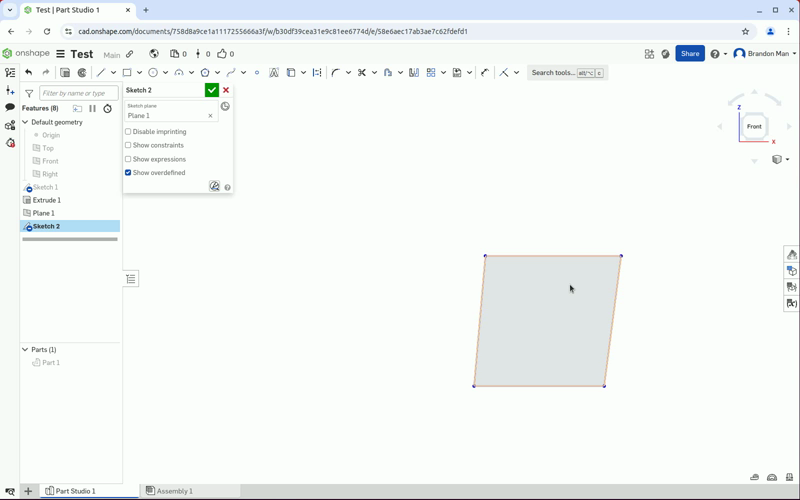
scroll(-6)
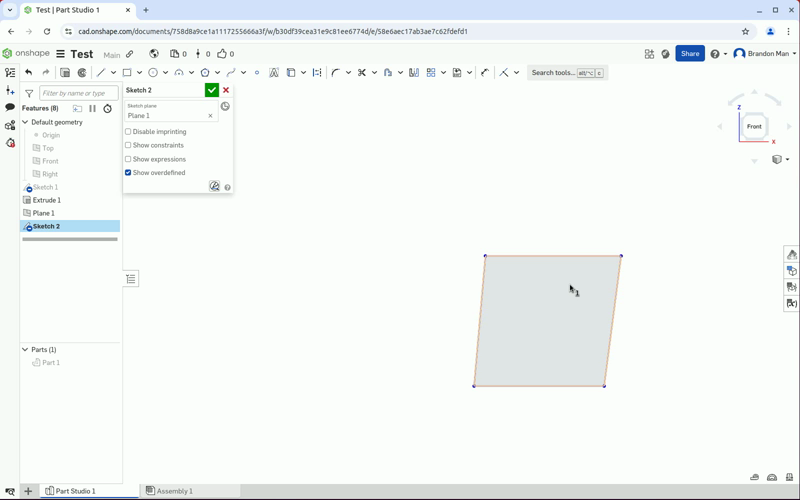
scroll(-6)
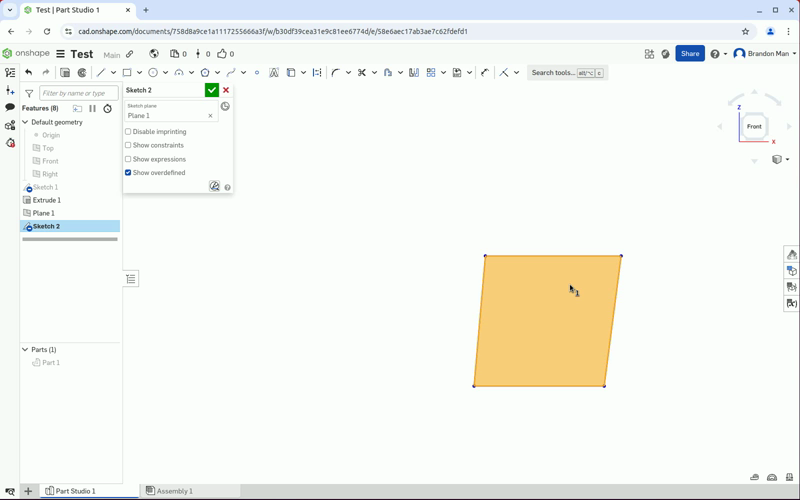
scroll(-6)
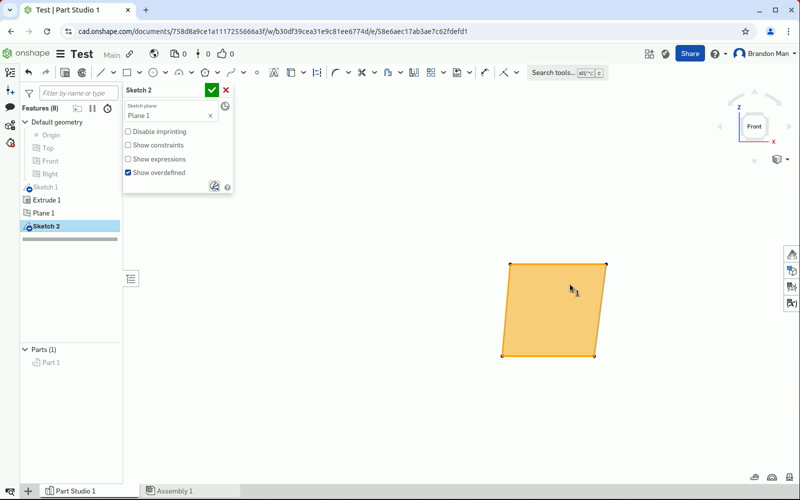
scroll(-6)
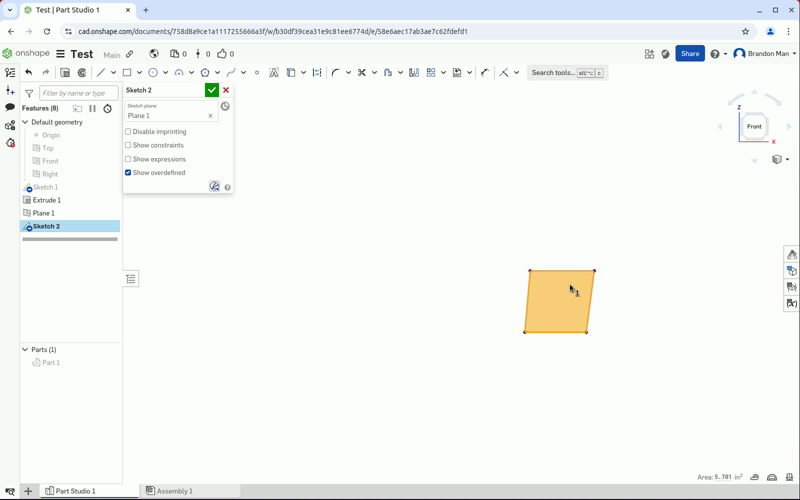
scroll(-6)
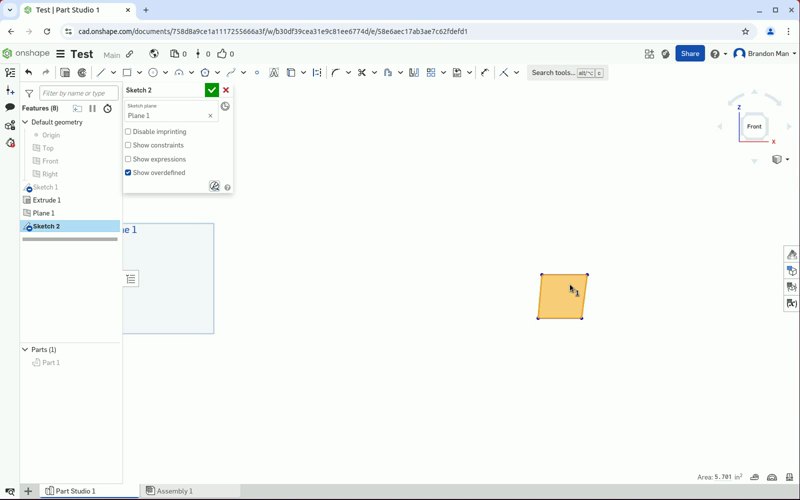
scroll(-6)
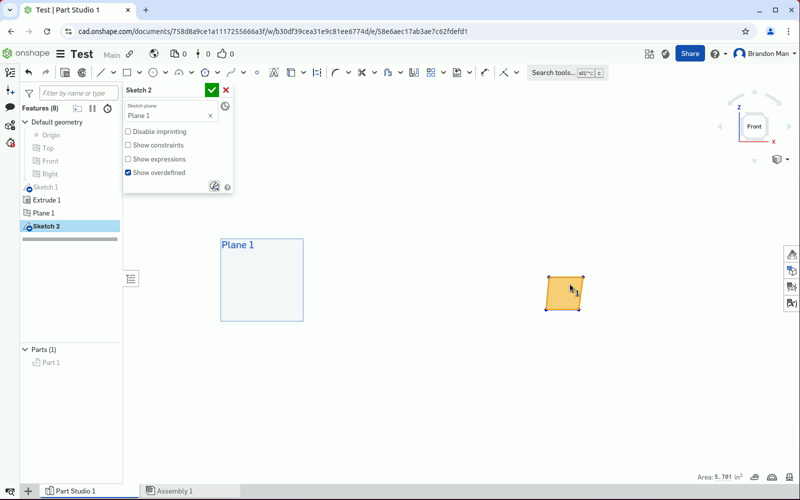
scroll(-6)
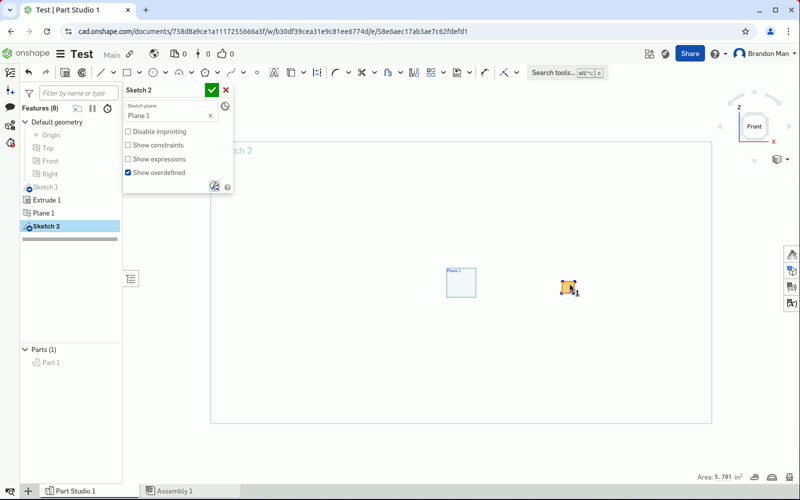
mouse_move(73, 352)
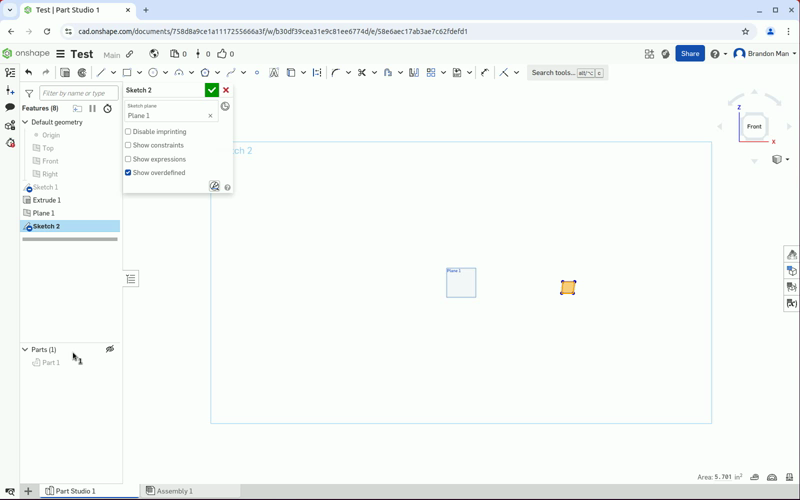
key(shift+y)
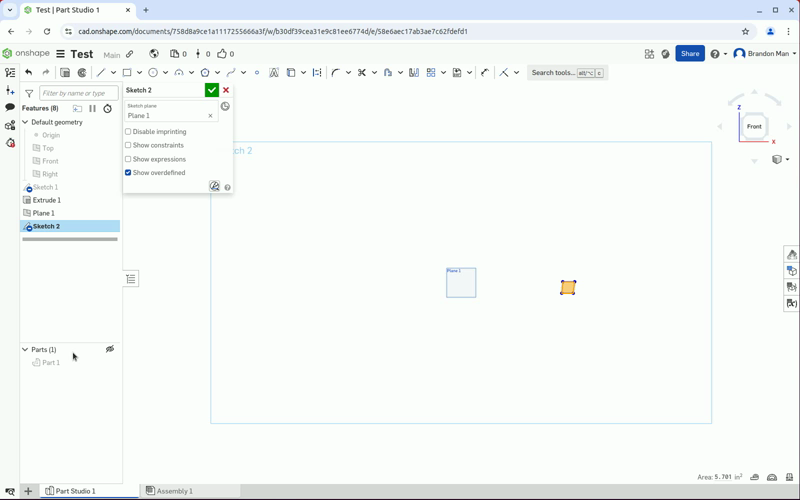
key(shift+e)
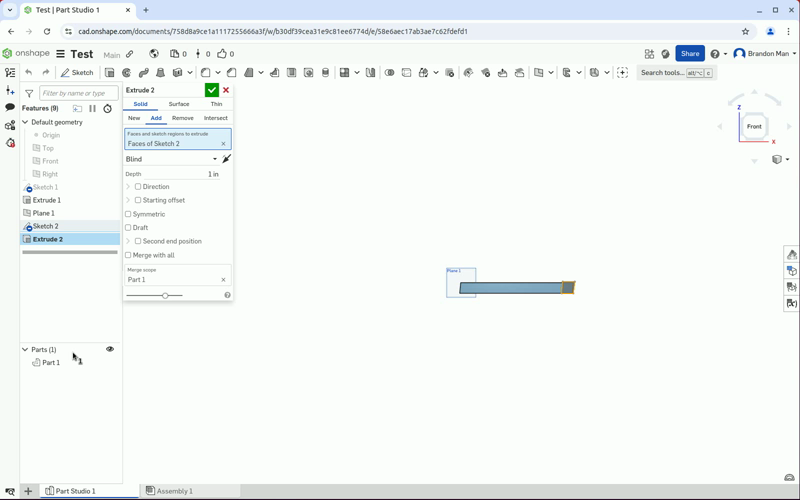
mouse_move(143, 106)
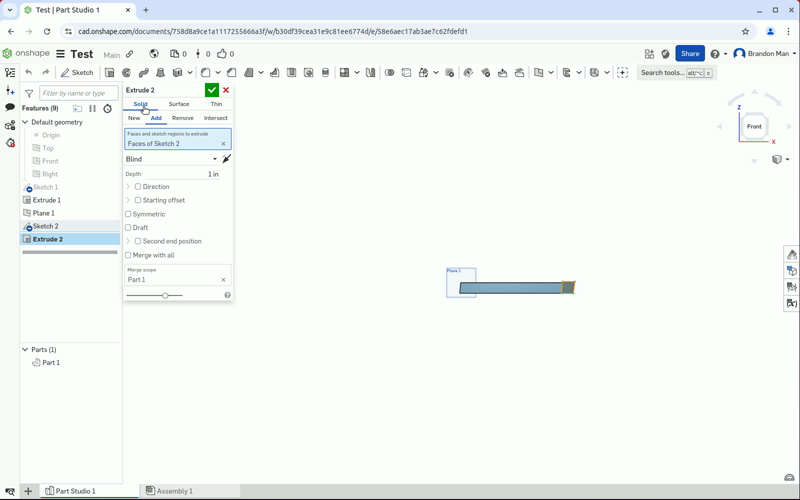
click(143, 106)
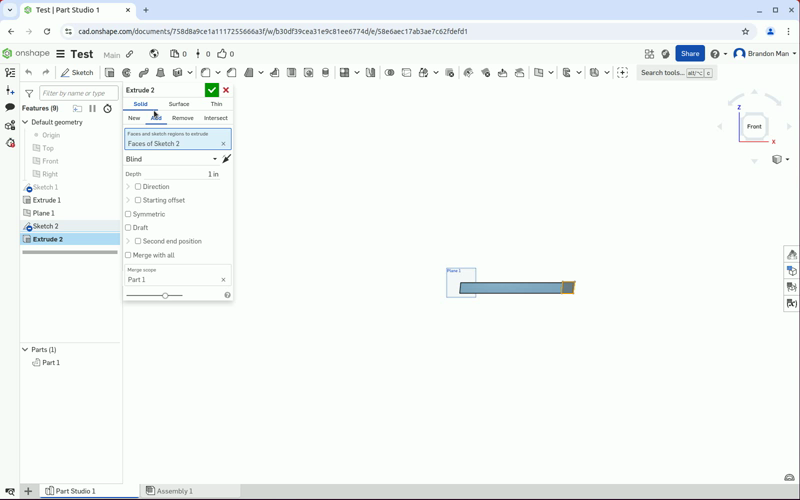
mouse_move(186, 120)
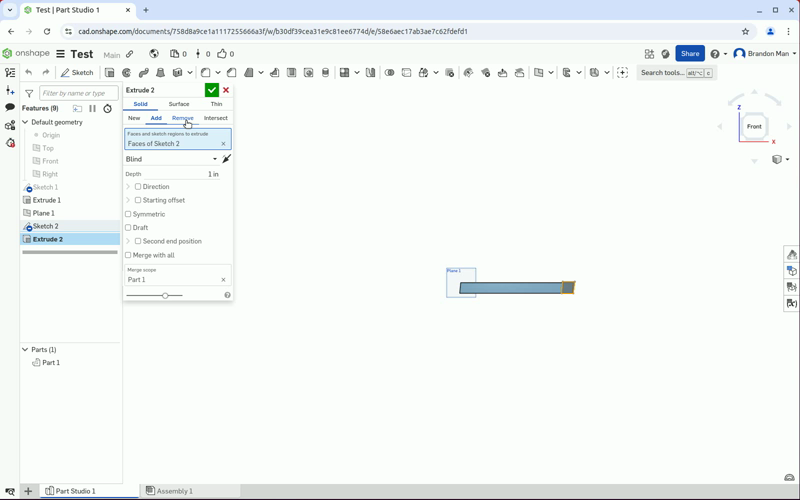
click(186, 120)
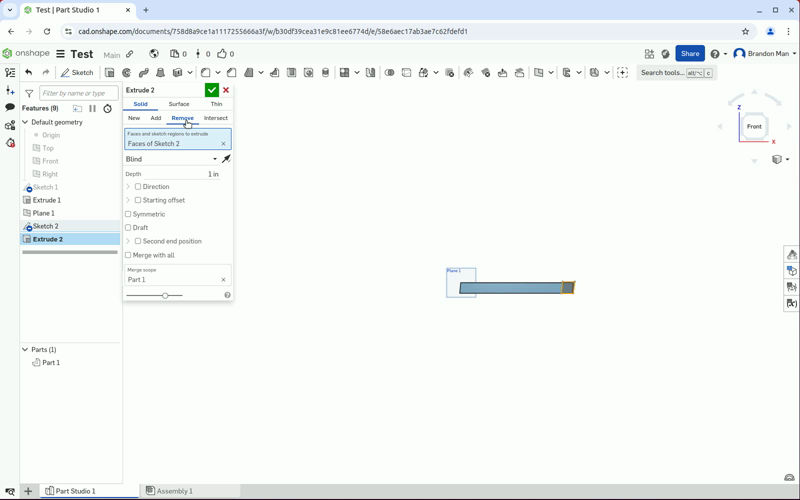
key(tab, 4)
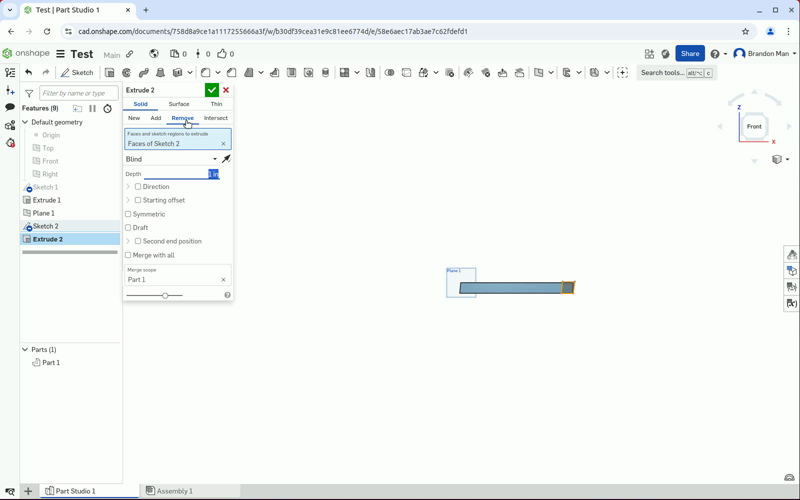
text(1.204)
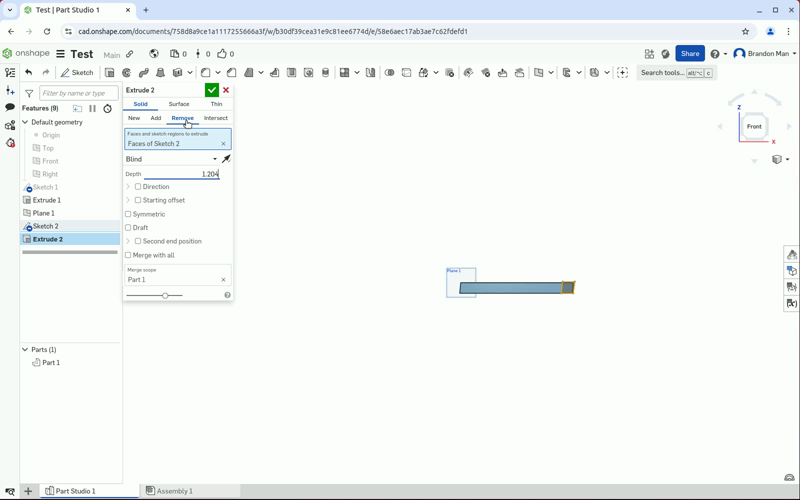
key(tab, 6)
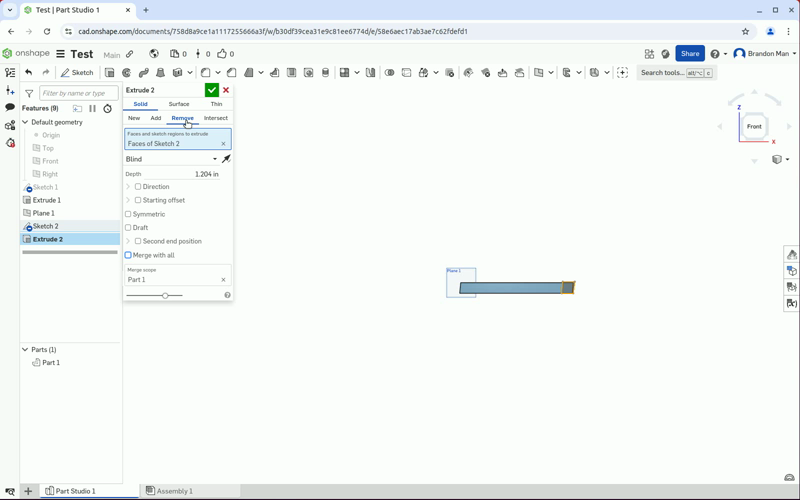
key(space)
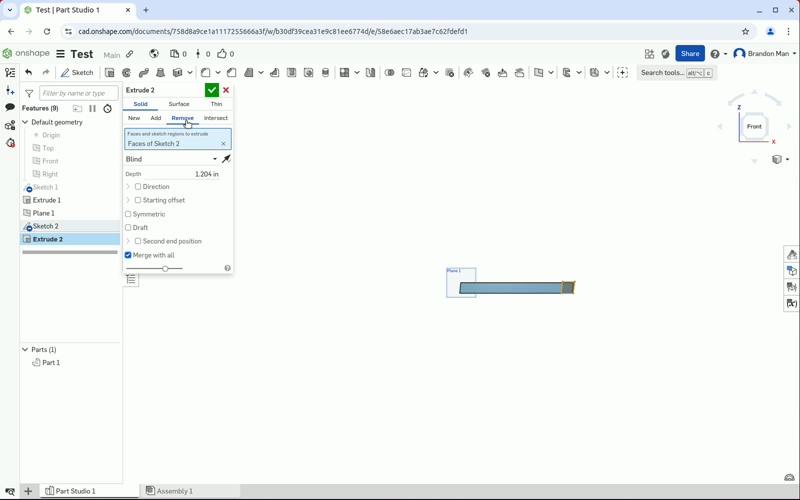
key(enter)
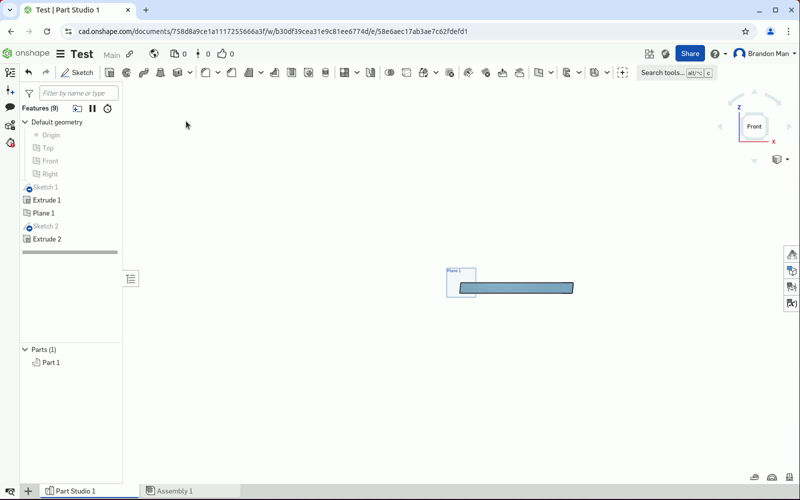
key(shift+h)
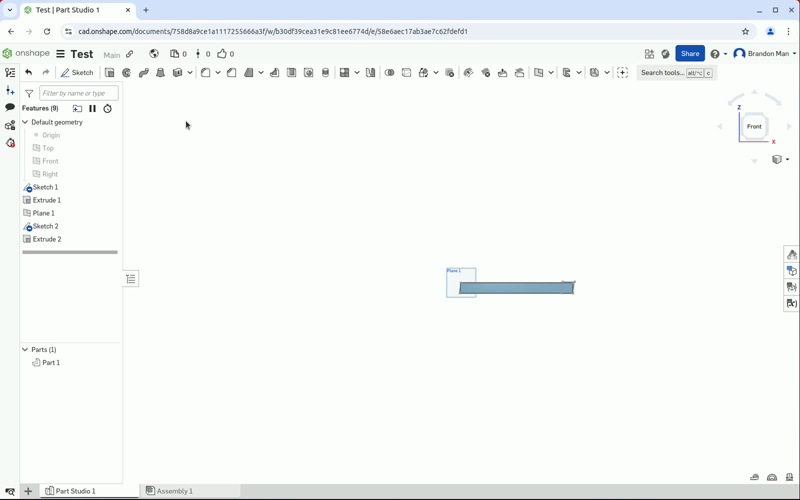
key(shift+h)
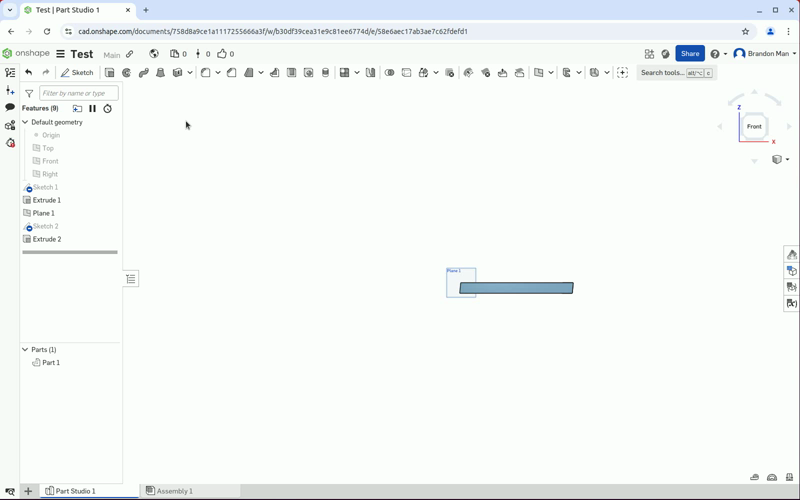
mouse_move(73, 189)
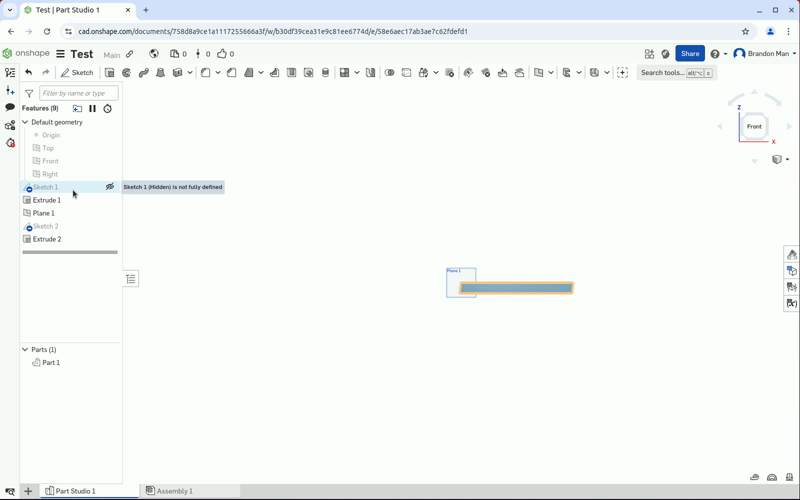
click(73, 189)
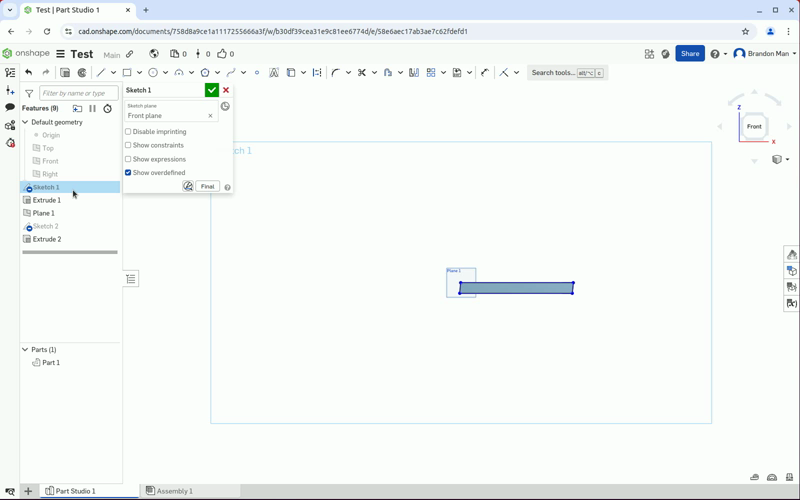
mouse_move(229, 92)
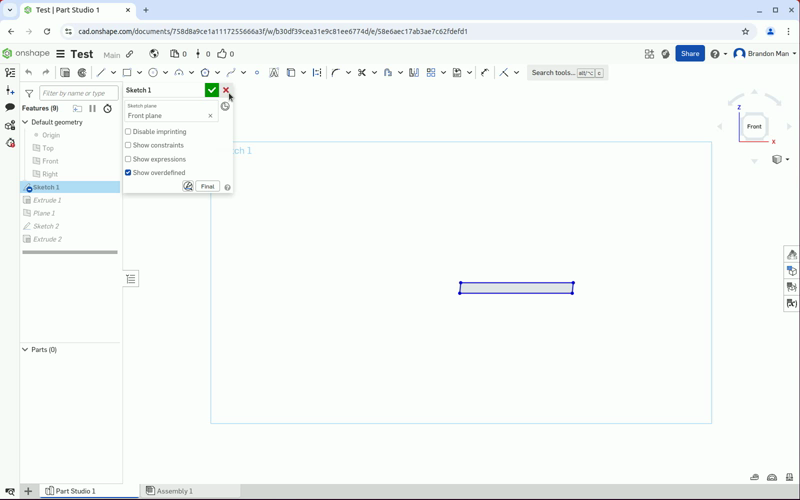
click(229, 92)
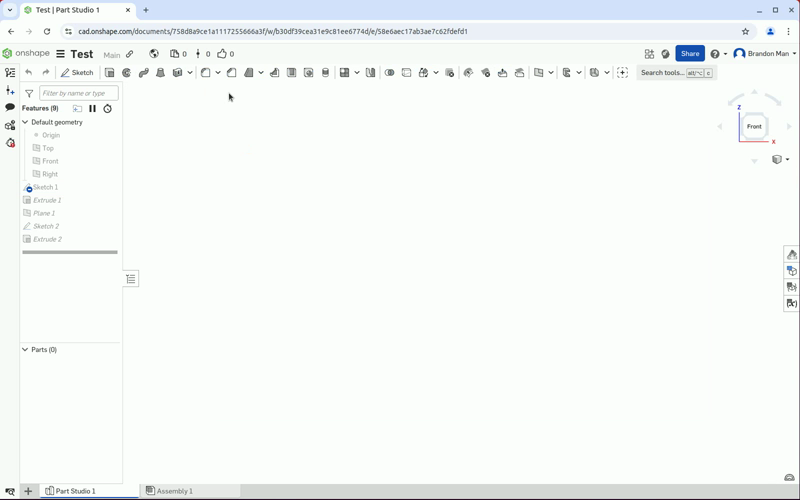
key(shift+s)
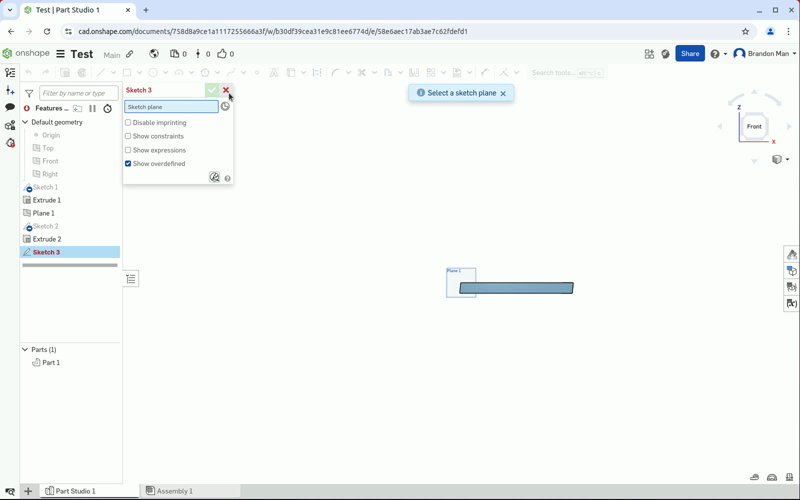
mouse_move(73, 215)
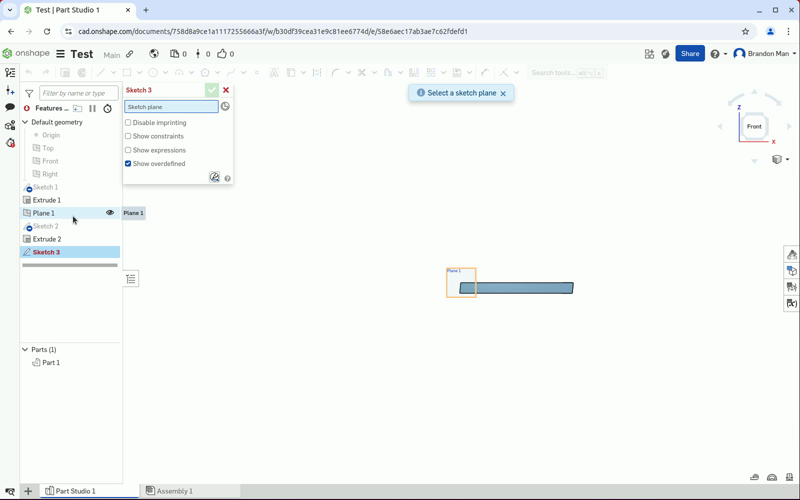
click(73, 215)
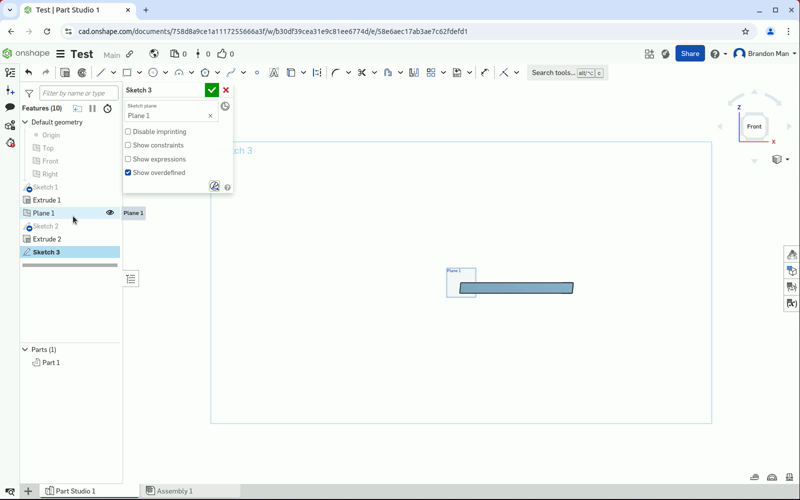
mouse_move(73, 352)
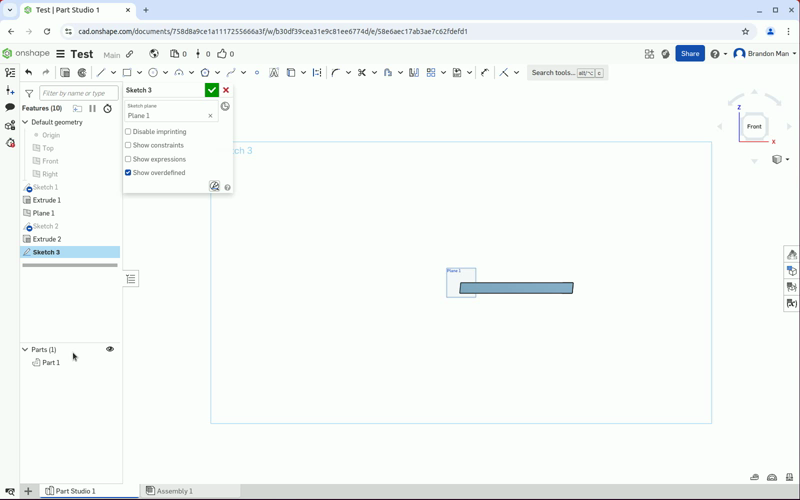
key(y)
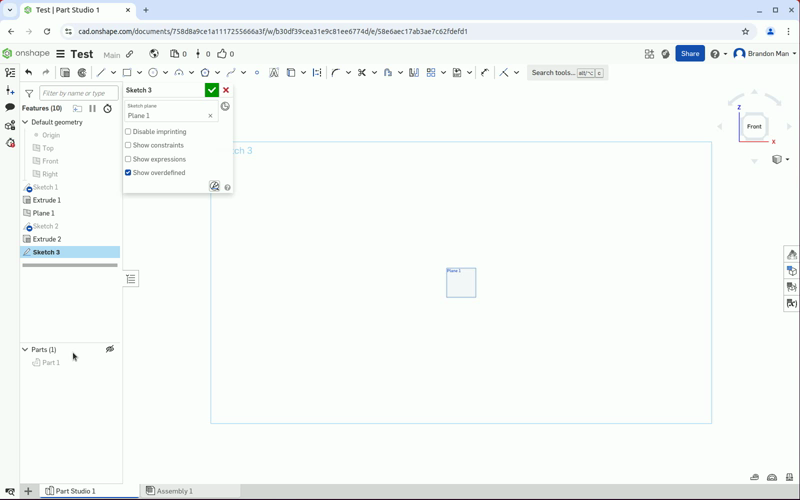
key(l)
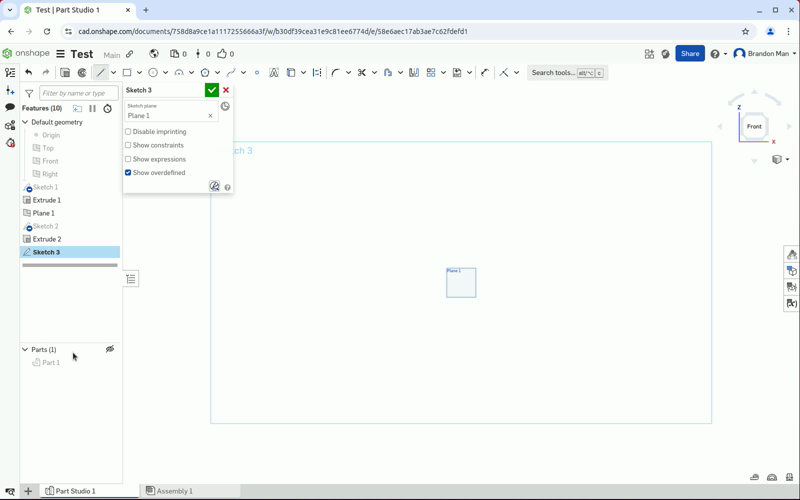
key_down(shift)
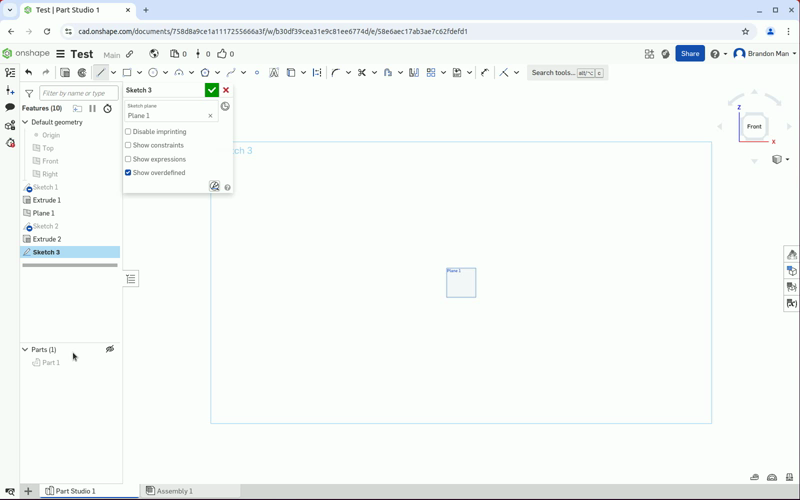
mouse_move(459, 293)
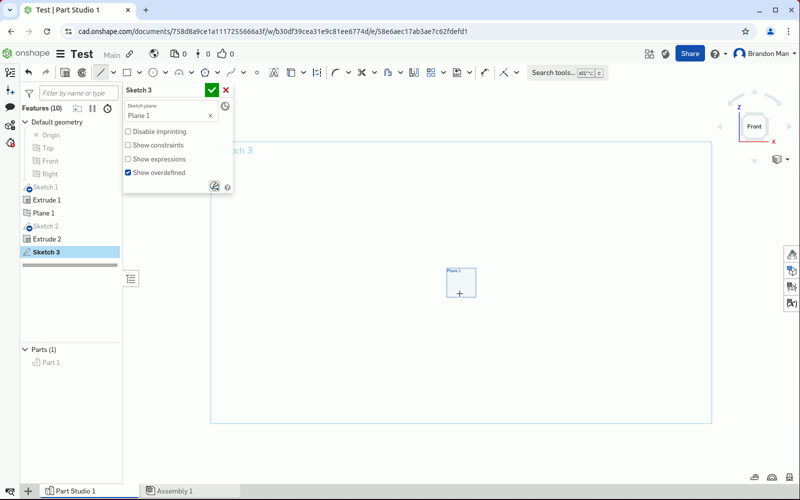
click(459, 293)
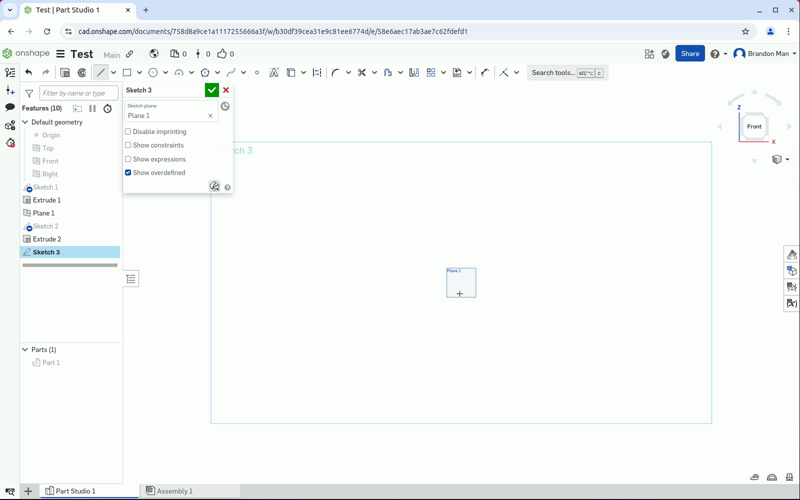
key_up(shift)
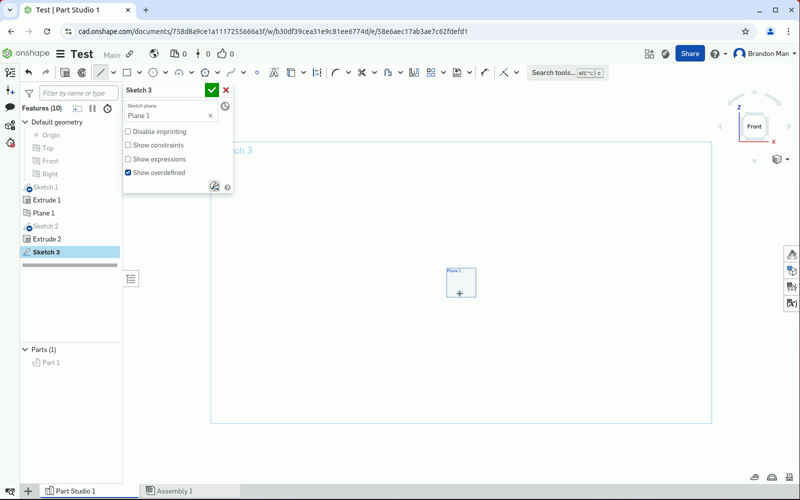
key_down(shift)
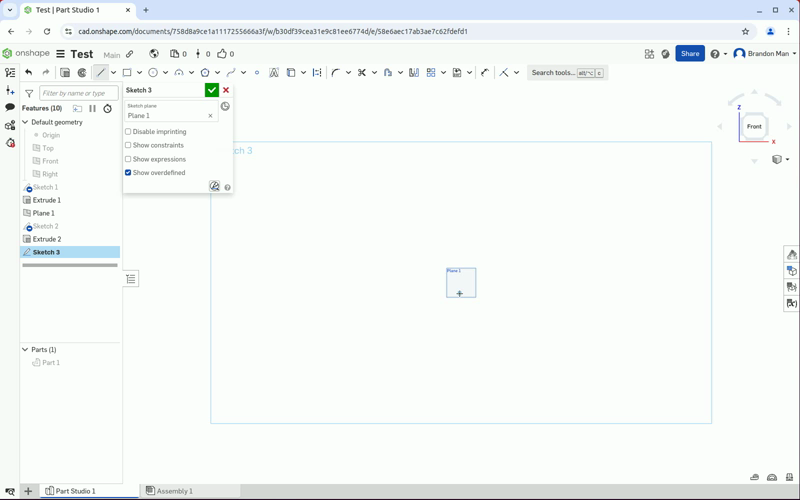
mouse_move(489, 293)
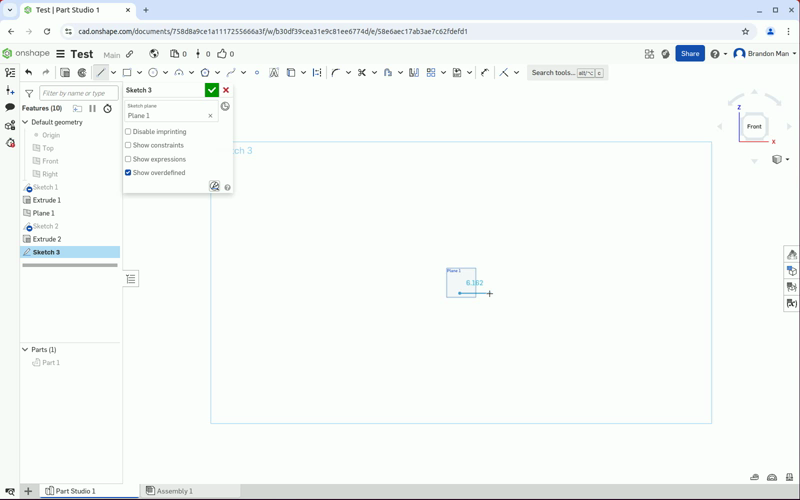
mouse_move(471, 293)
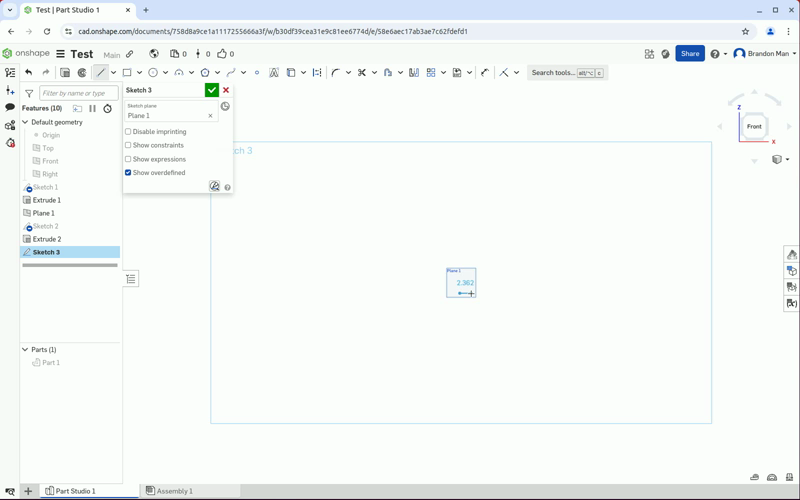
click(471, 293)
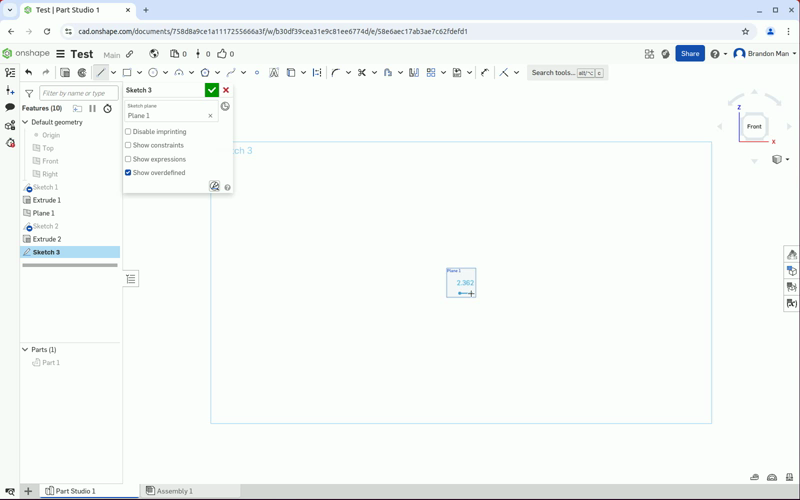
key_up(shift)
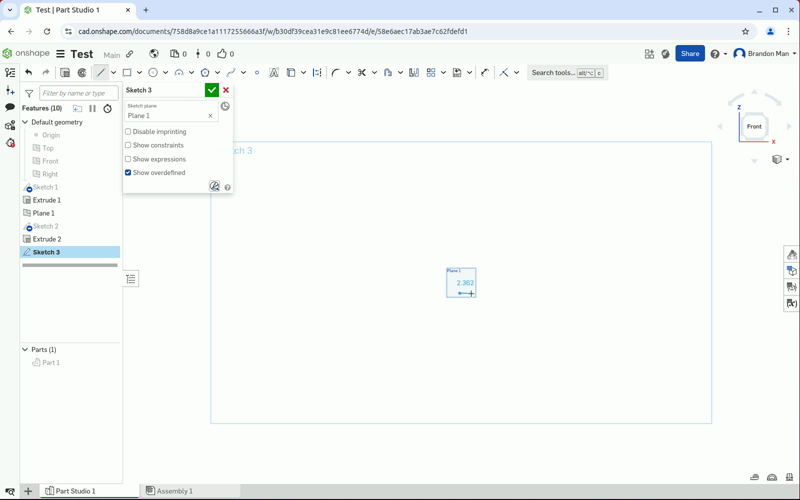
key_down(shift)
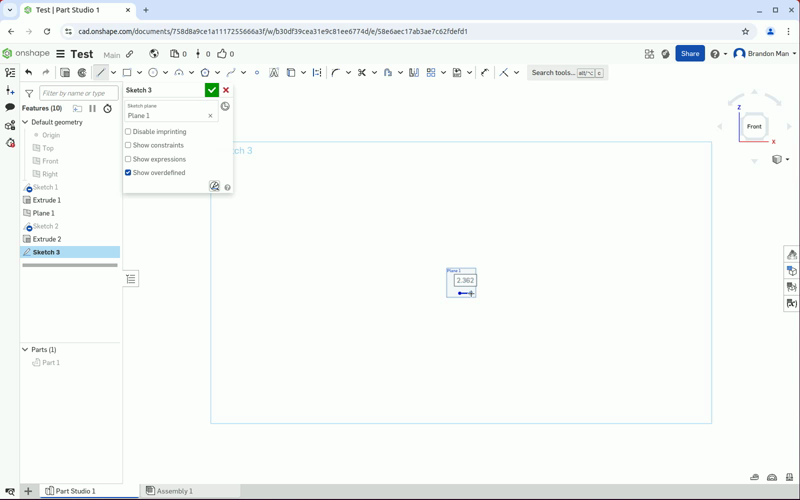
mouse_move(501, 293)
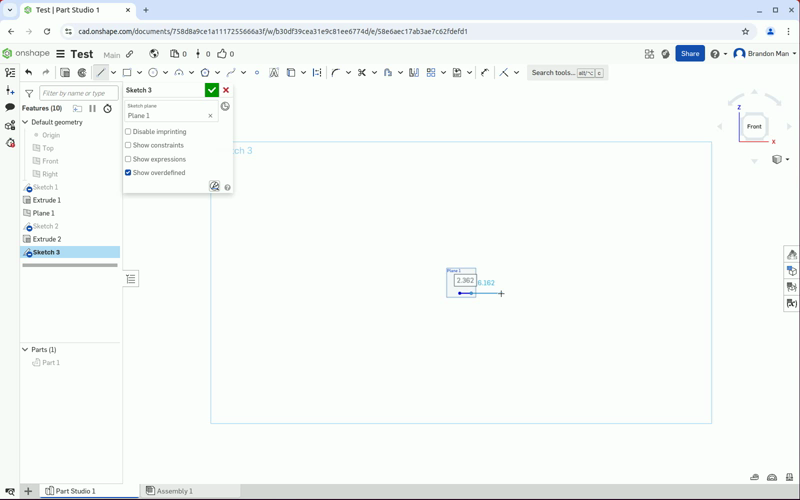
mouse_move(472, 281)
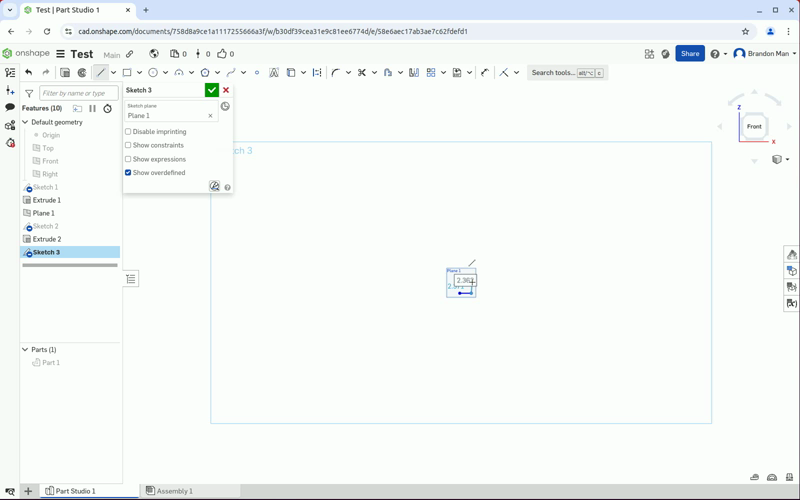
click(472, 281)
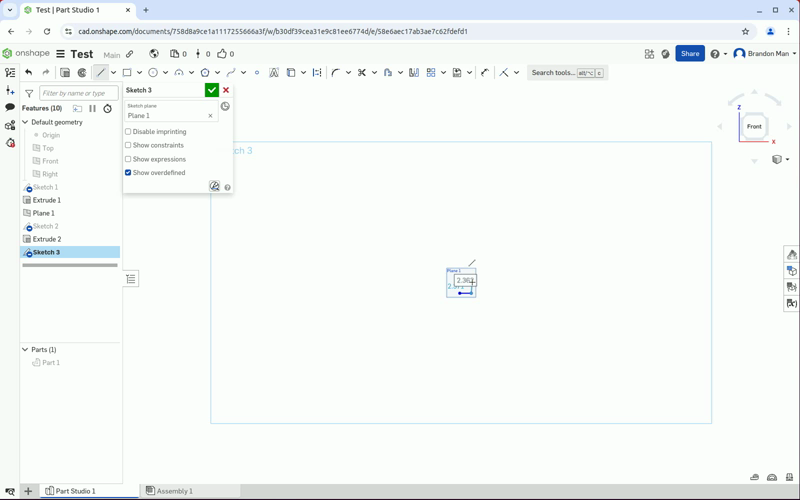
key_up(shift)
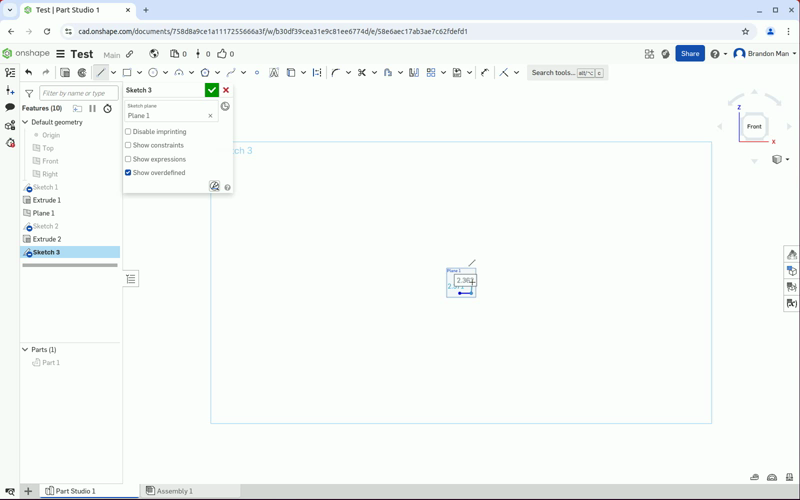
key_down(shift)
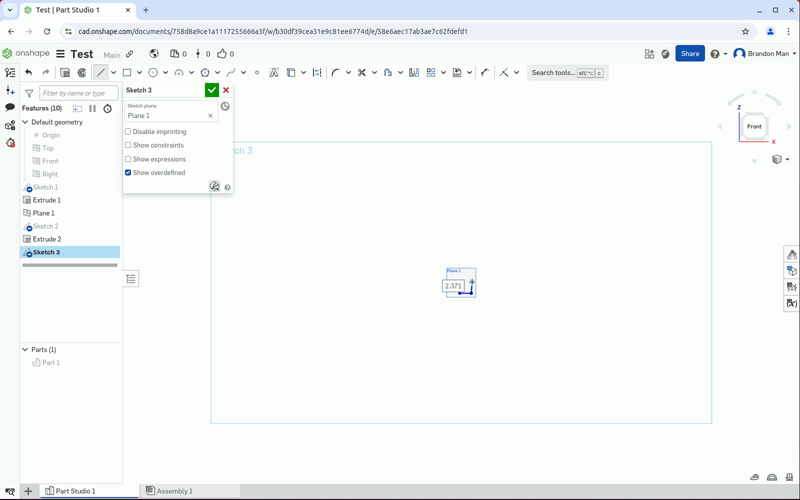
mouse_move(502, 281)
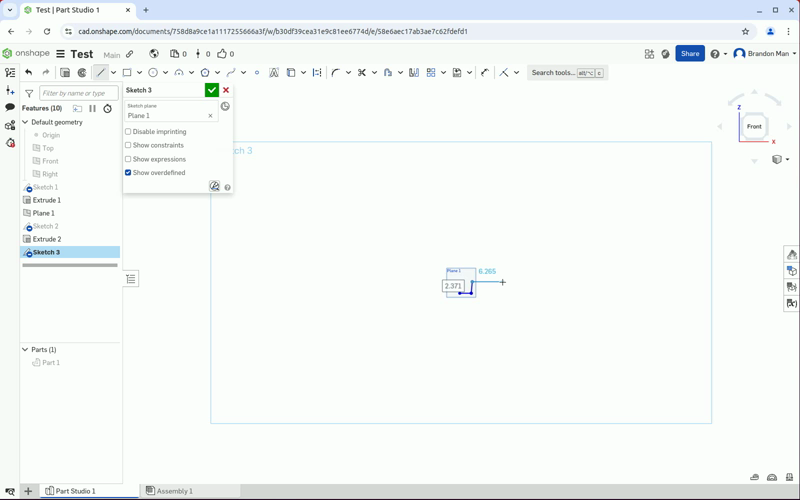
mouse_move(460, 281)
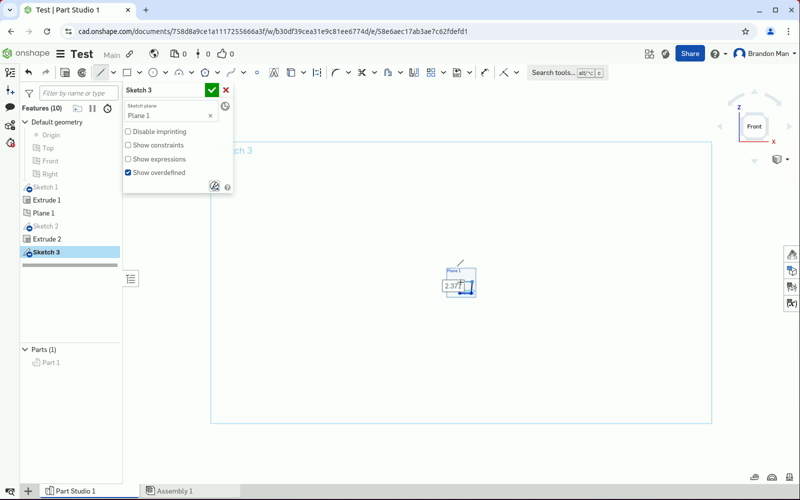
click(460, 281)
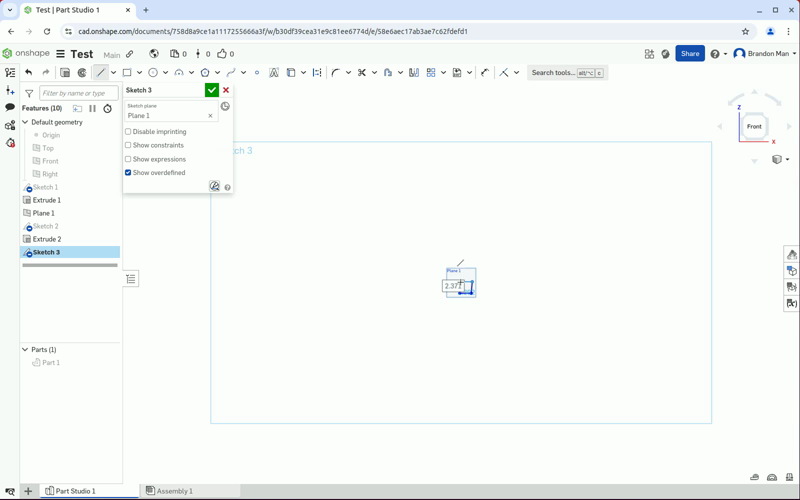
key_up(shift)
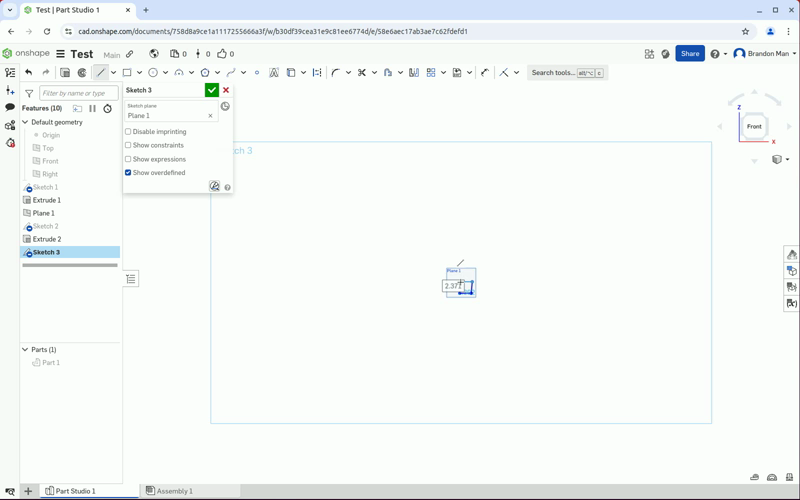
mouse_move(490, 281)
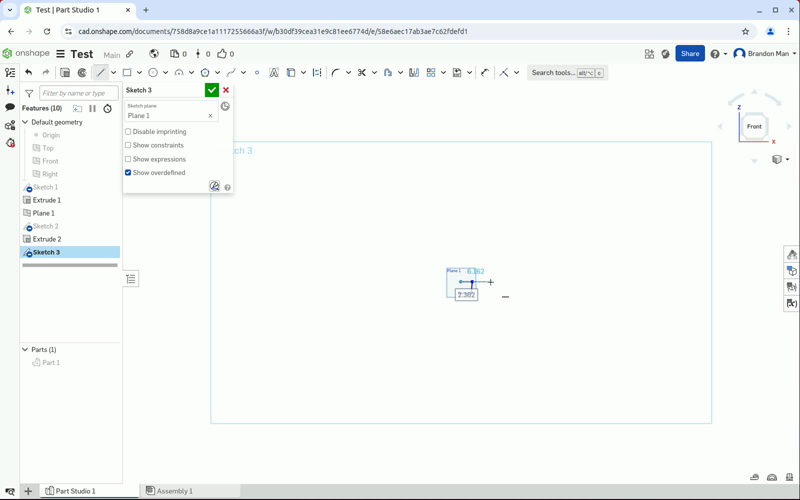
key_down(shift)
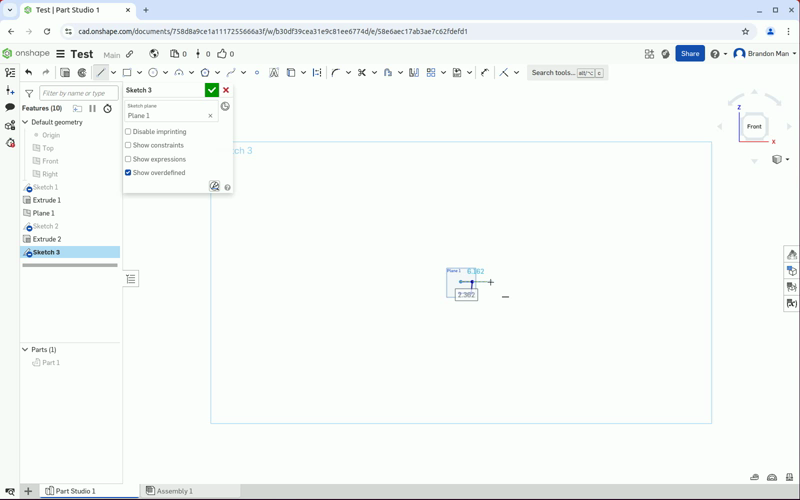
mouse_move(459, 293)
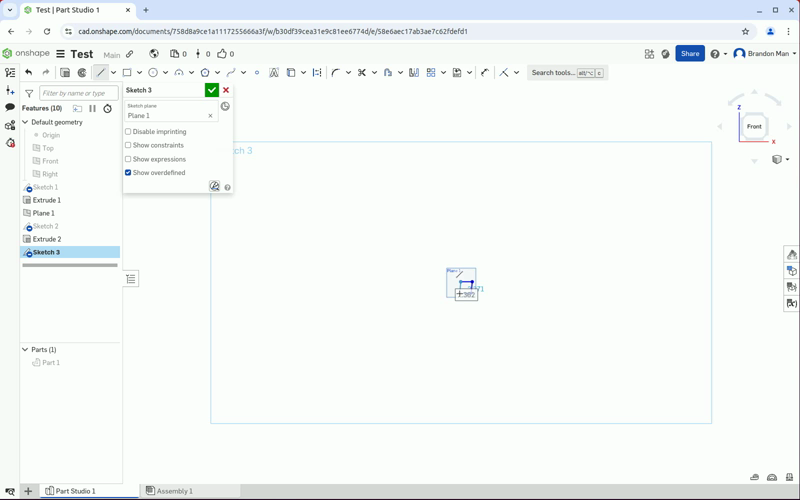
key_up(shift)
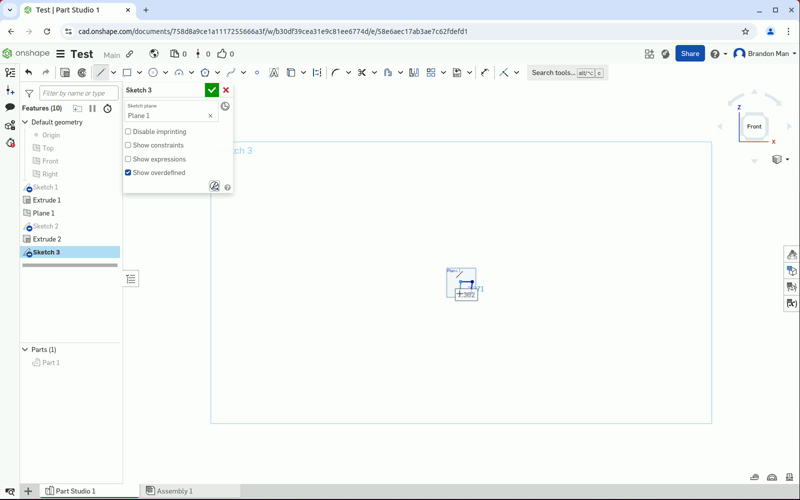
click(459, 293)
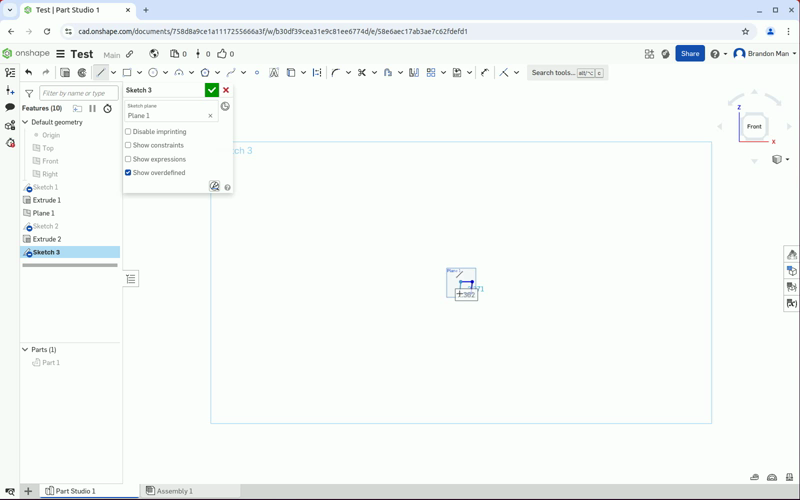
key(esc)
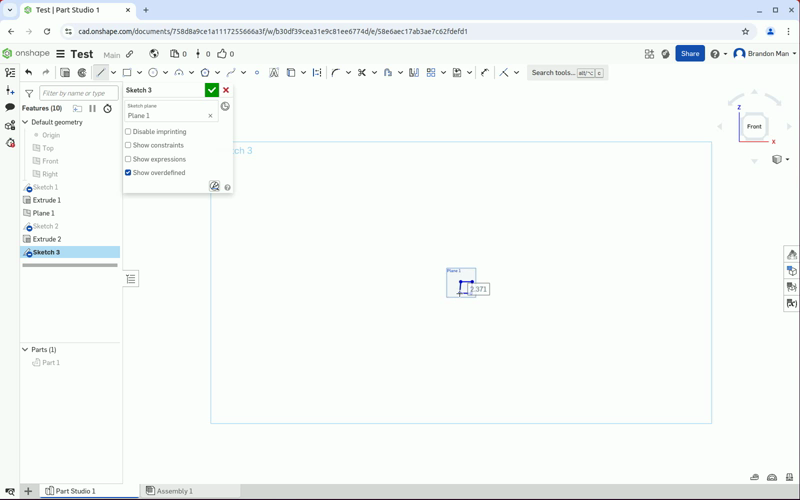
mouse_move(469, 283)
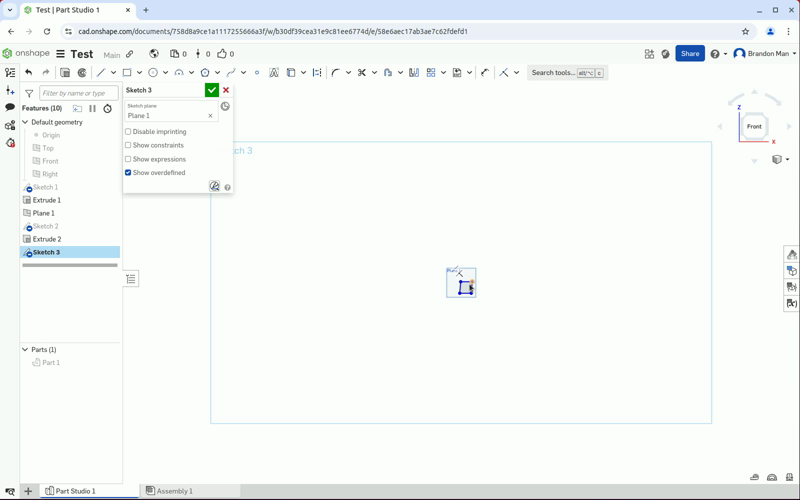
scroll(6)
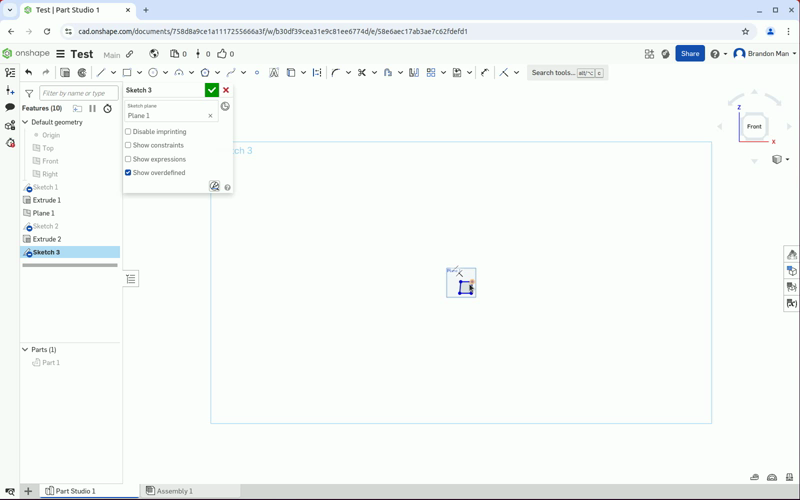
scroll(6)
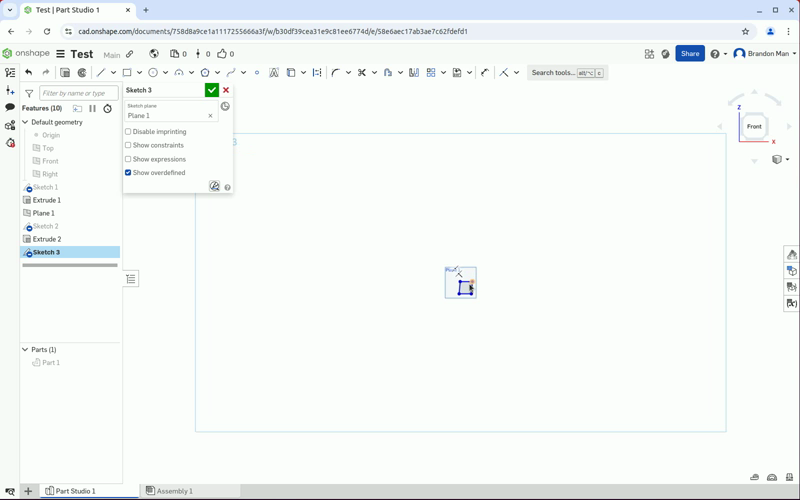
scroll(6)
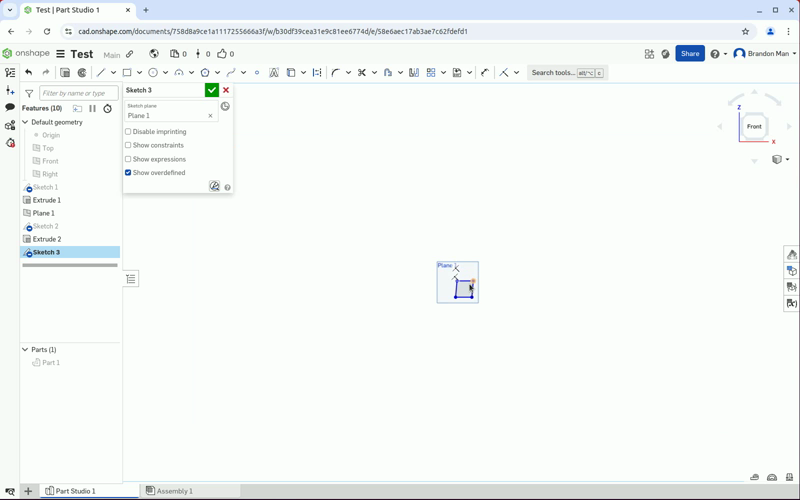
scroll(6)
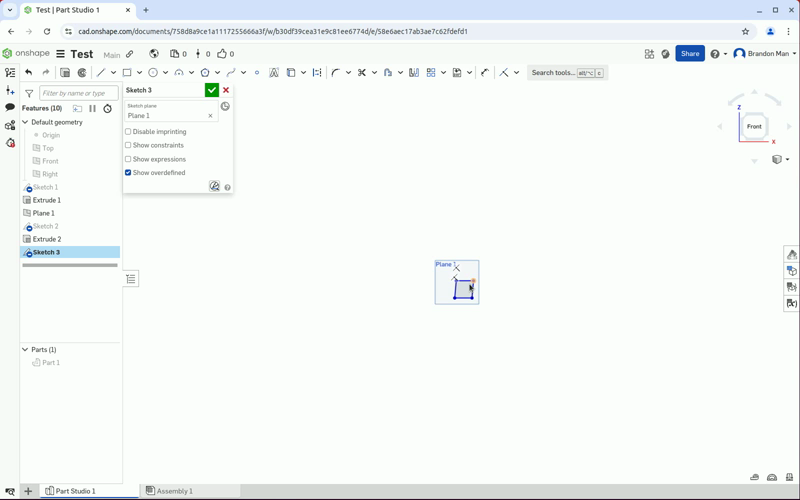
scroll(6)
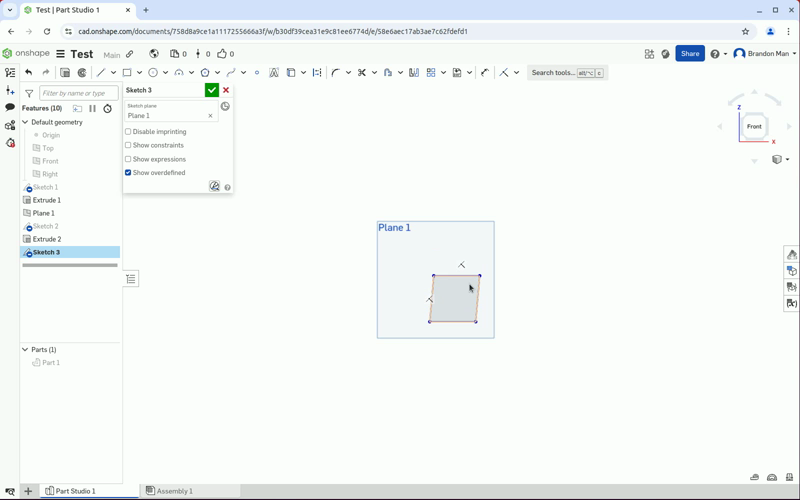
scroll(6)
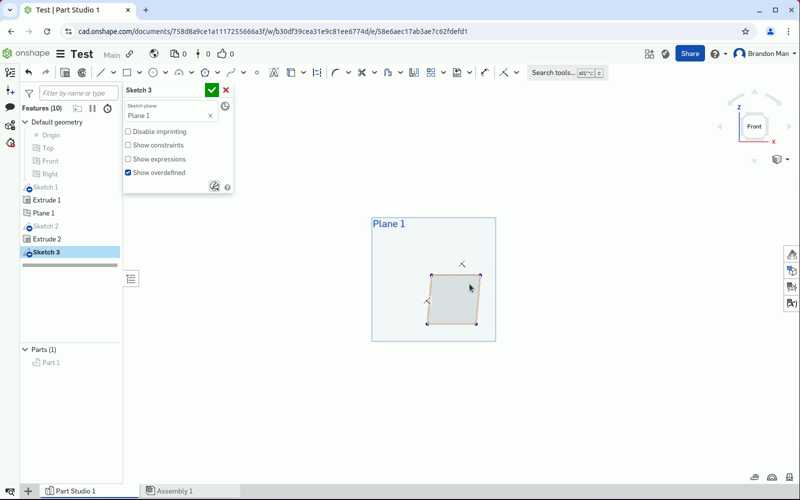
scroll(6)
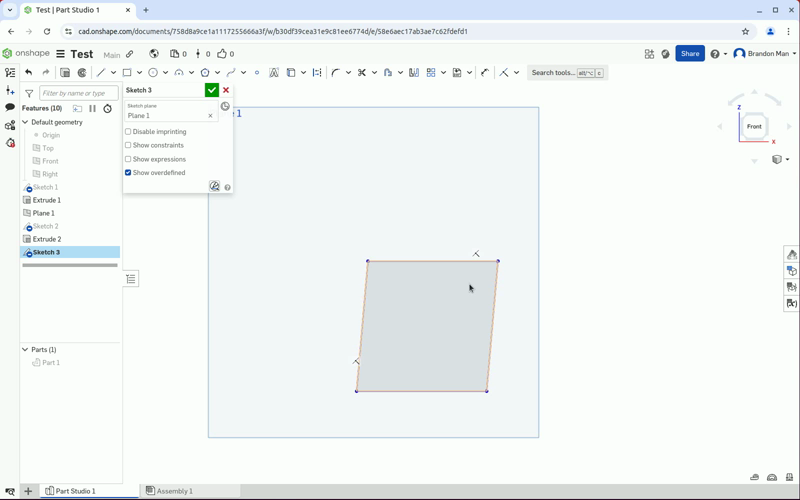
click(469, 283)
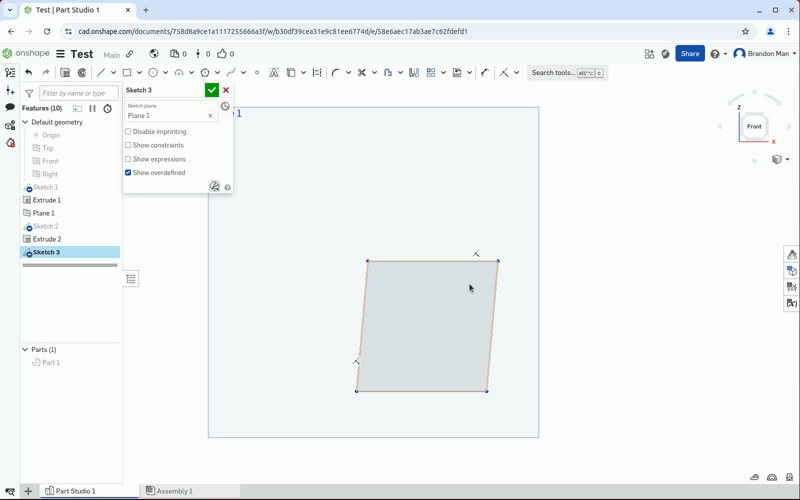
scroll(-6)
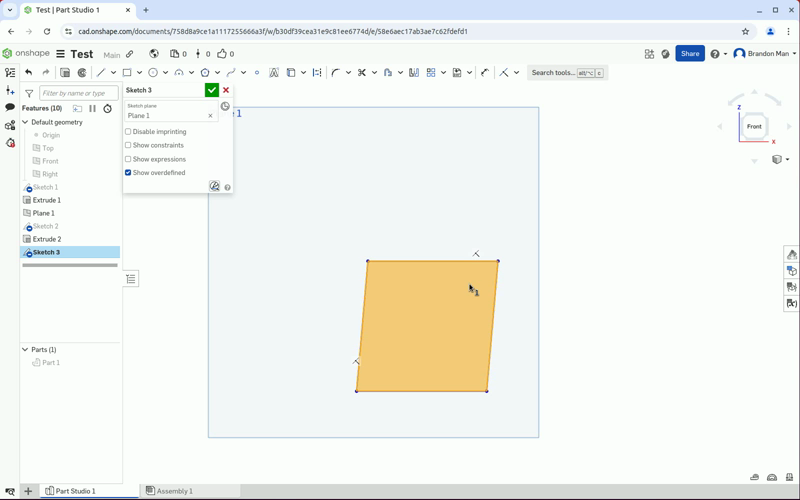
scroll(-6)
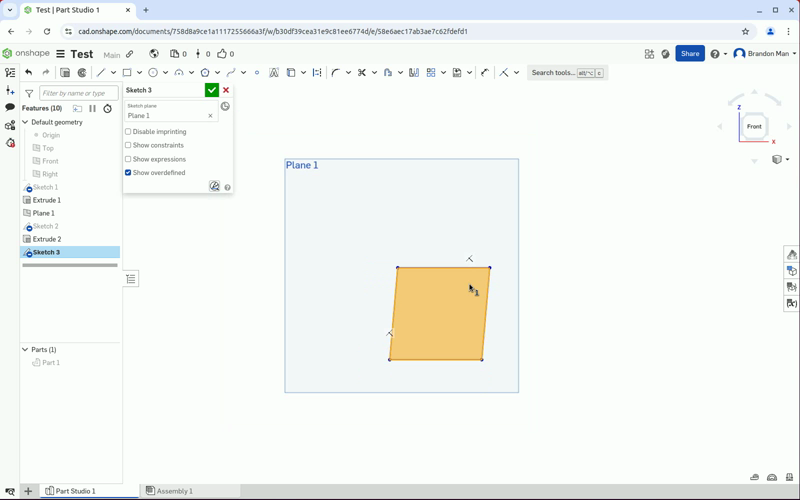
scroll(-6)
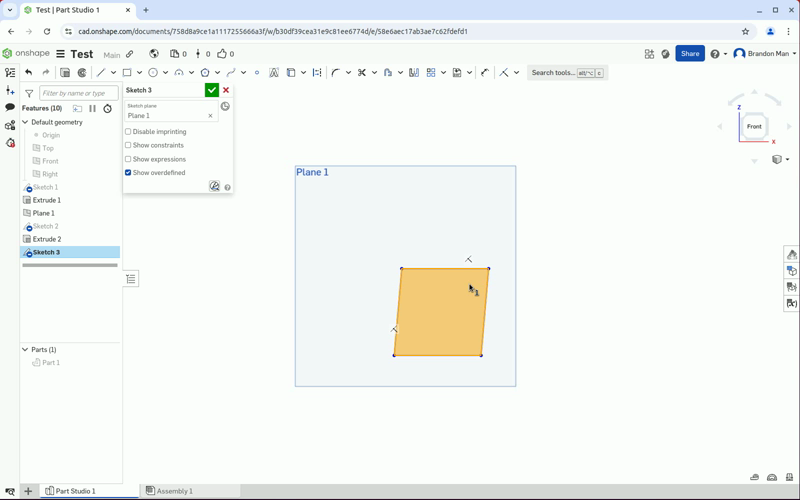
scroll(-6)
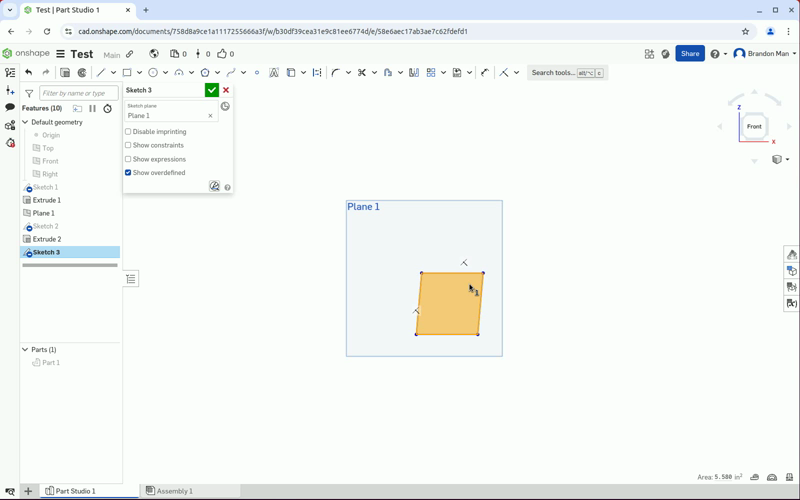
scroll(-6)
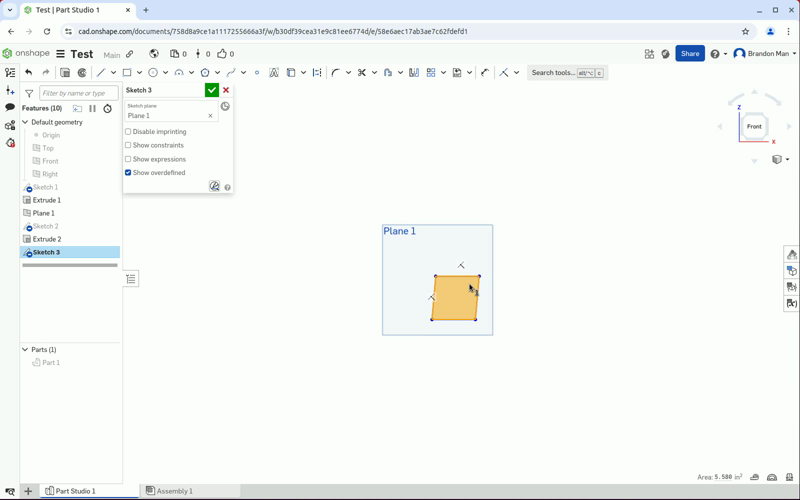
scroll(-6)
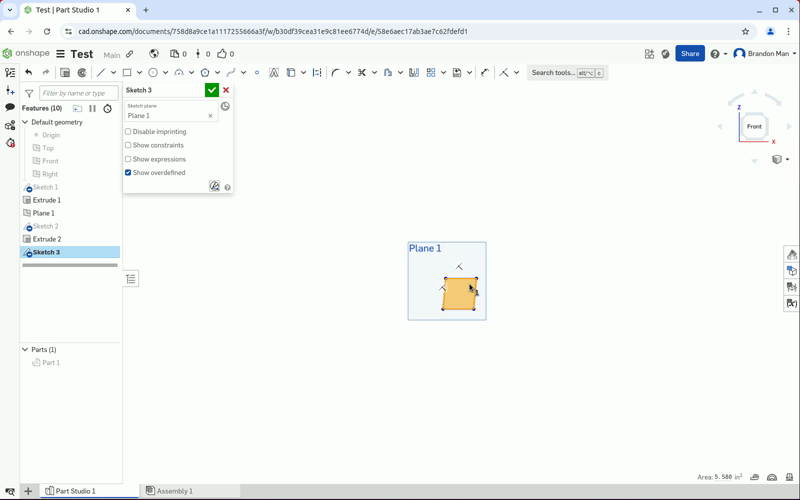
scroll(-6)
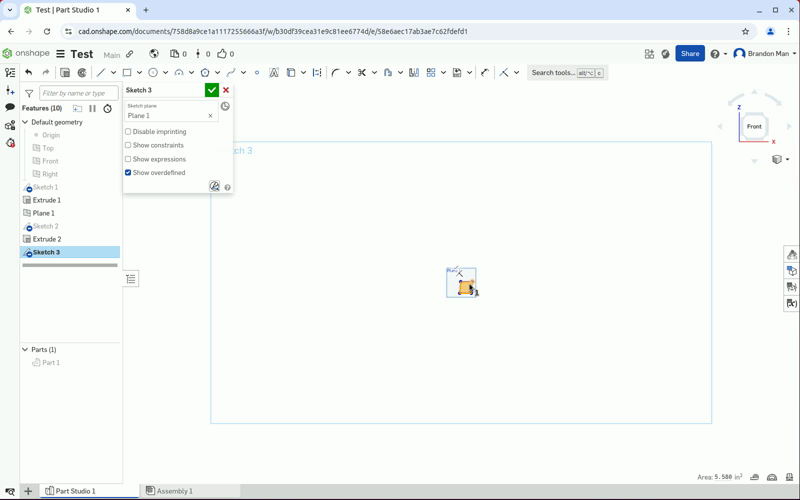
mouse_move(73, 352)
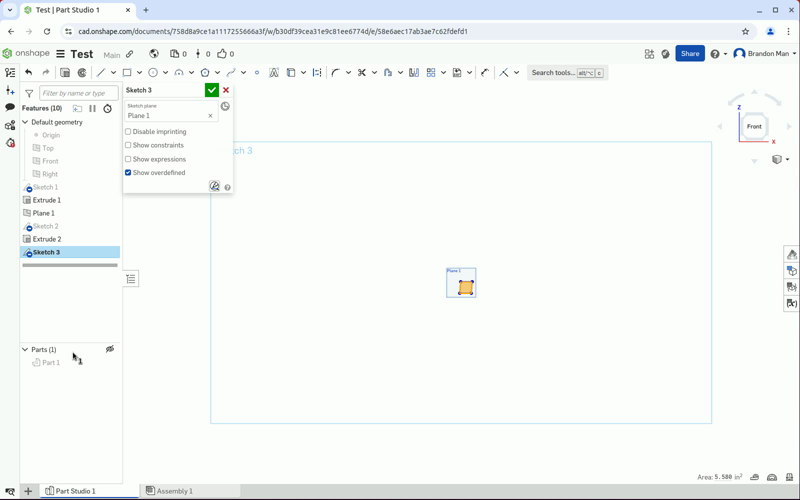
key(shift+y)
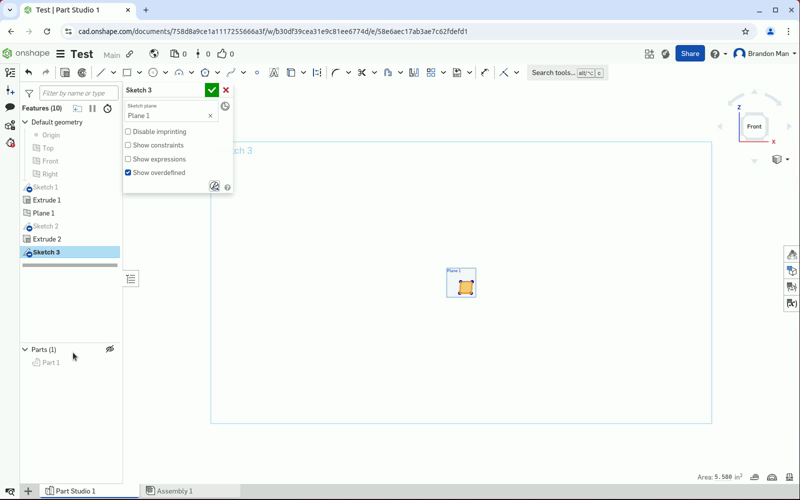
key(shift+e)
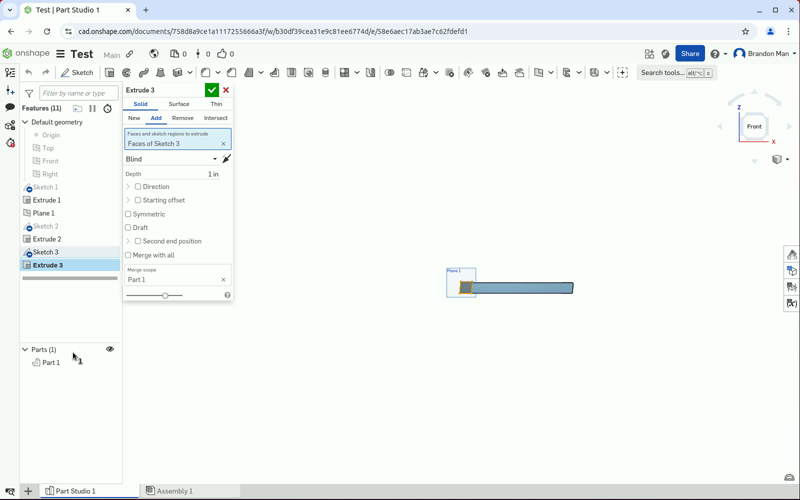
mouse_move(143, 106)
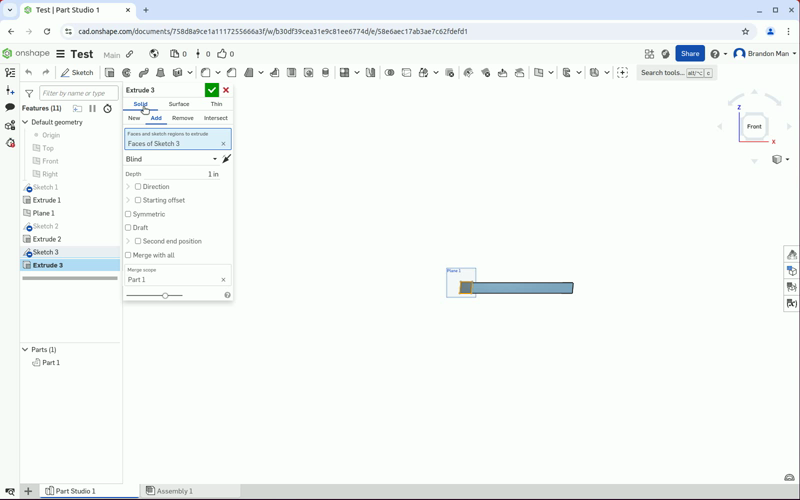
click(143, 106)
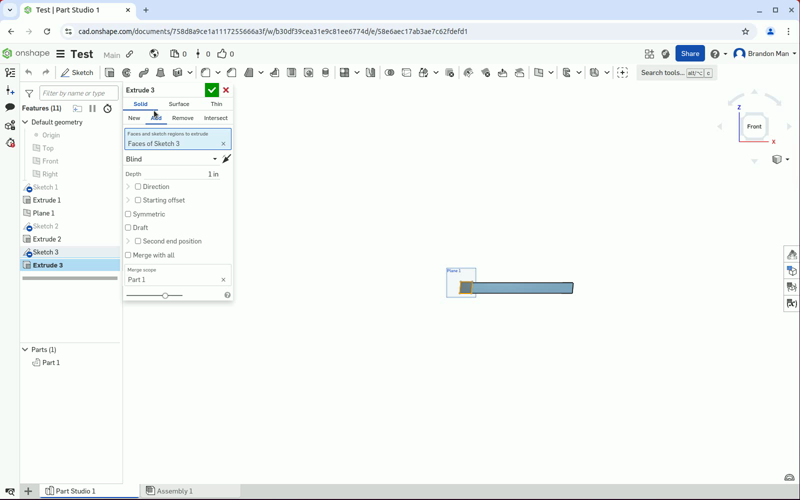
mouse_move(186, 120)
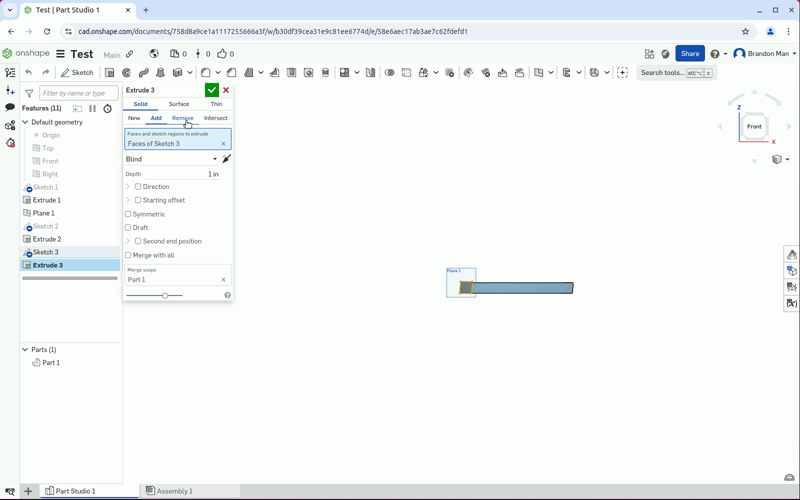
click(186, 120)
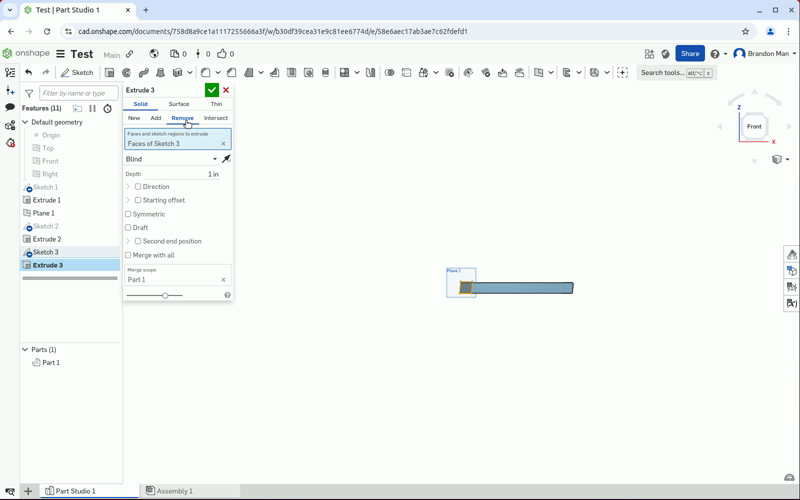
key(tab, 4)
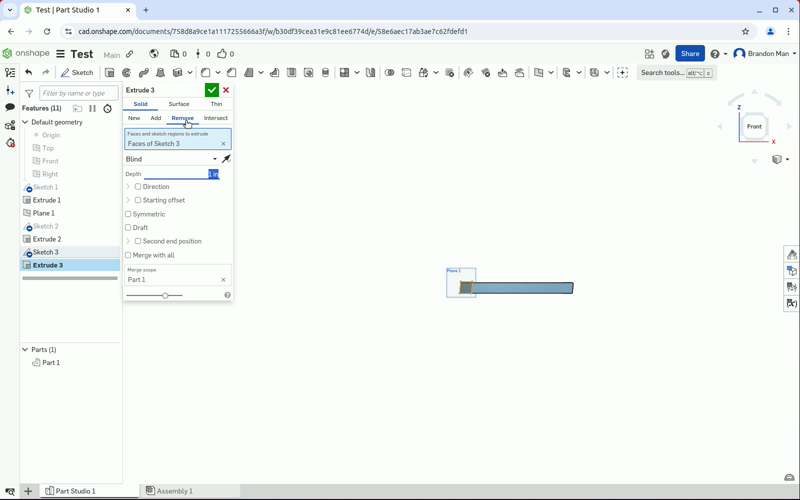
text(1.204)
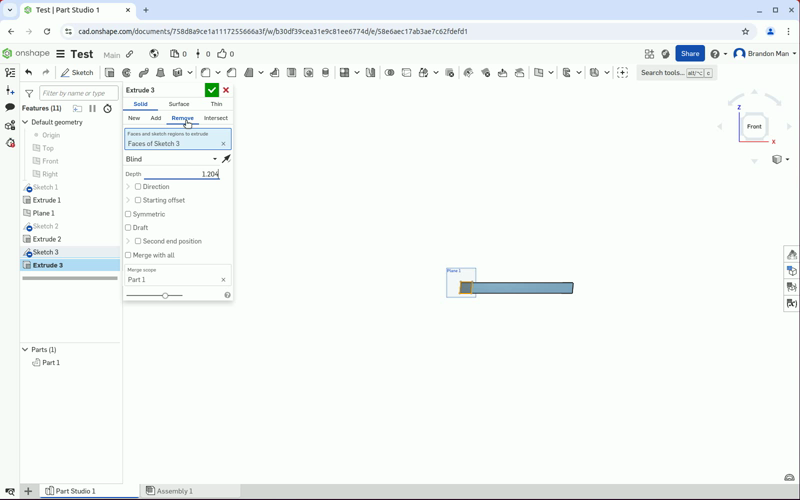
key(tab, 6)
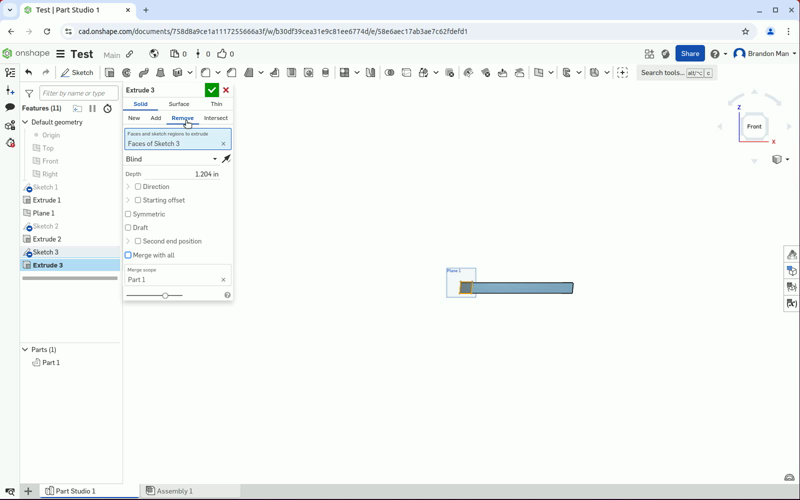
key(space)
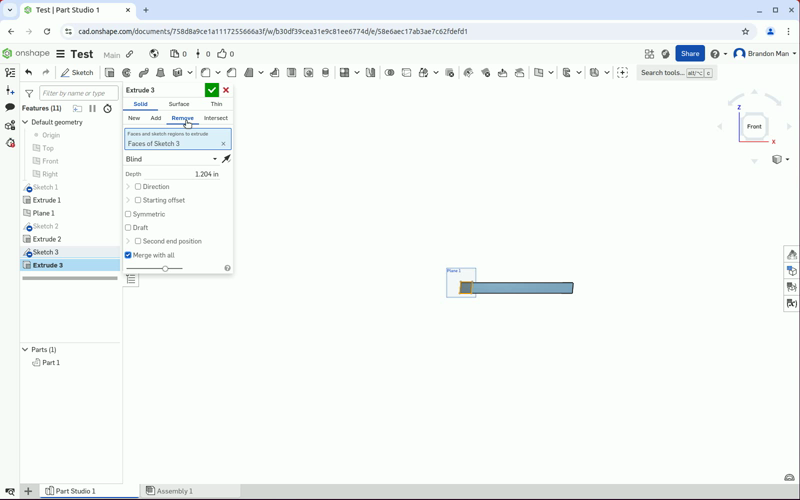
key(enter)
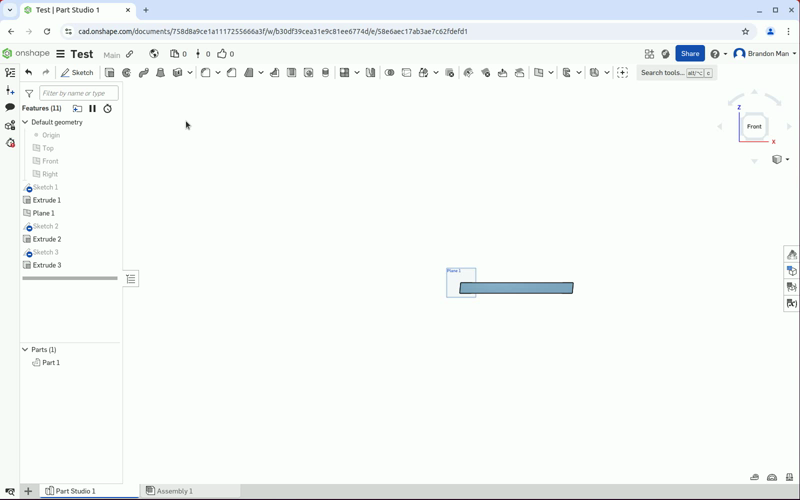
key(shift+h)
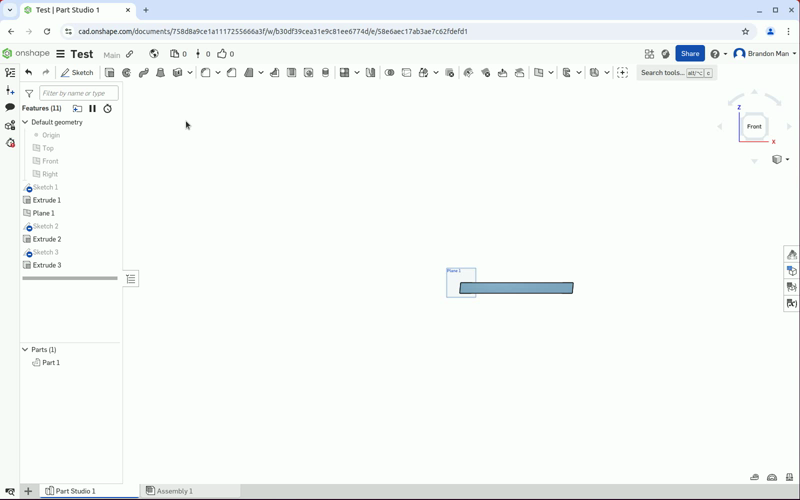
key(shift+h)
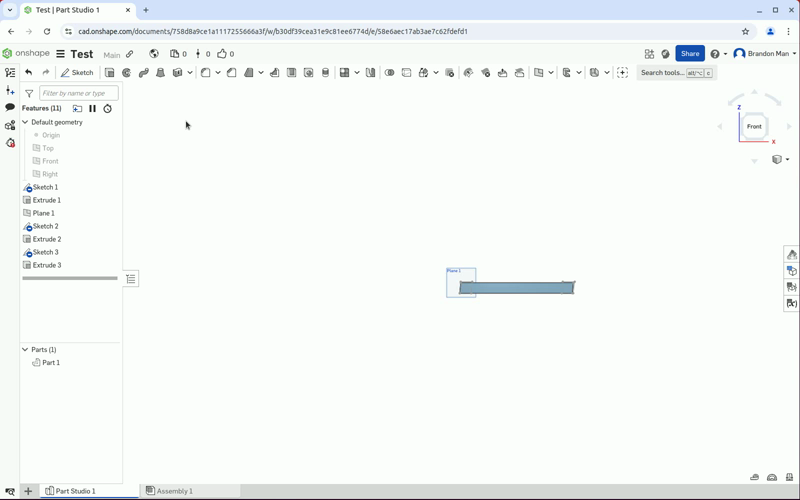
key(shift+7)
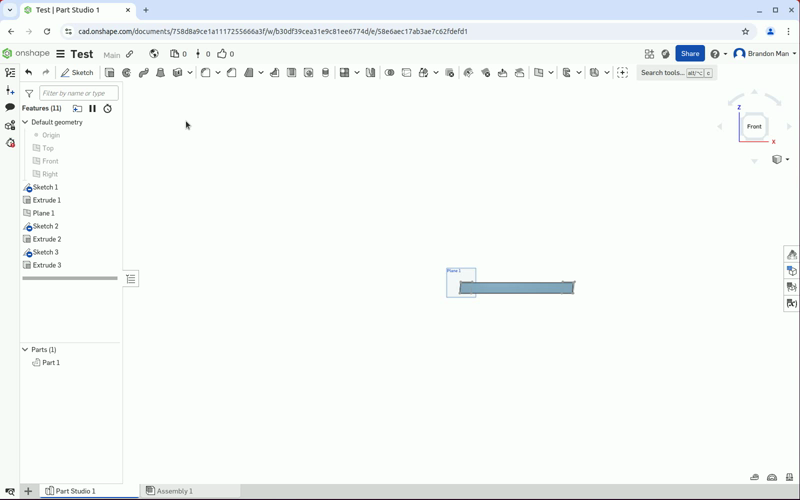
key(left, 2)
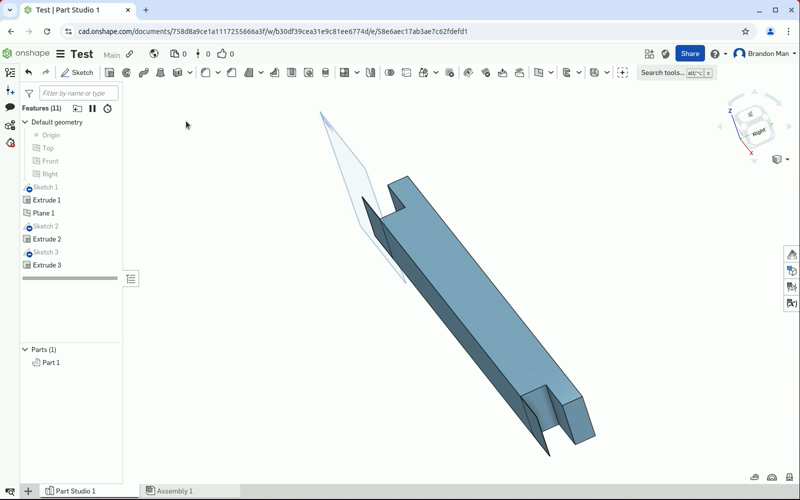
key(down, 2)
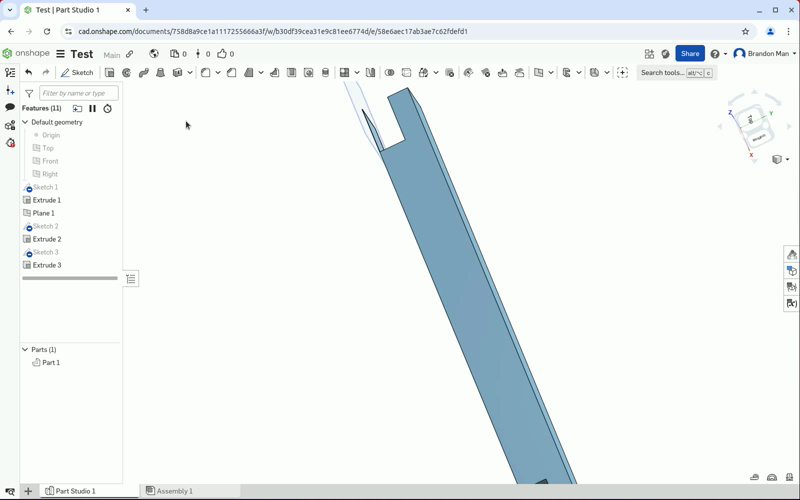
key(up, 2)
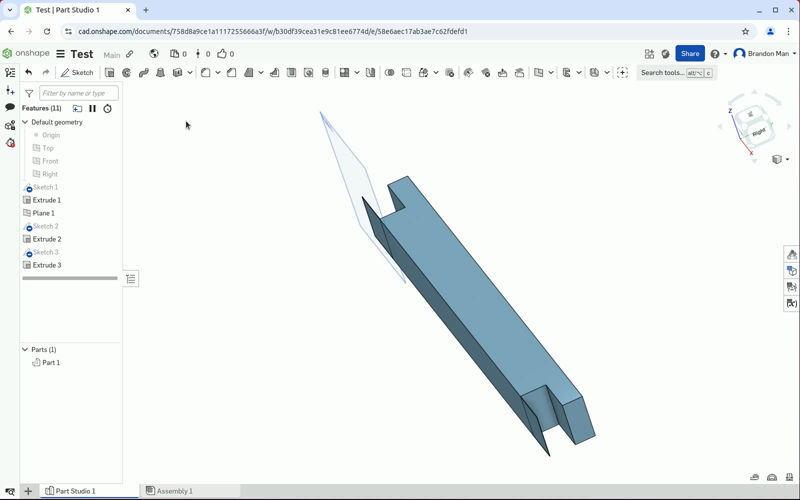
key(right, 2)
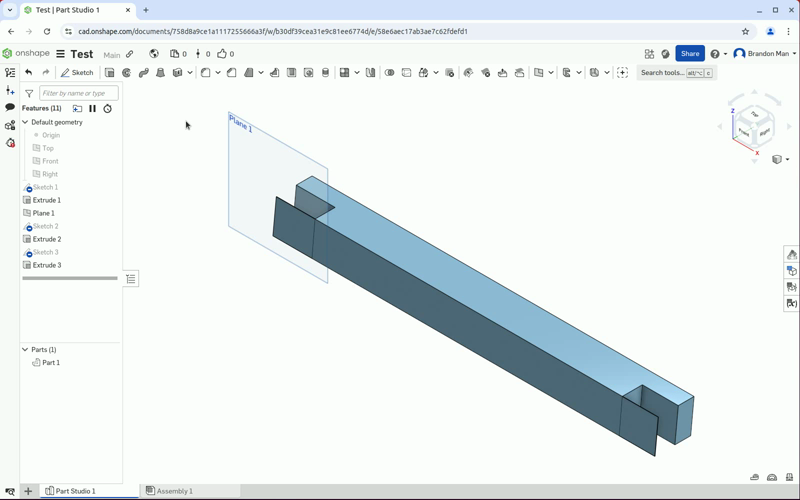
mouse_move(73, 189)
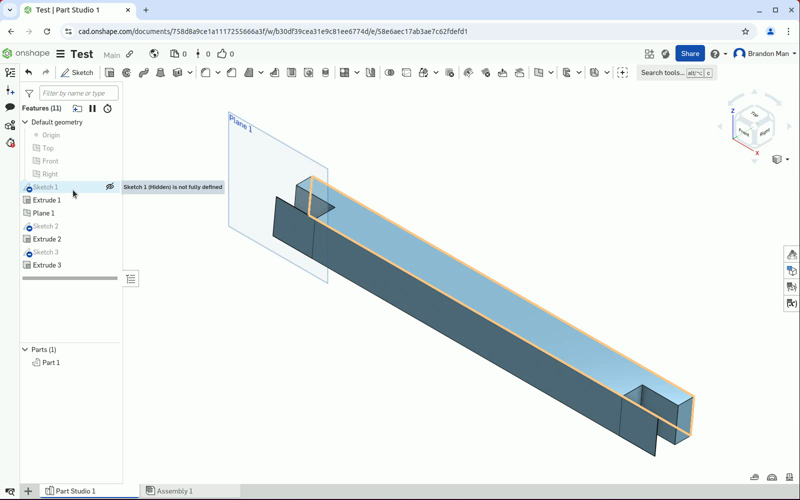
click(73, 189)